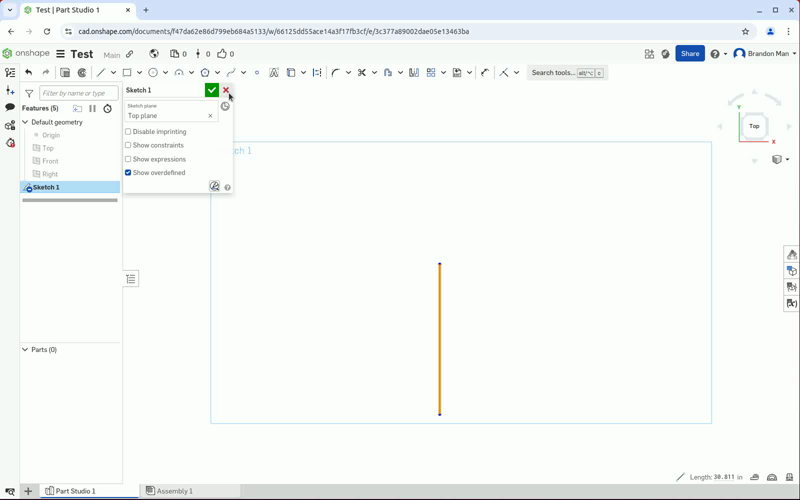
key(shift+h)
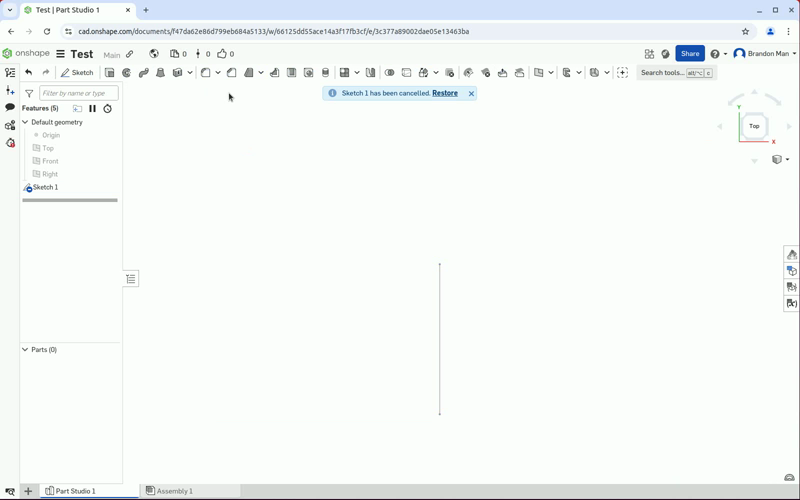
key(shift+s)
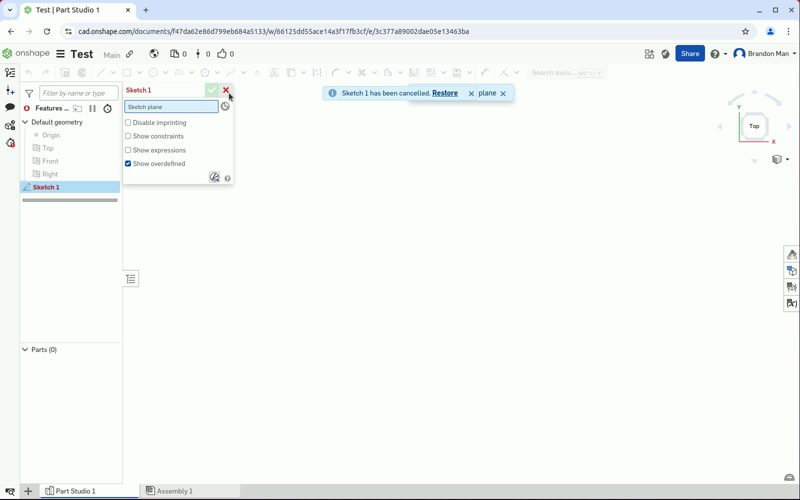
mouse_move(73, 150)
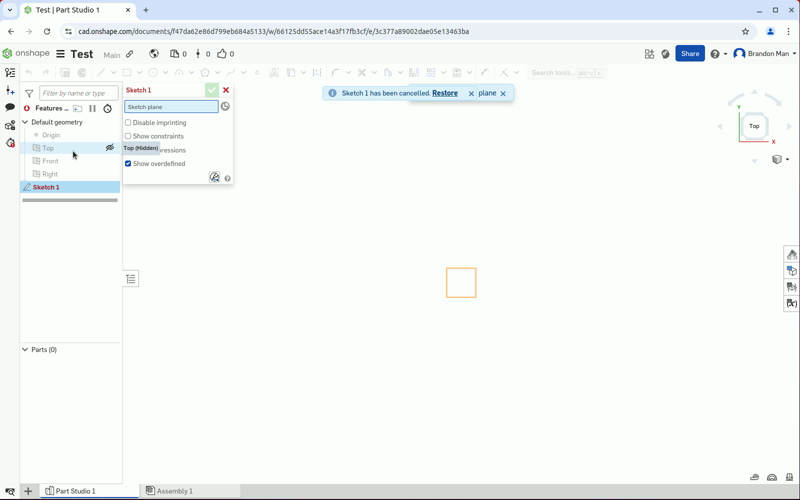
click(73, 150)
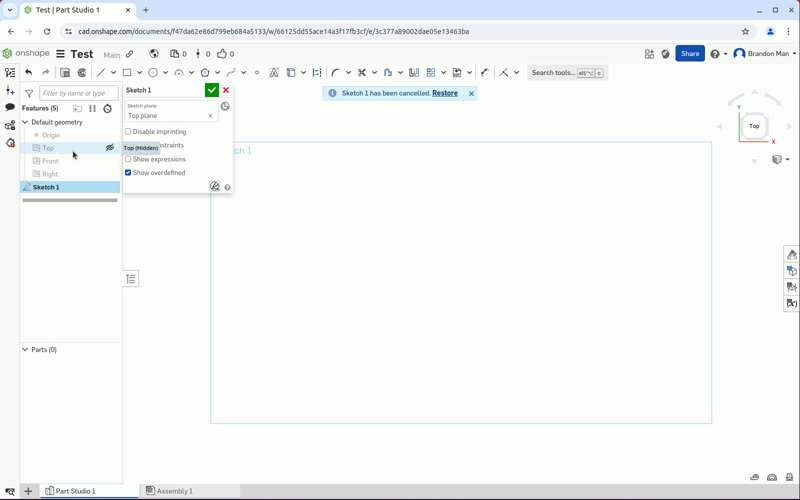
mouse_move(73, 352)
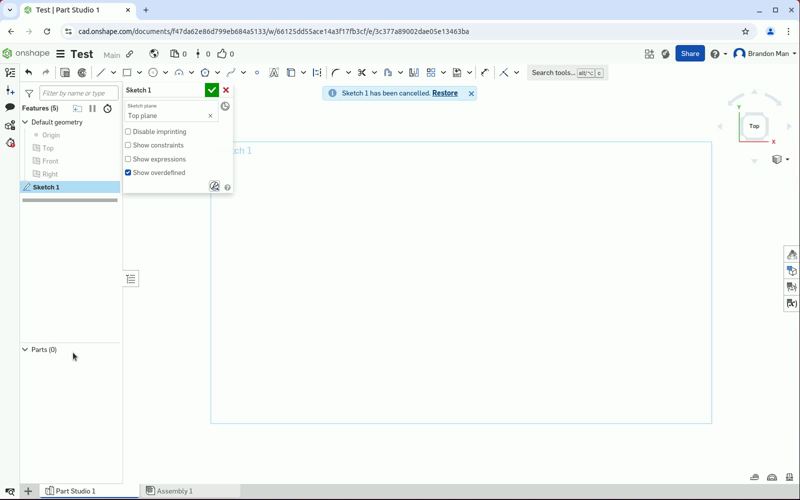
key(y)
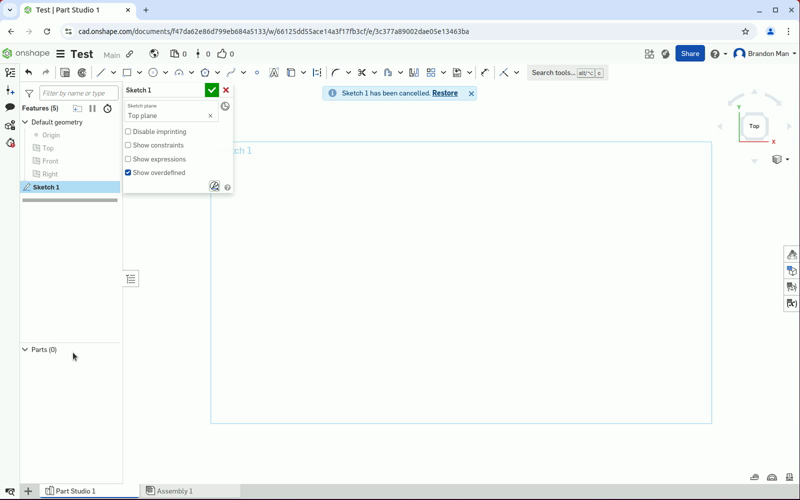
key(l)
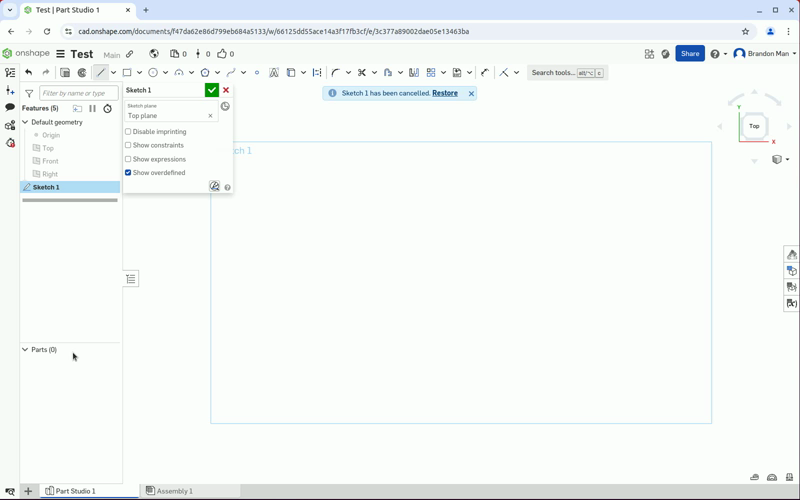
key_down(shift)
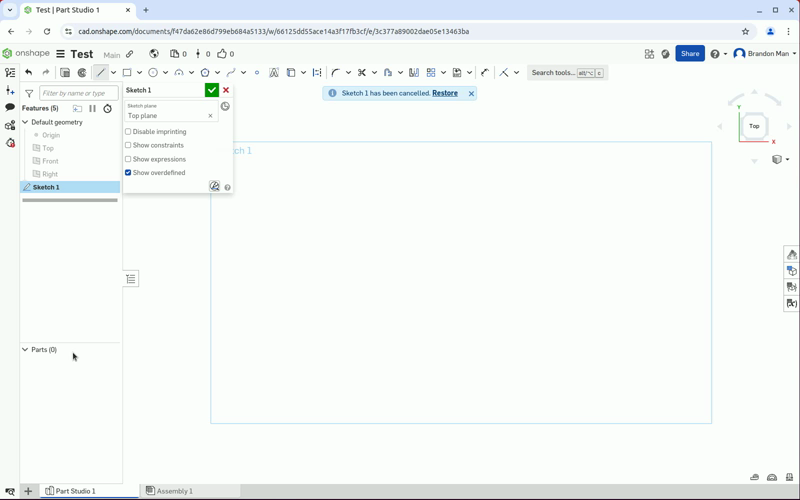
mouse_move(416, 395)
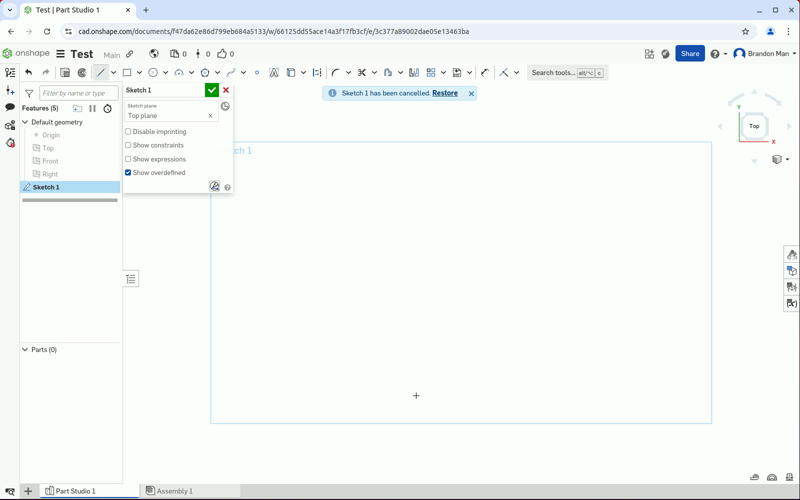
click(416, 395)
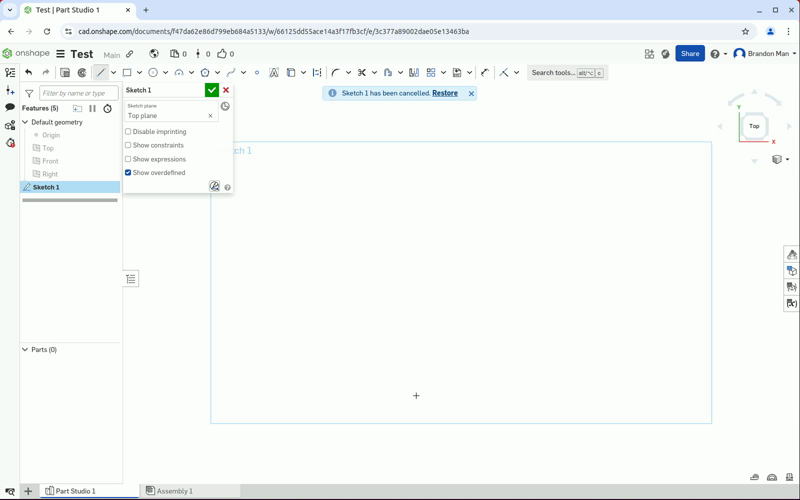
key_up(shift)
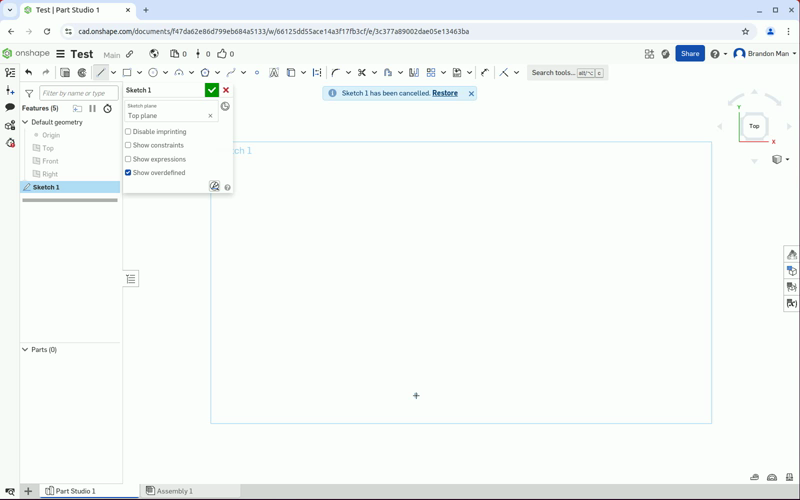
key_down(shift)
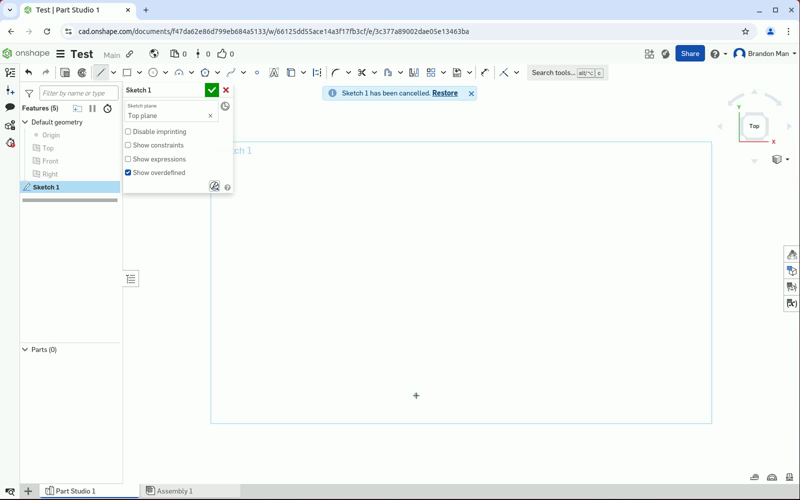
mouse_move(503, 395)
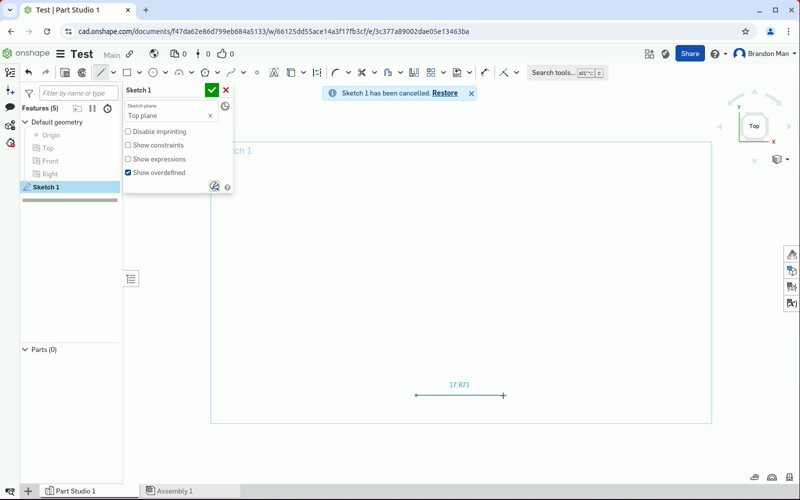
click(503, 395)
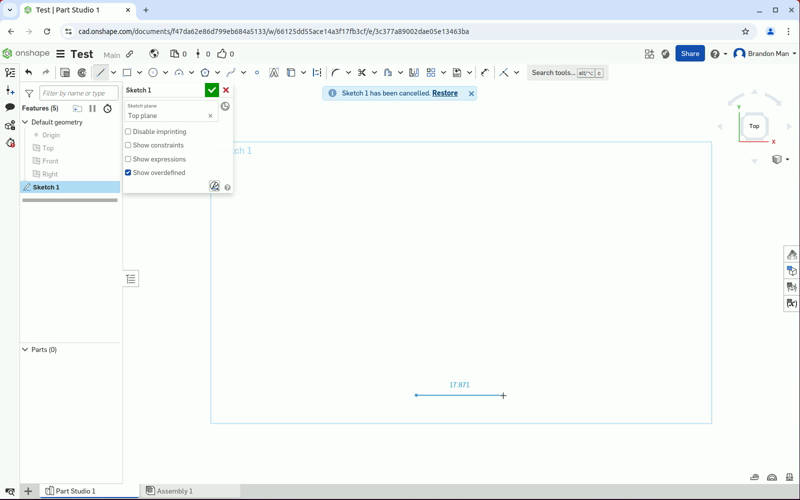
key_up(shift)
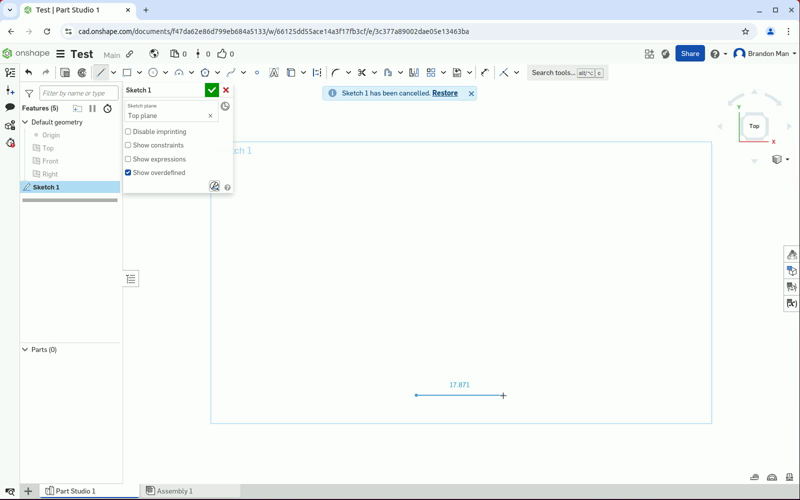
key_down(shift)
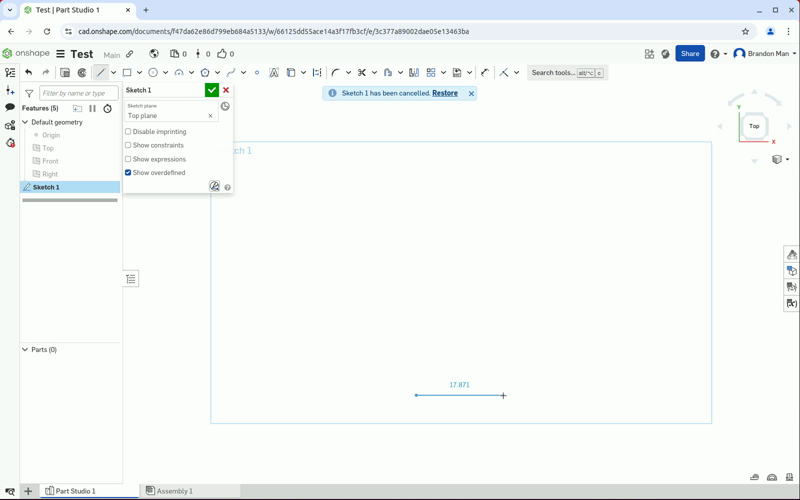
mouse_move(503, 171)
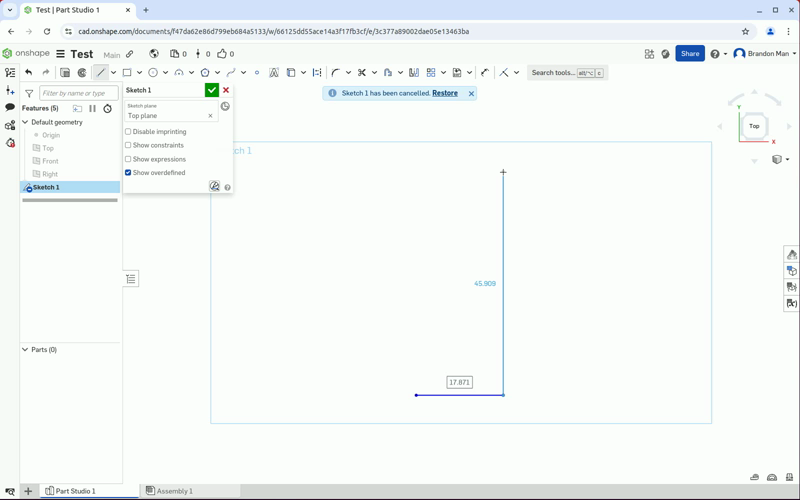
click(503, 171)
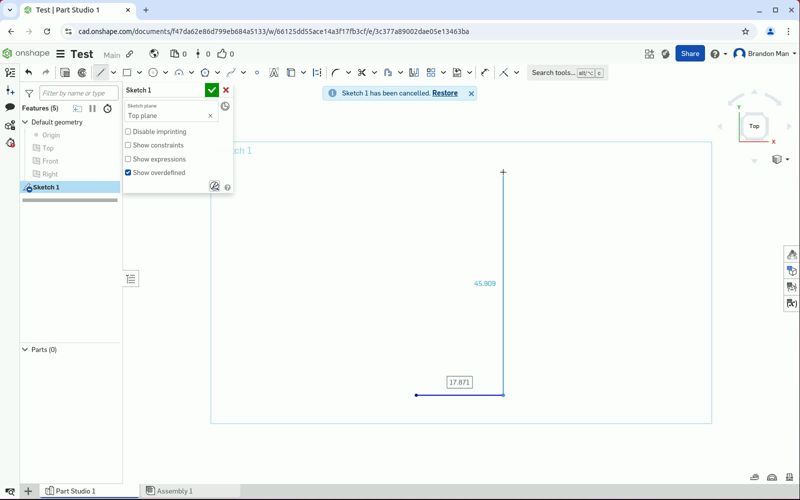
key_up(shift)
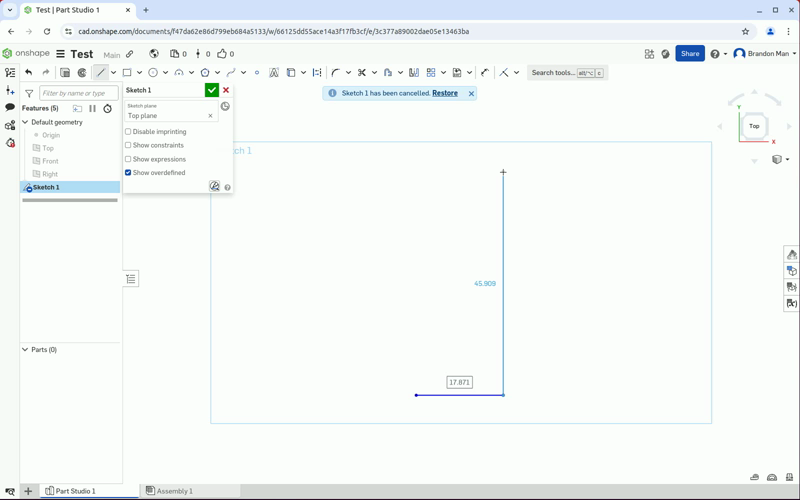
key_down(shift)
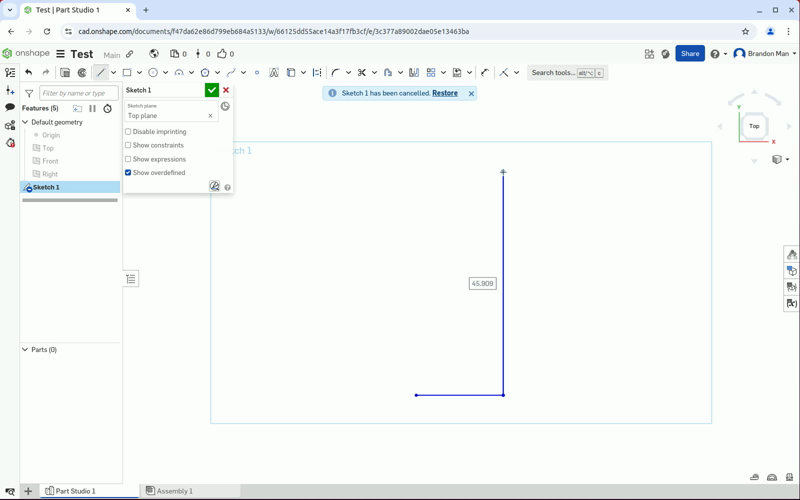
mouse_move(416, 171)
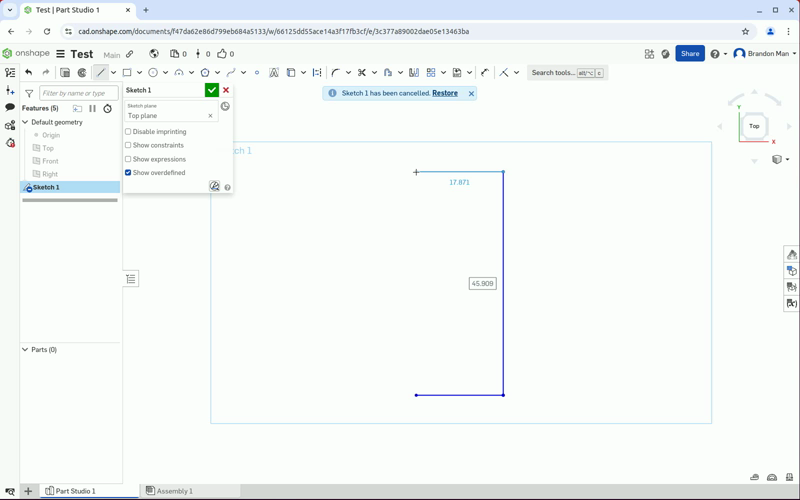
click(416, 171)
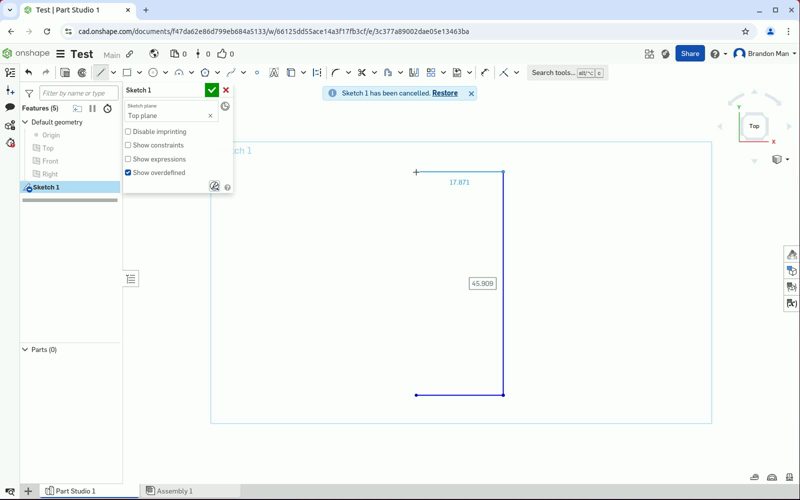
key_up(shift)
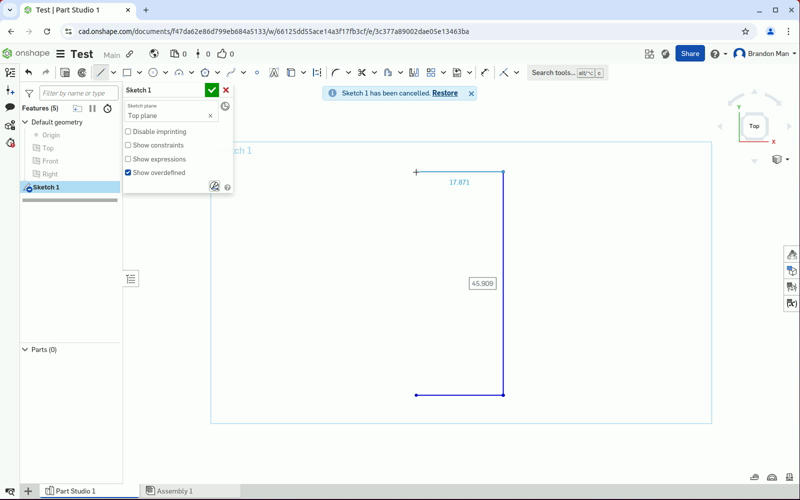
key_down(shift)
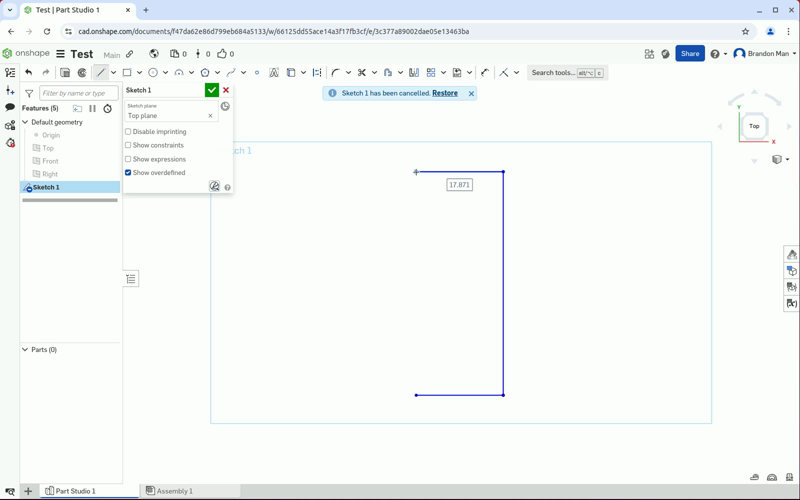
mouse_move(416, 395)
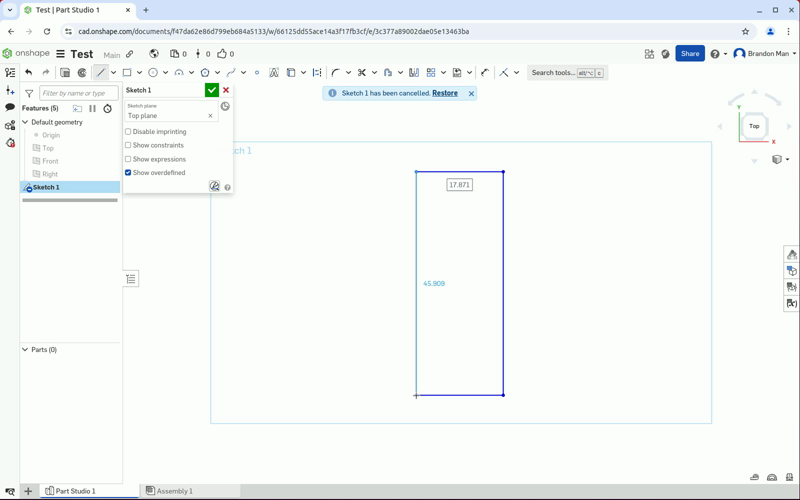
key_up(shift)
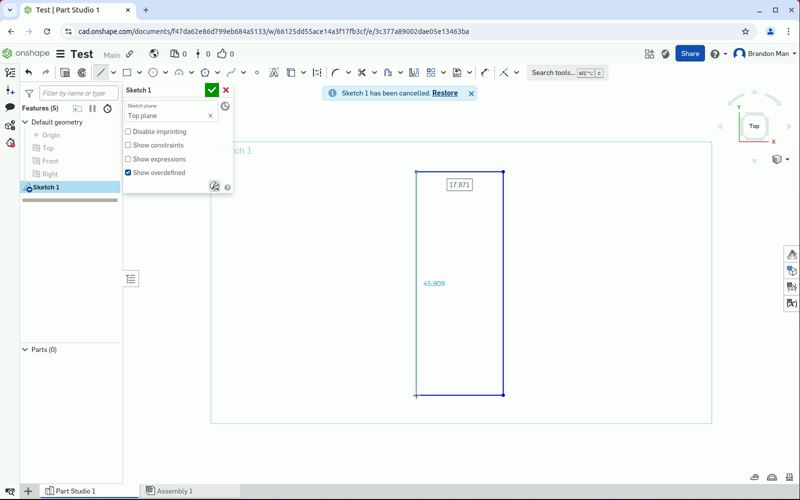
click(416, 395)
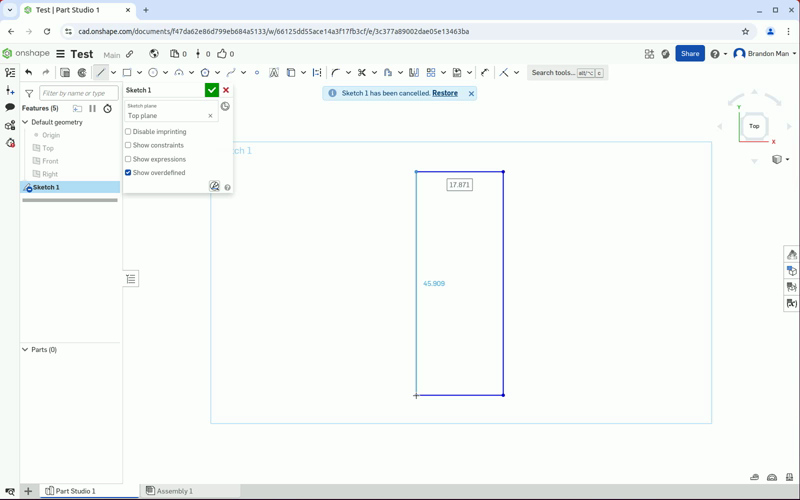
key(esc)
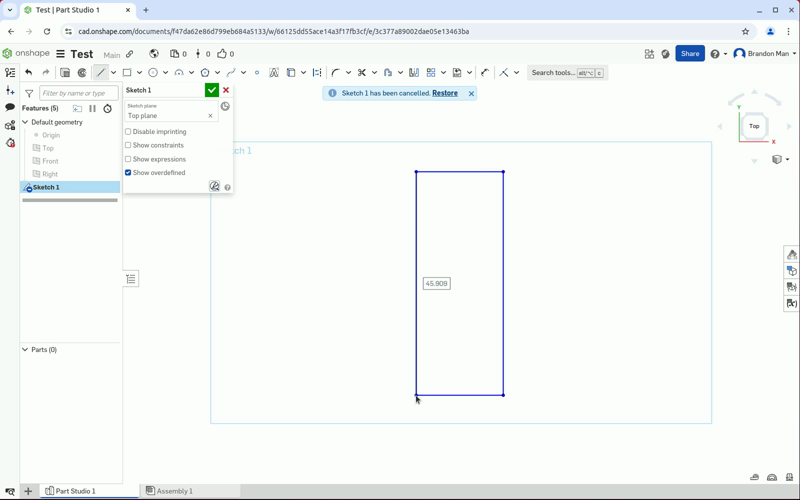
mouse_move(480, 244)
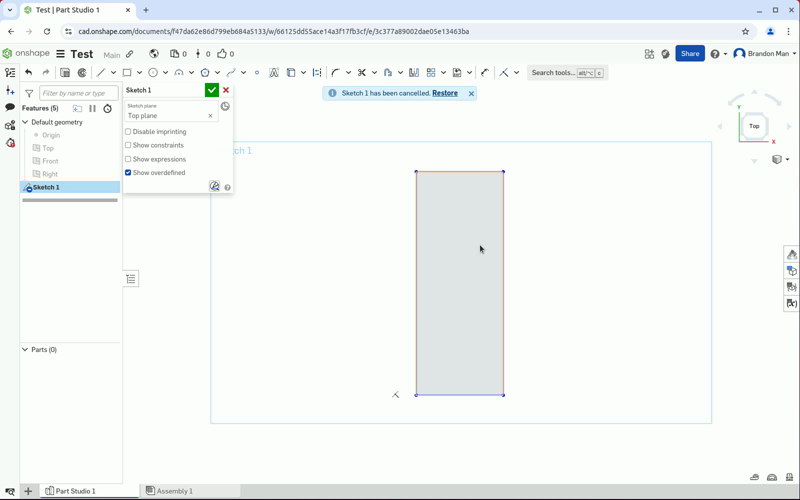
click(480, 244)
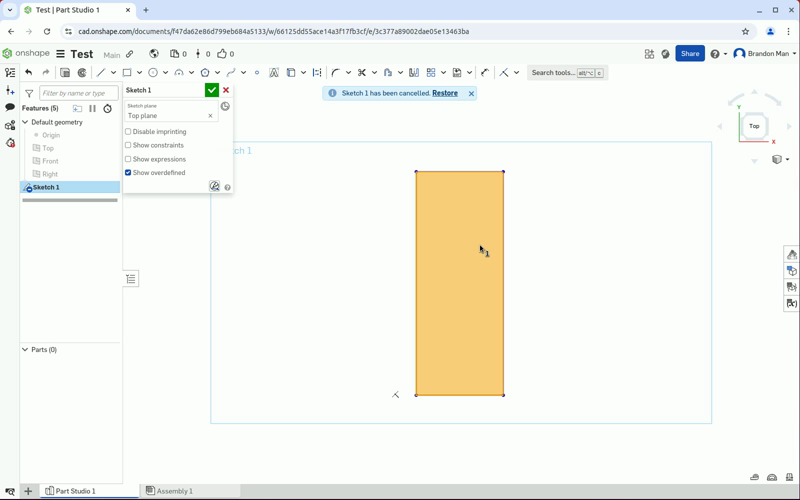
mouse_move(73, 352)
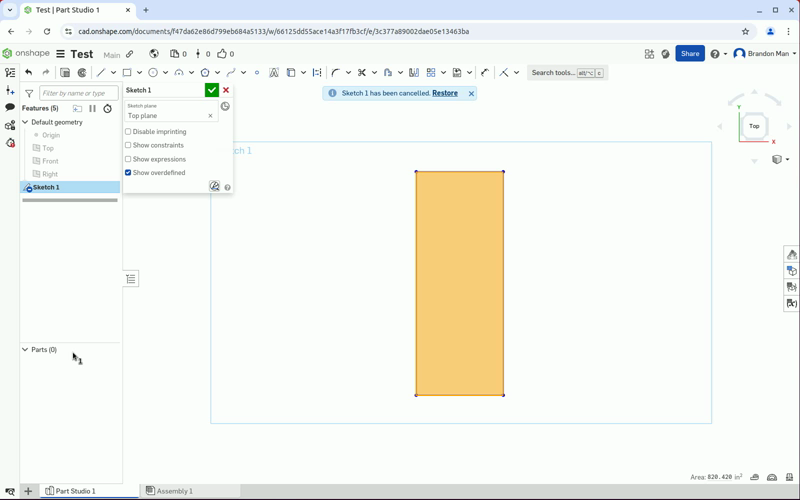
key(shift+y)
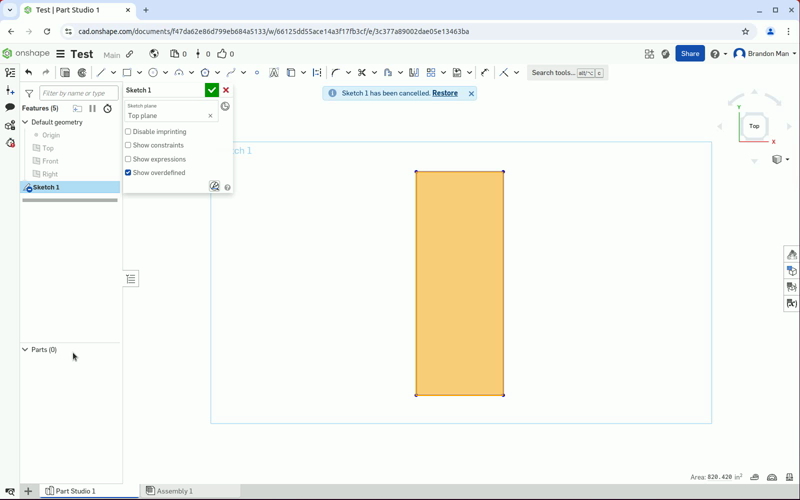
key(shift+e)
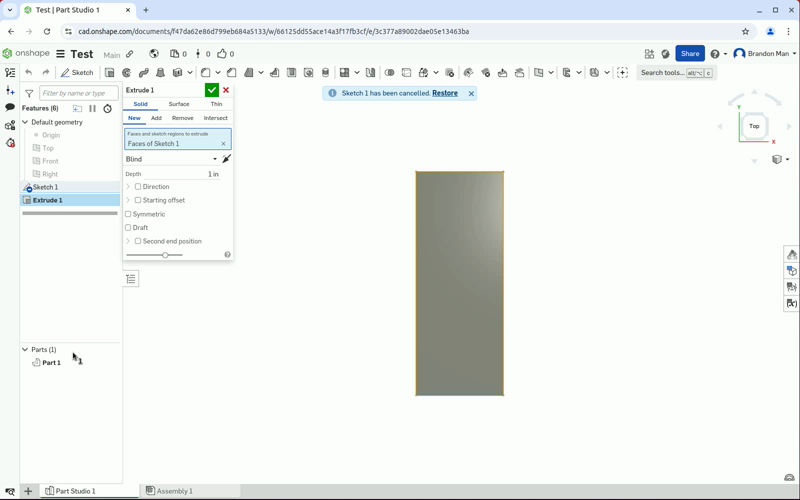
mouse_move(143, 106)
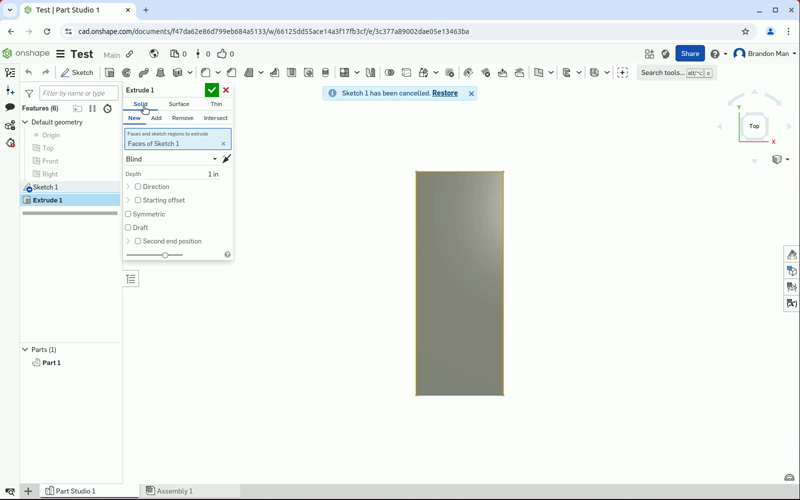
click(143, 106)
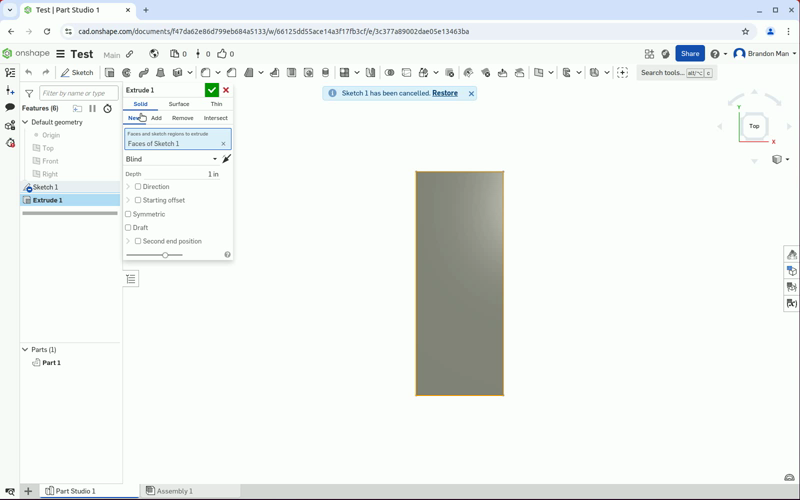
mouse_move(137, 120)
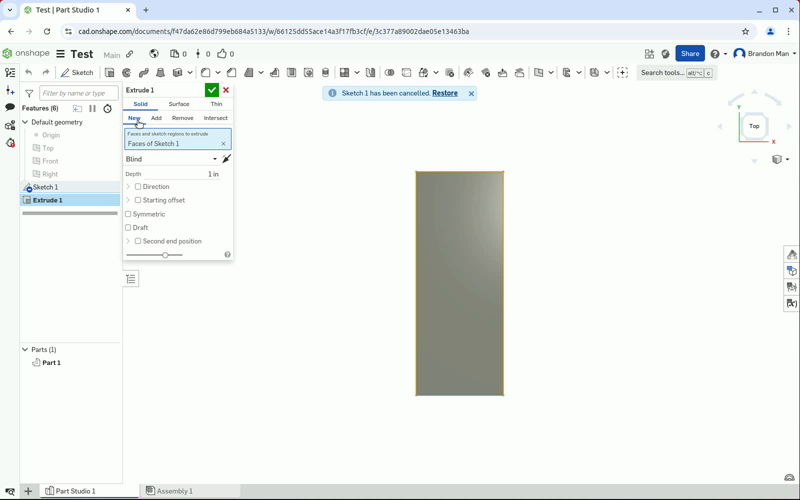
click(137, 120)
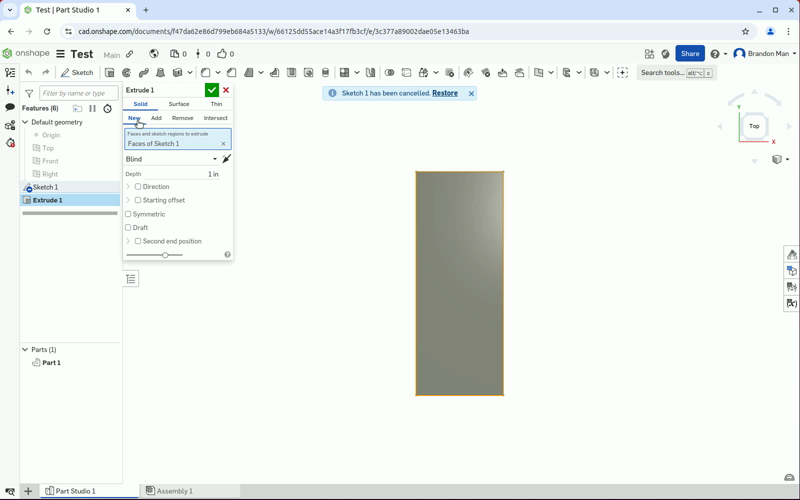
key(tab, 4)
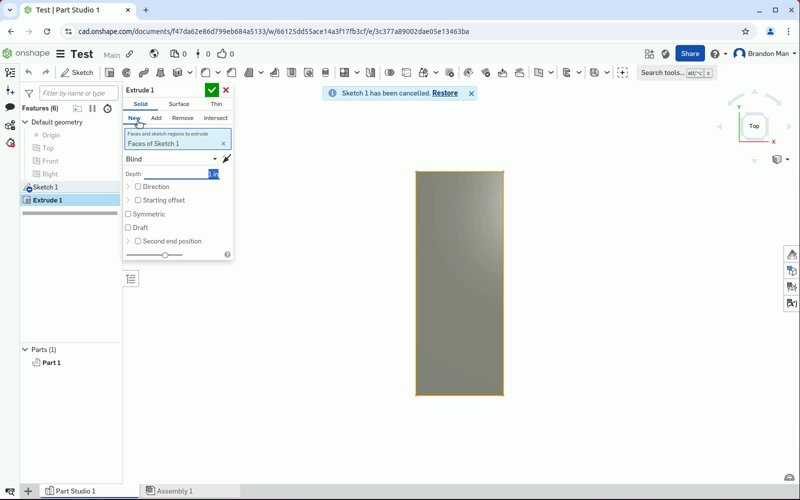
text(1.444)
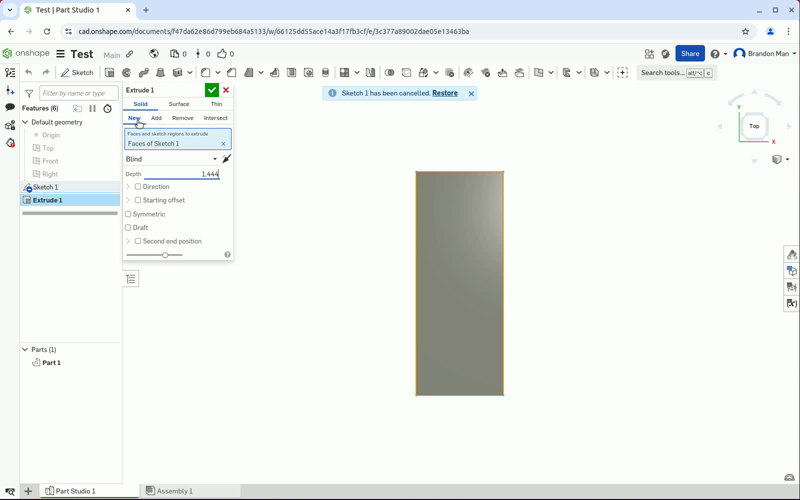
key(enter)
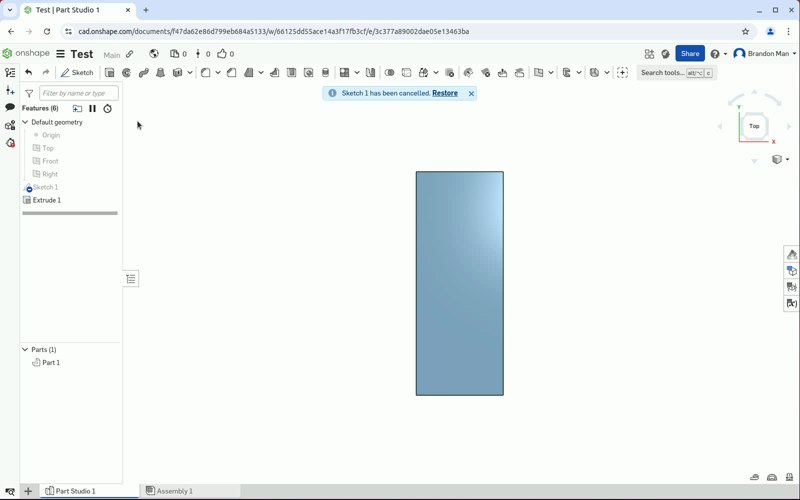
key(shift+h)
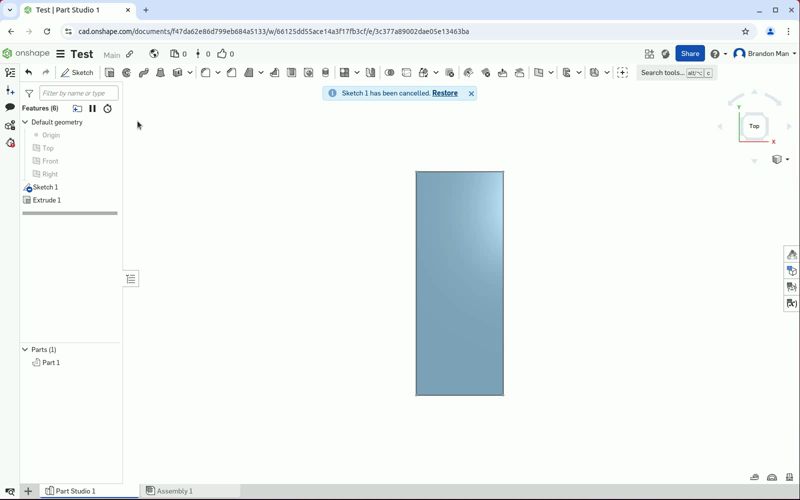
key(shift+h)
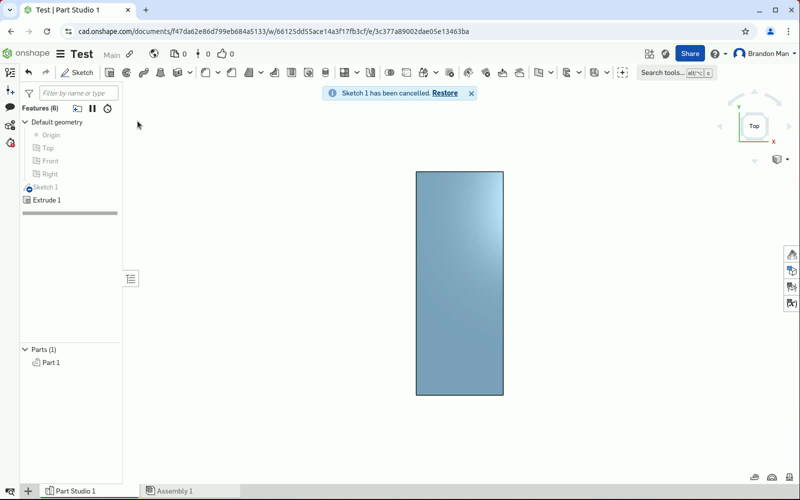
mouse_move(73, 189)
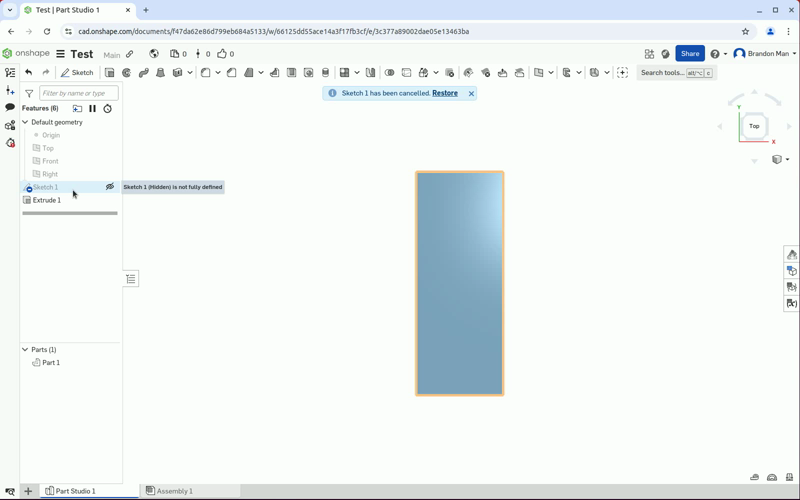
click(73, 189)
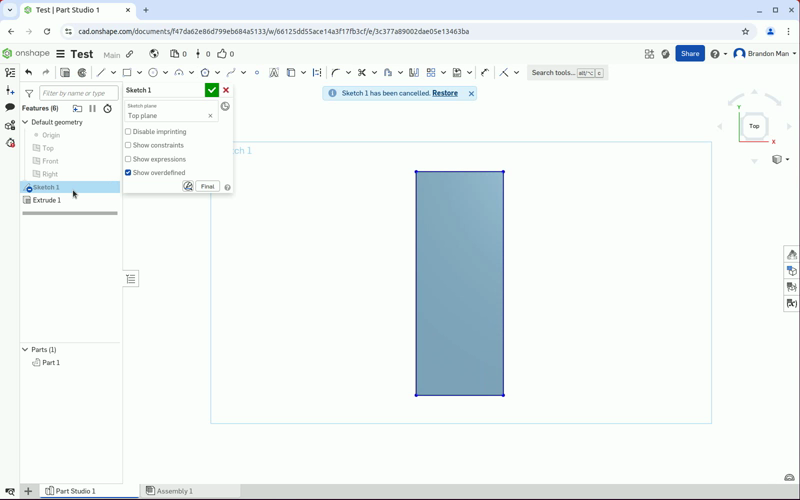
mouse_move(229, 92)
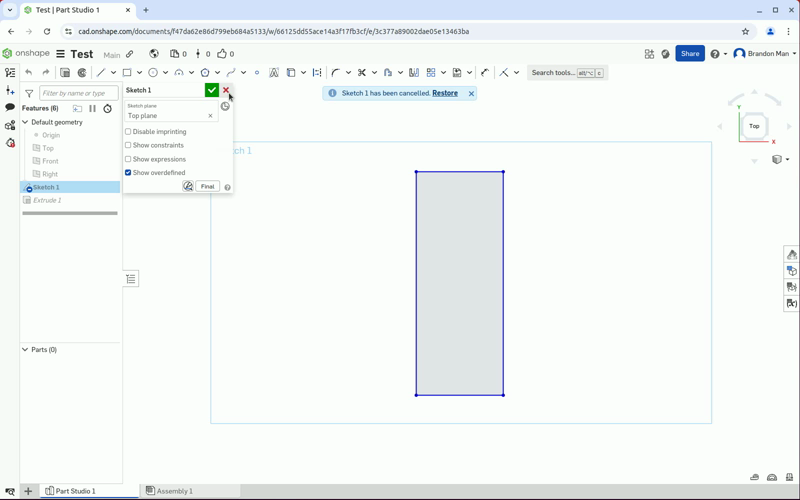
click(229, 92)
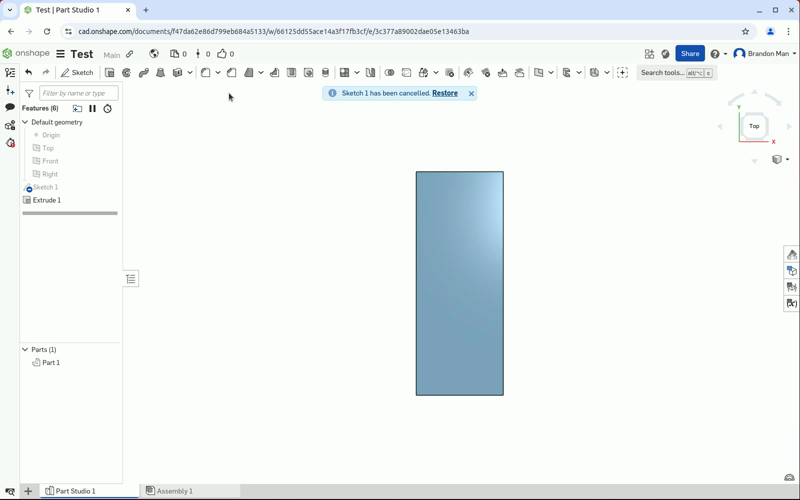
mouse_move(73, 352)
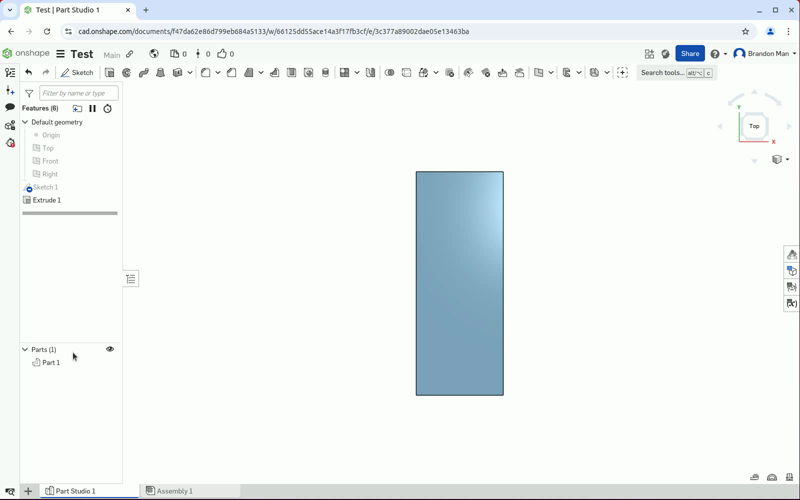
key(y)
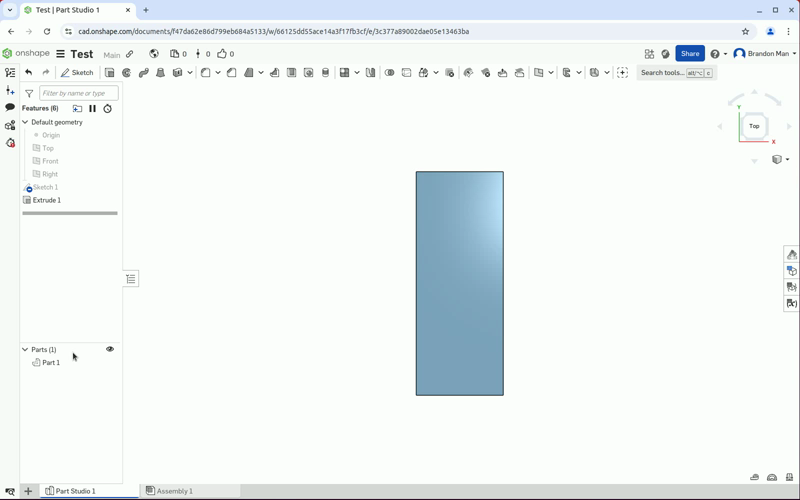
key(shift+p)
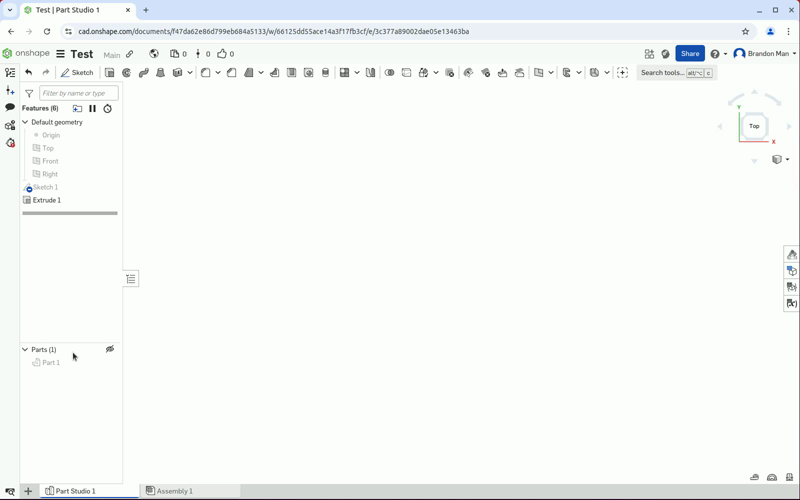
key(space)
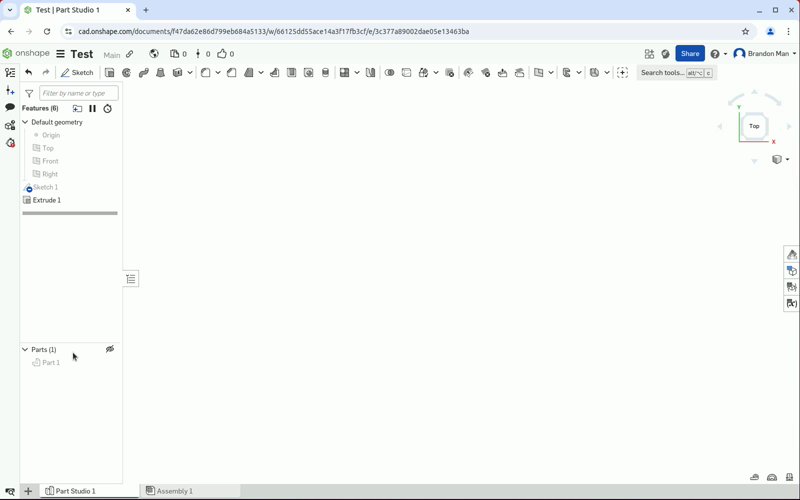
key_down(shift)
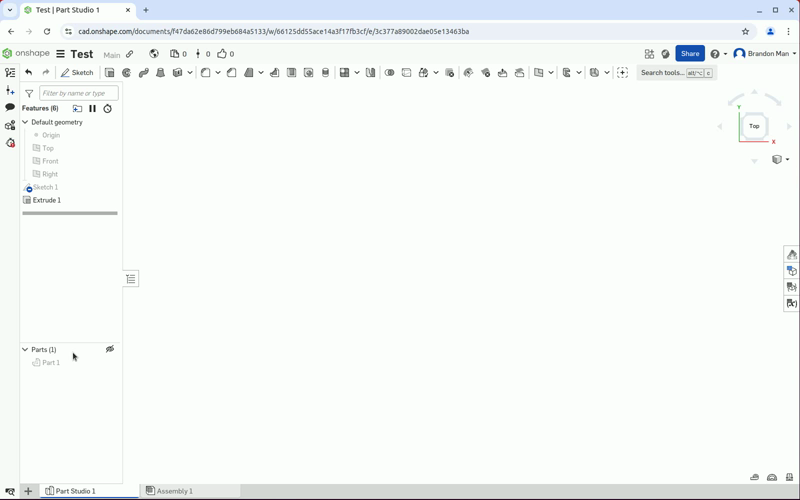
key(up)
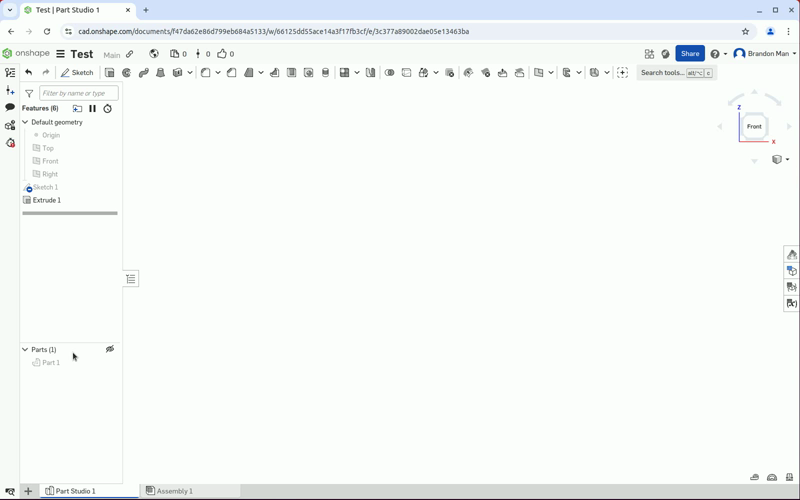
key_up(shift)
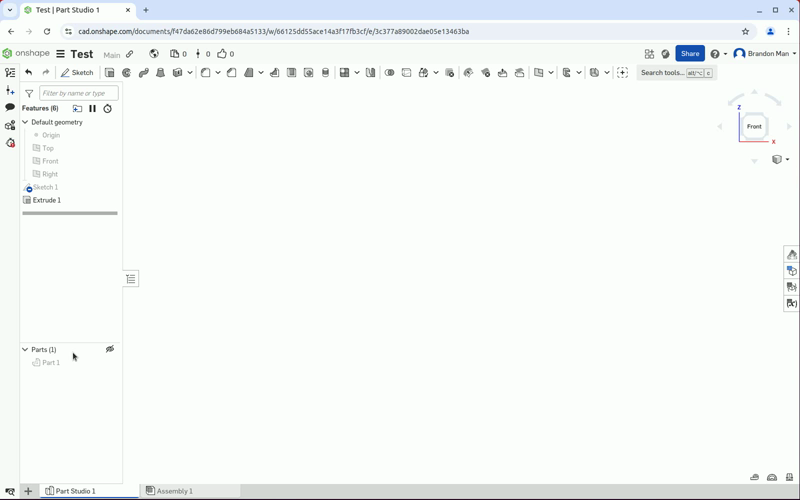
key(space)
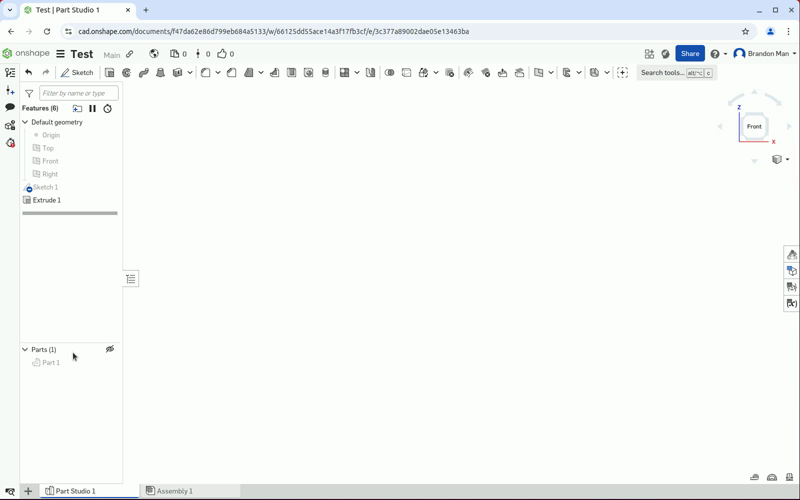
key_down(shift)
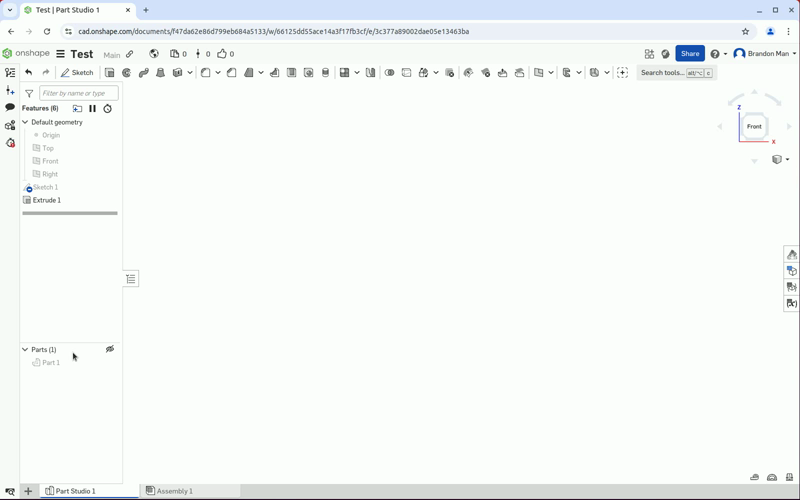
key(left)
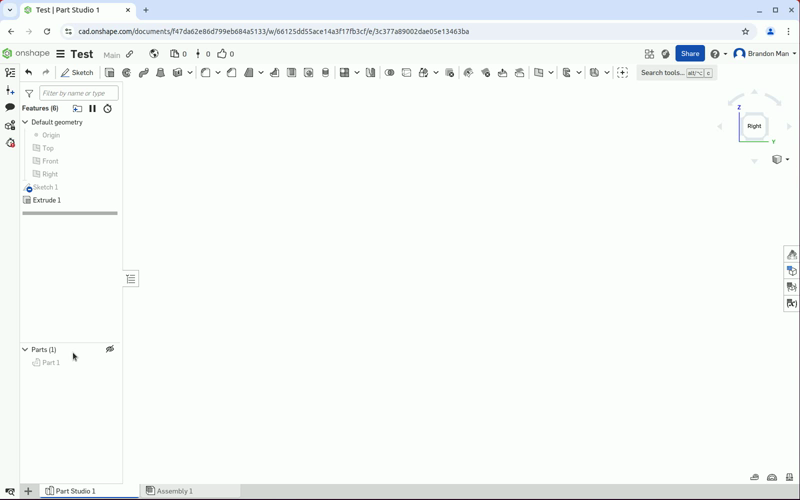
key_up(shift)
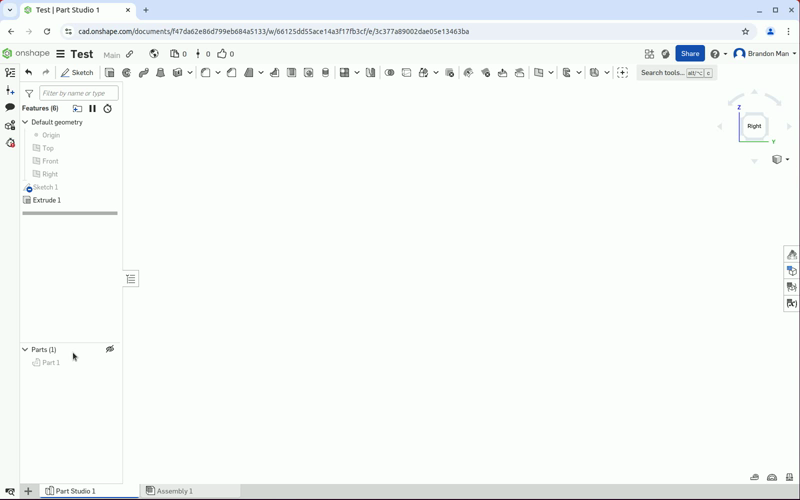
mouse_move(73, 352)
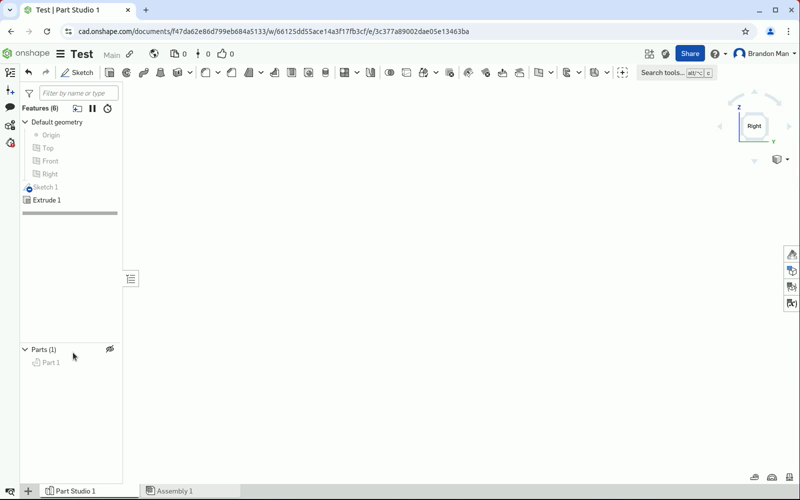
key(shift+y)
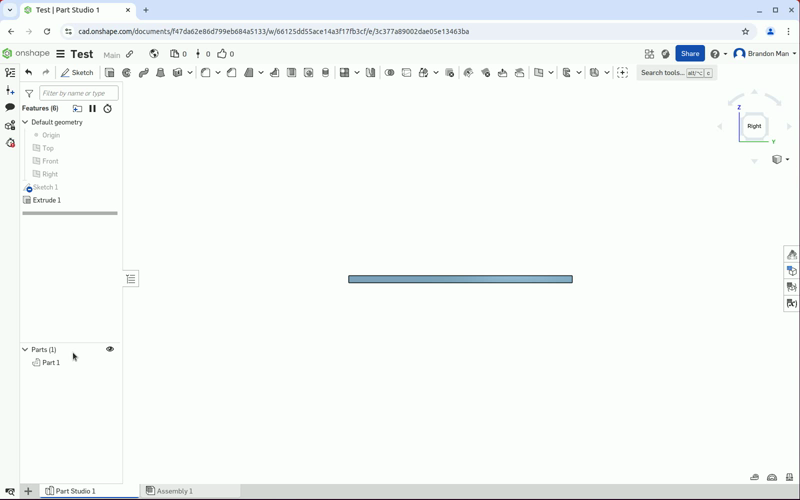
mouse_move(541, 75)
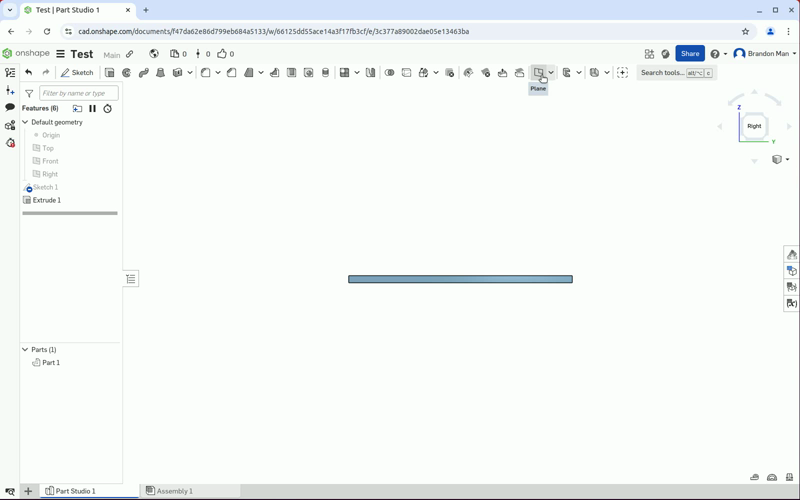
click(541, 75)
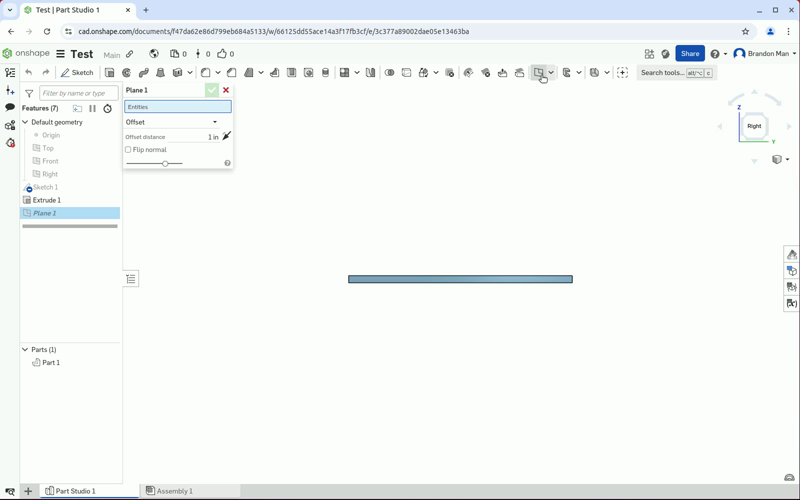
mouse_move(73, 176)
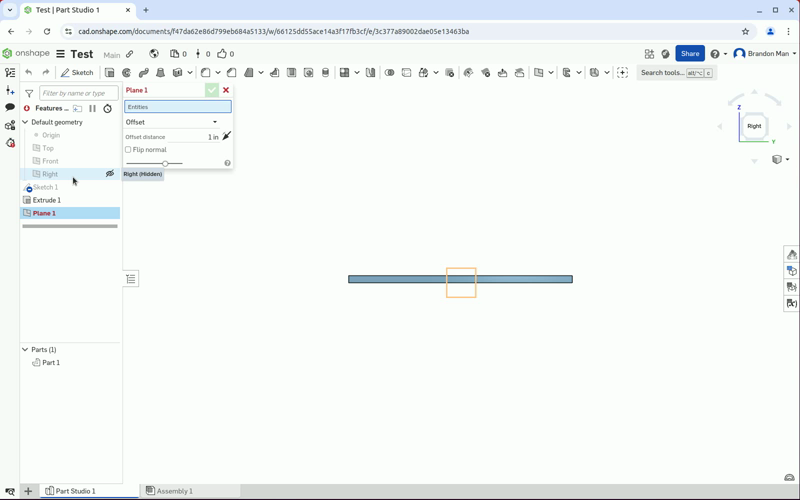
click(73, 176)
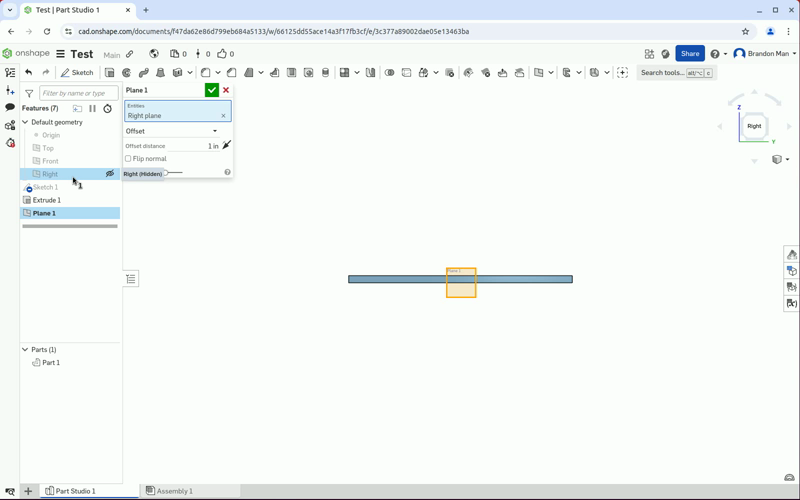
key(tab, 2)
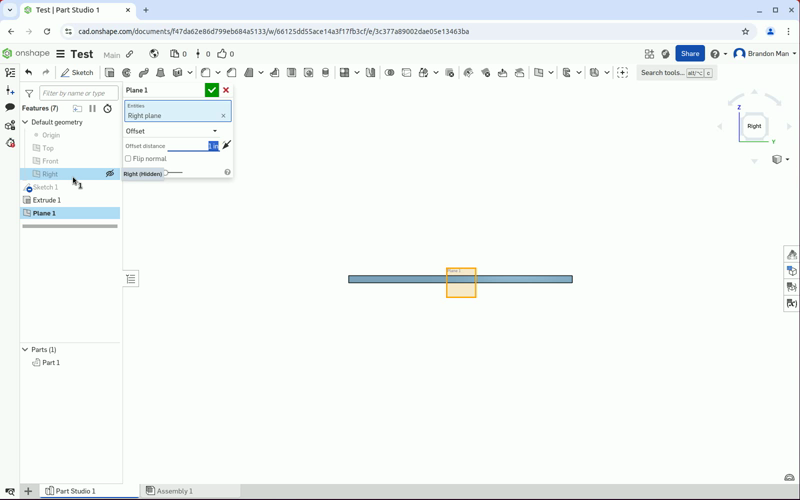
text(9.151)
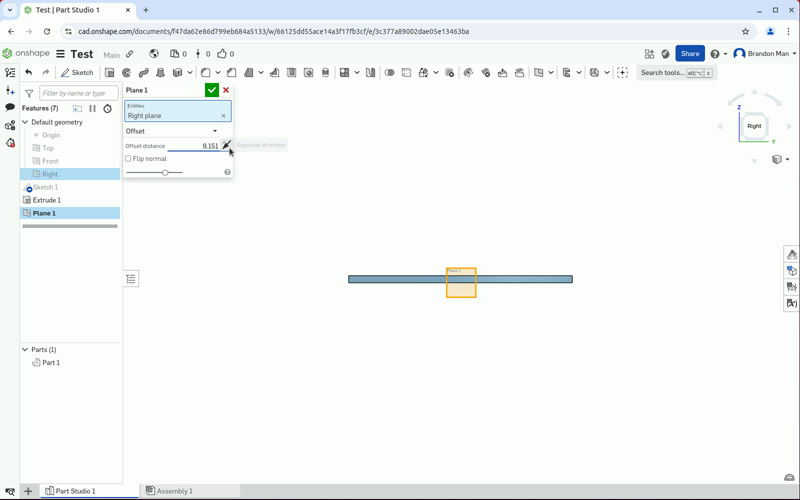
mouse_move(229, 147)
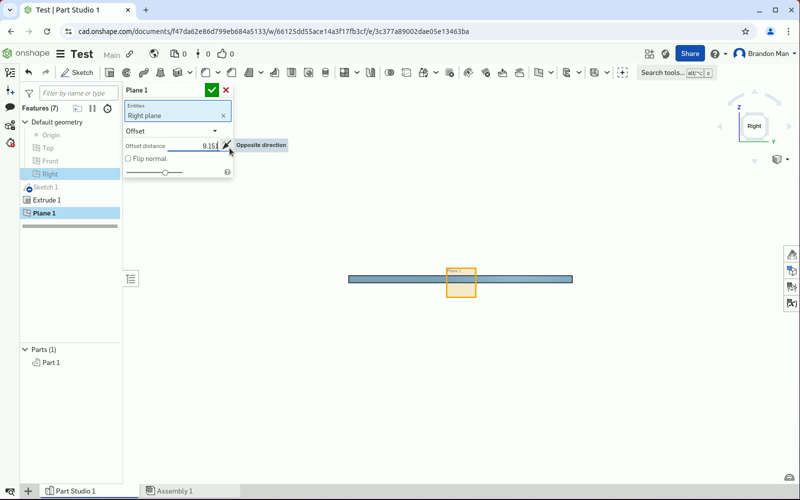
click(229, 147)
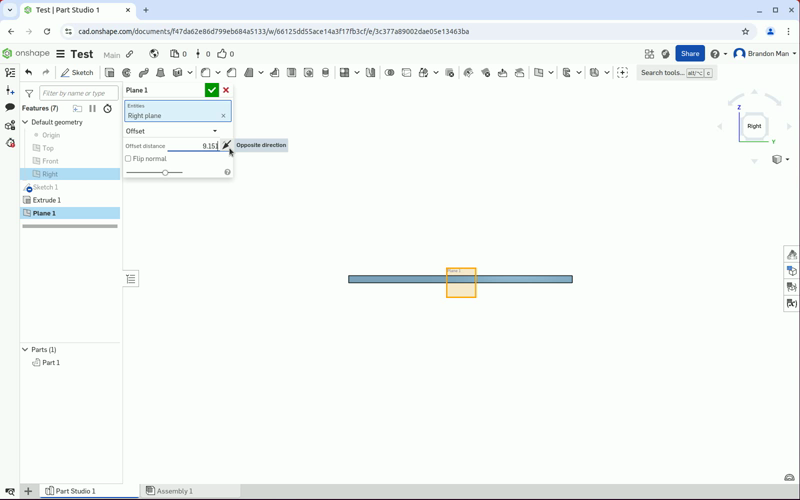
key(enter, 2)
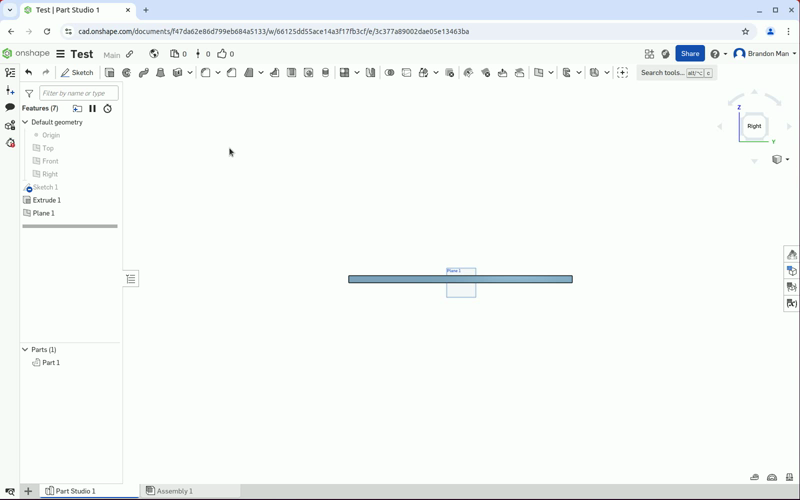
key(shift+s)
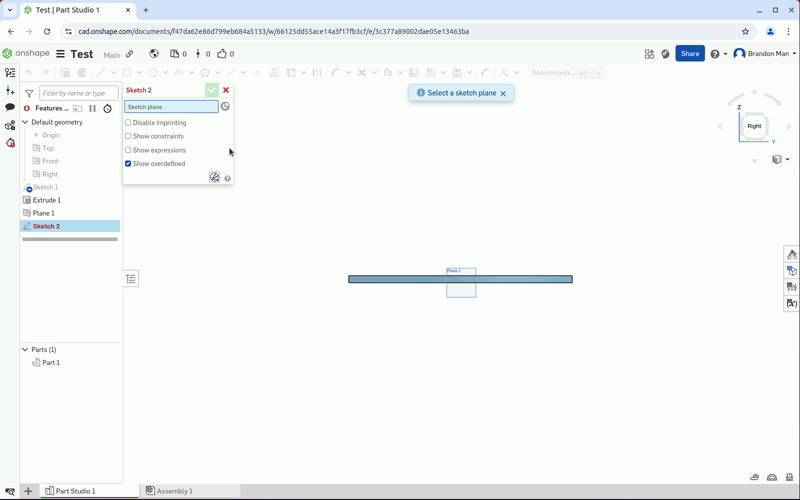
mouse_move(73, 215)
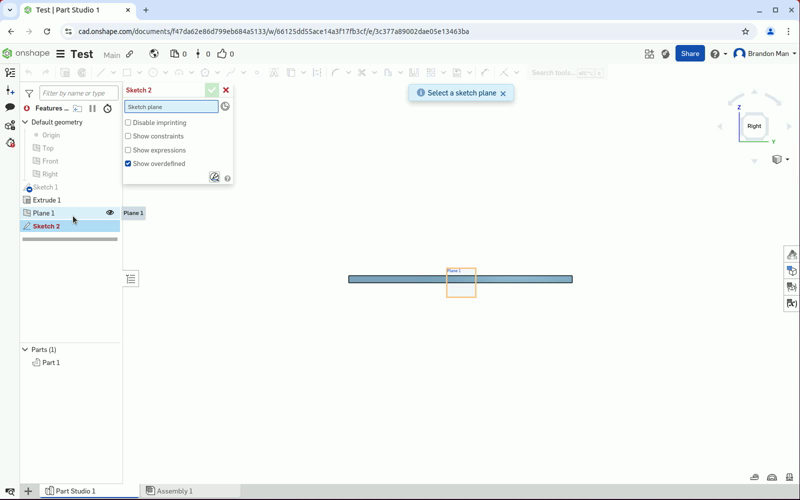
click(73, 215)
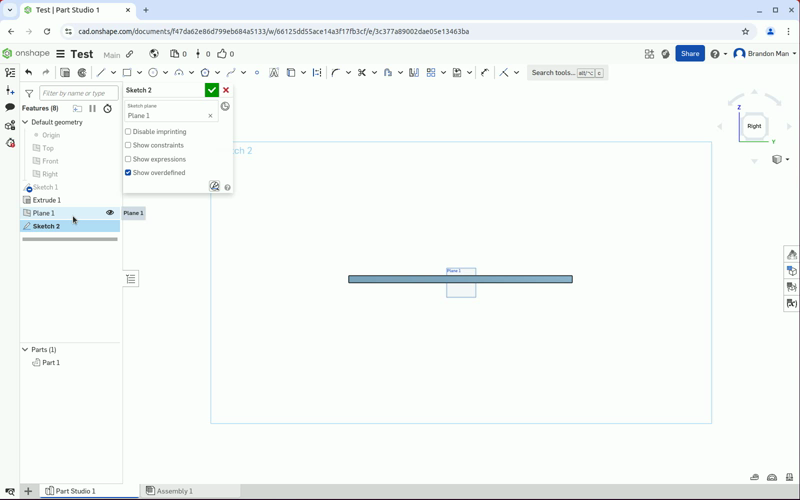
mouse_move(73, 352)
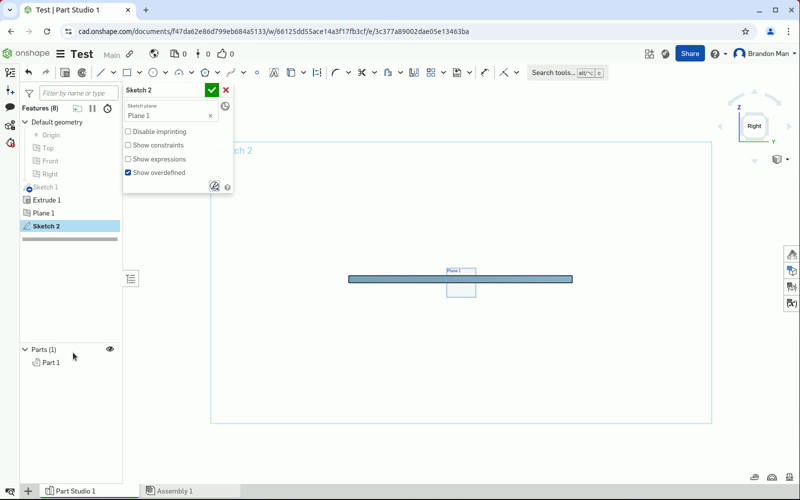
key(y)
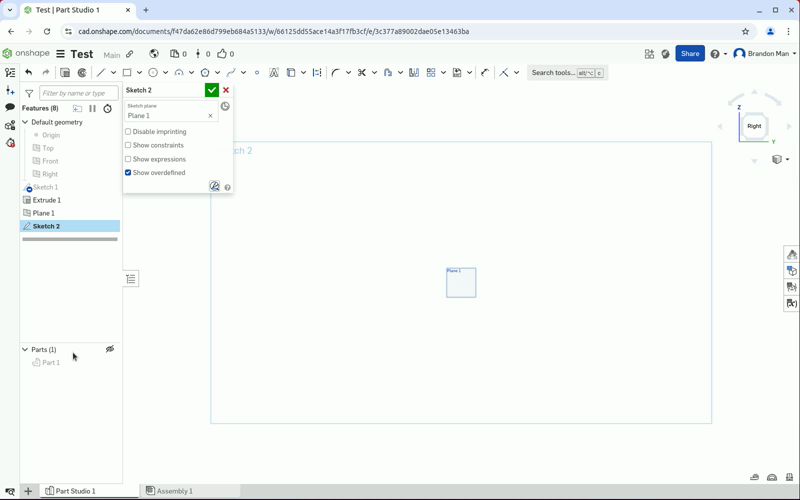
key(l)
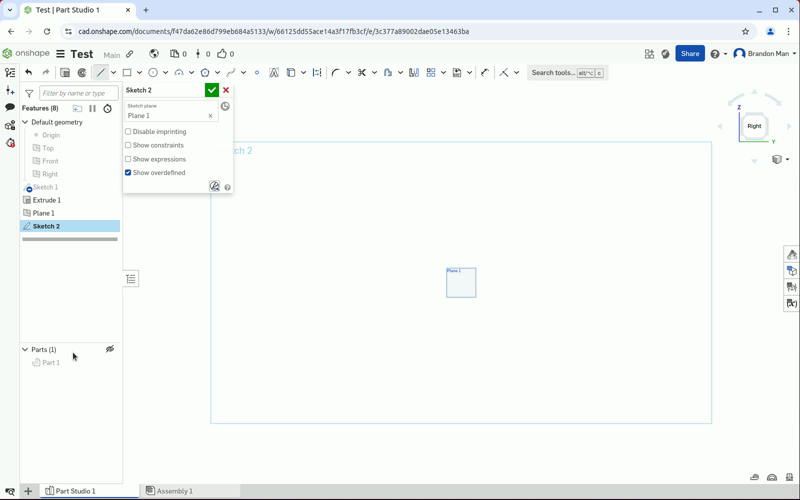
key_down(shift)
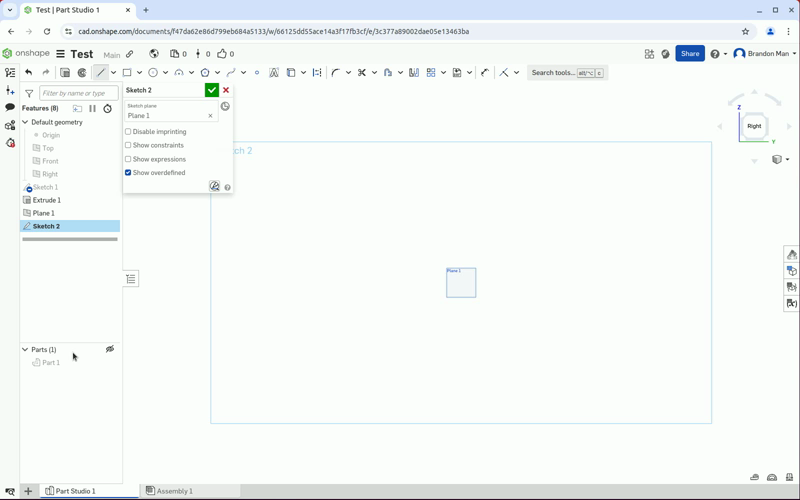
mouse_move(310, 282)
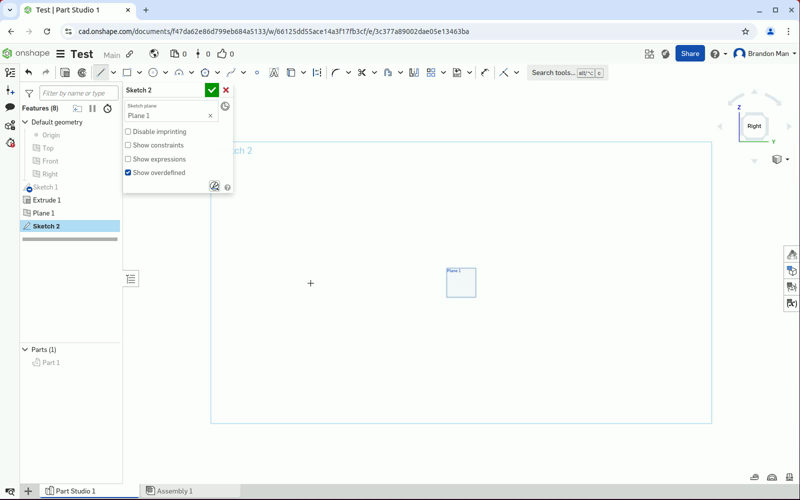
click(310, 282)
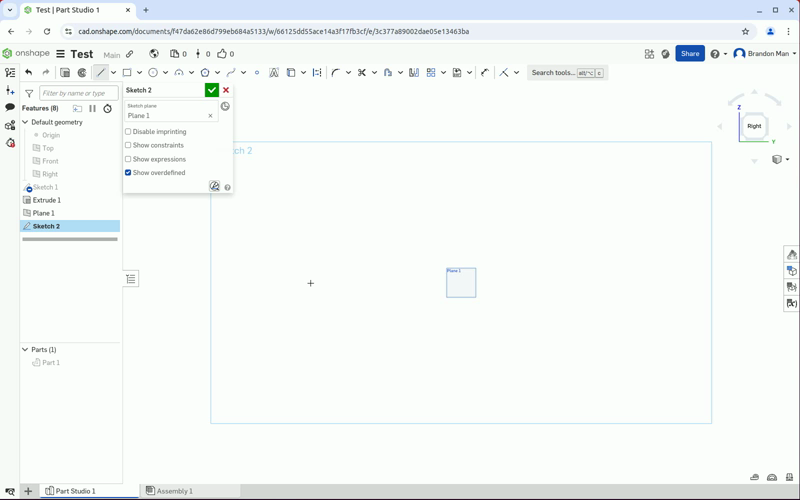
key_up(shift)
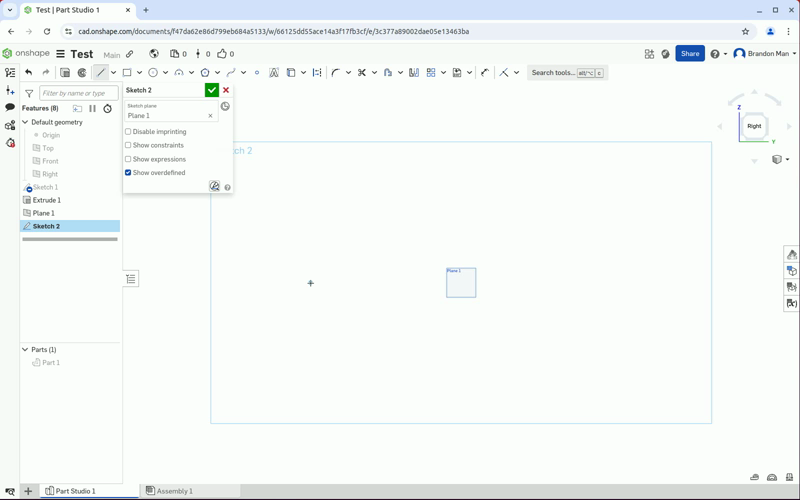
key_down(shift)
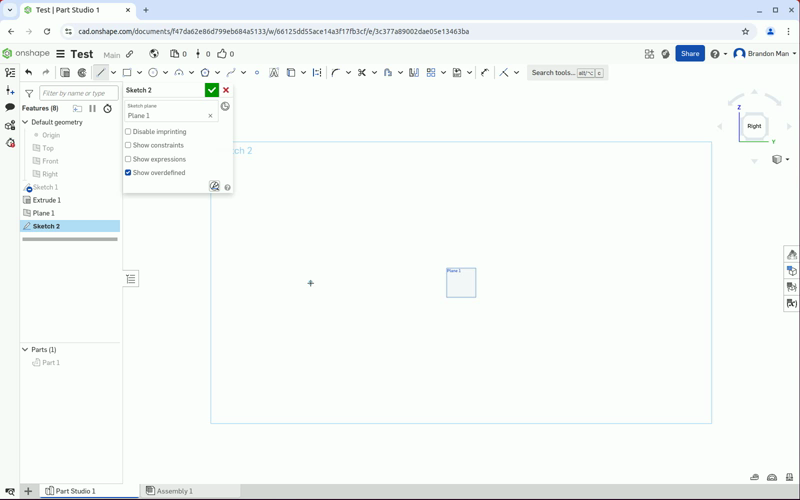
mouse_move(479, 282)
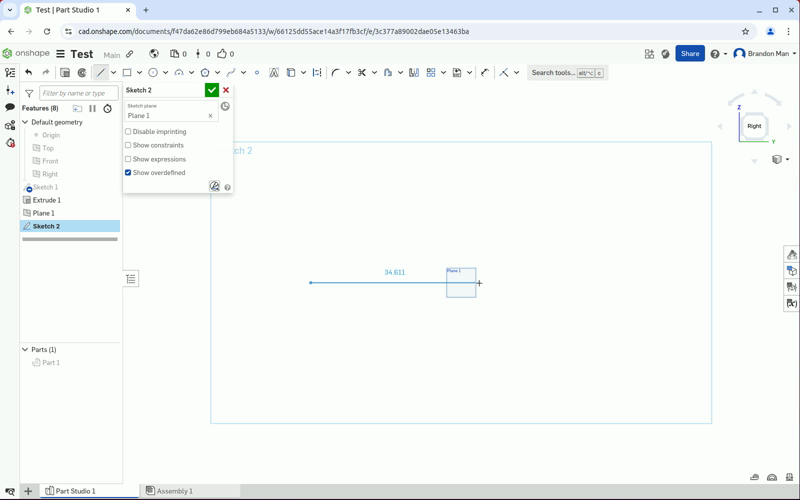
click(479, 282)
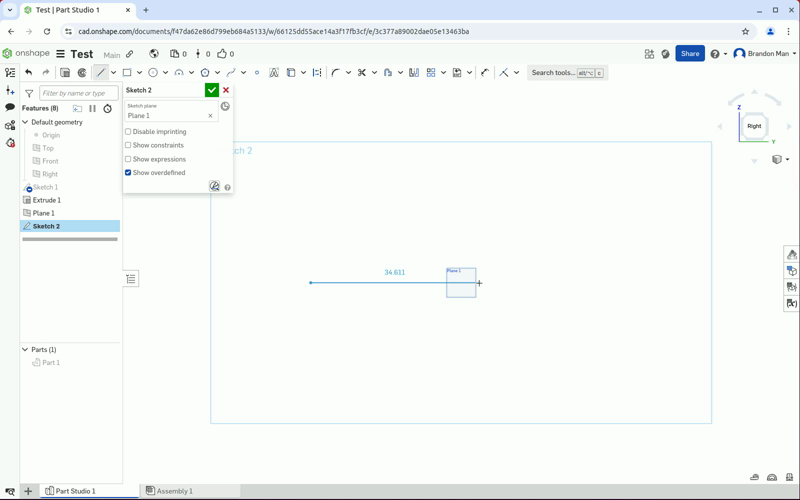
key_up(shift)
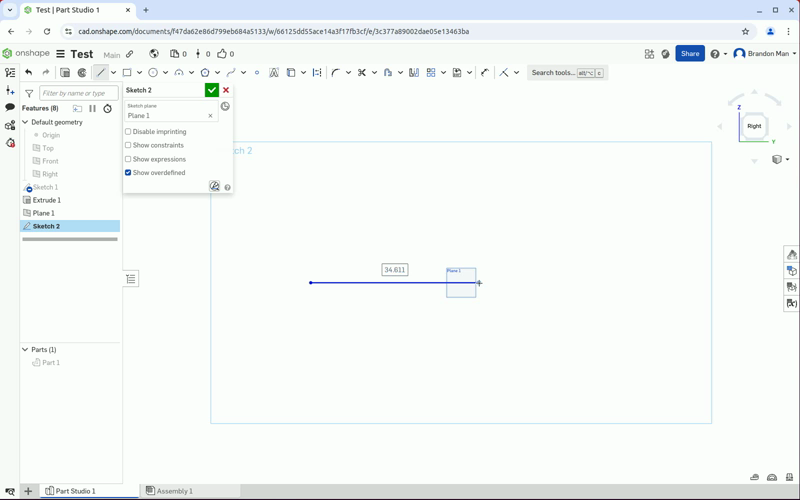
key_down(shift)
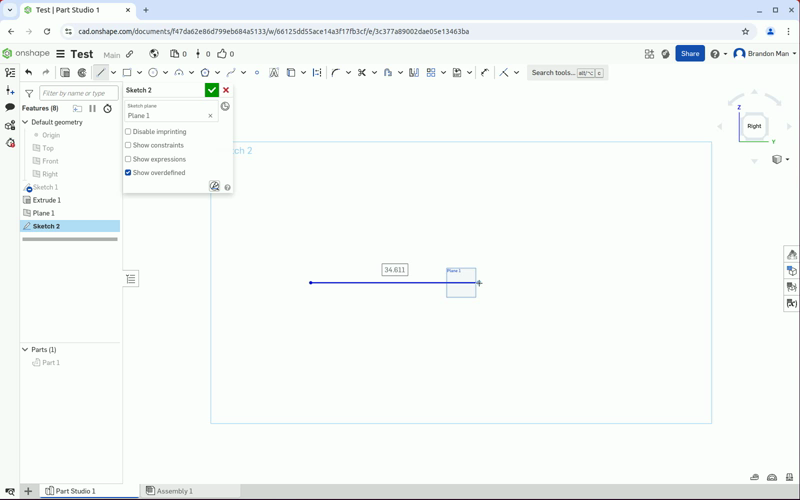
mouse_move(509, 282)
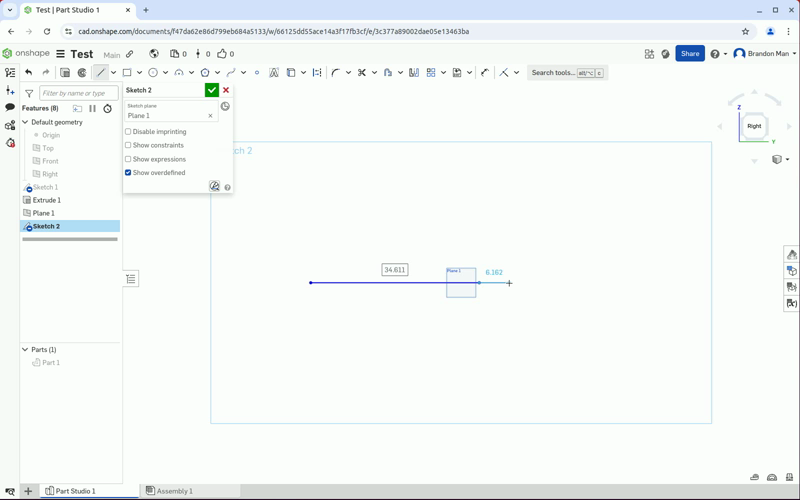
mouse_move(479, 275)
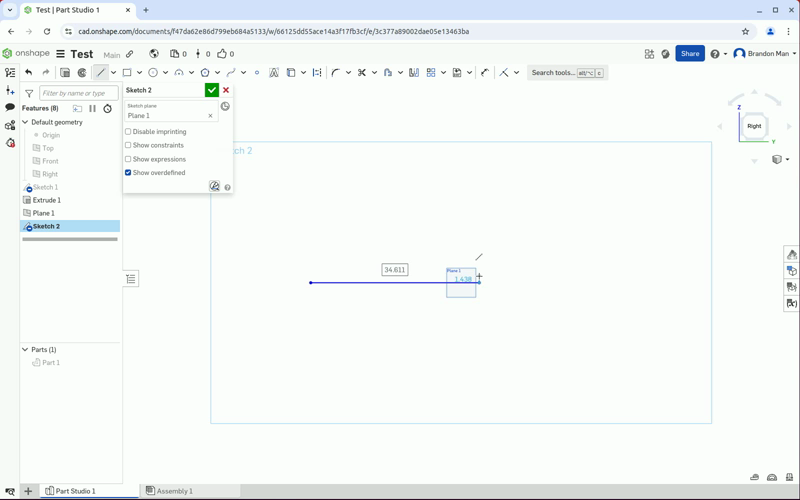
scroll(6)
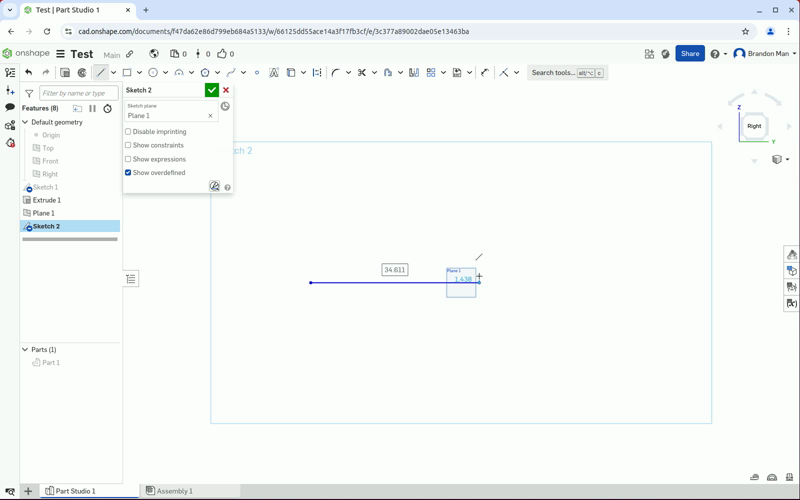
scroll(6)
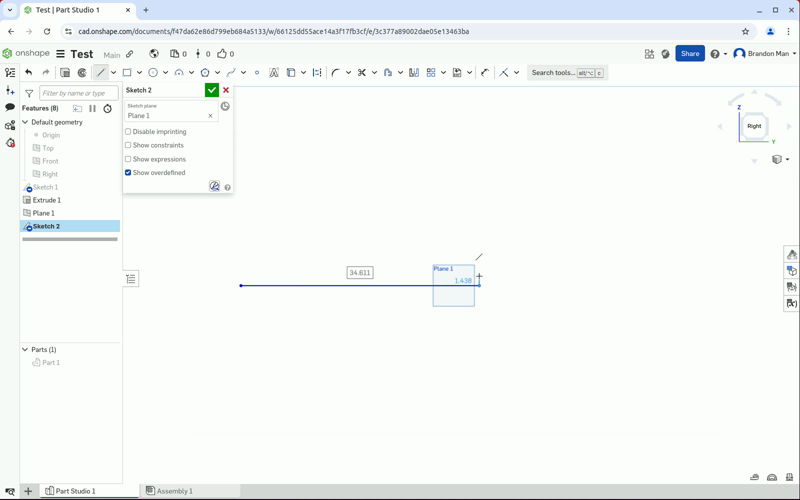
scroll(6)
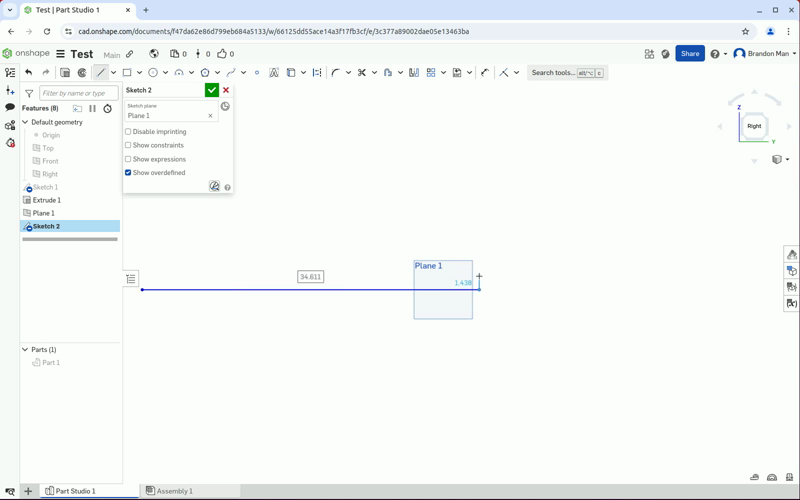
scroll(6)
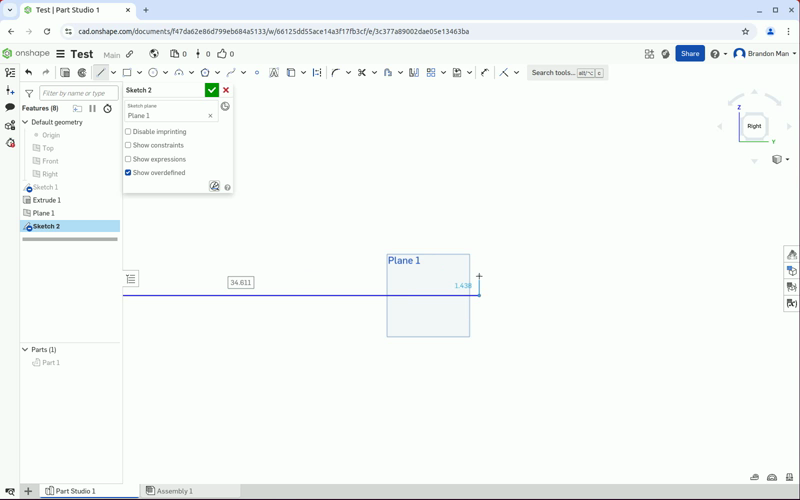
scroll(6)
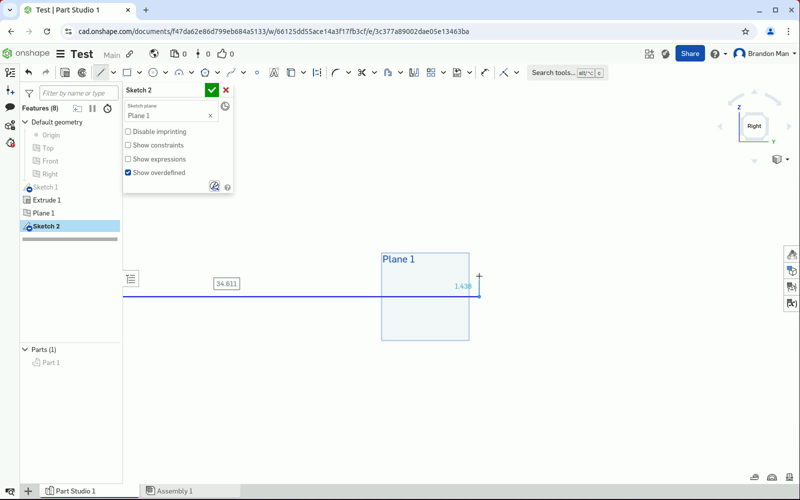
scroll(6)
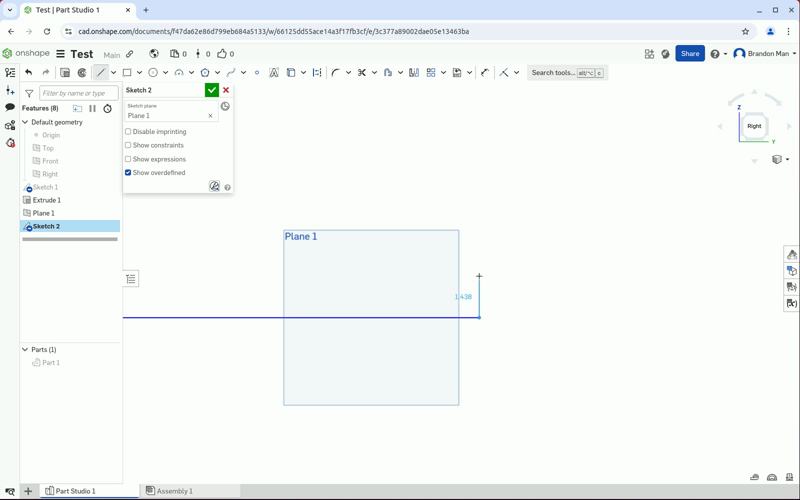
scroll(6)
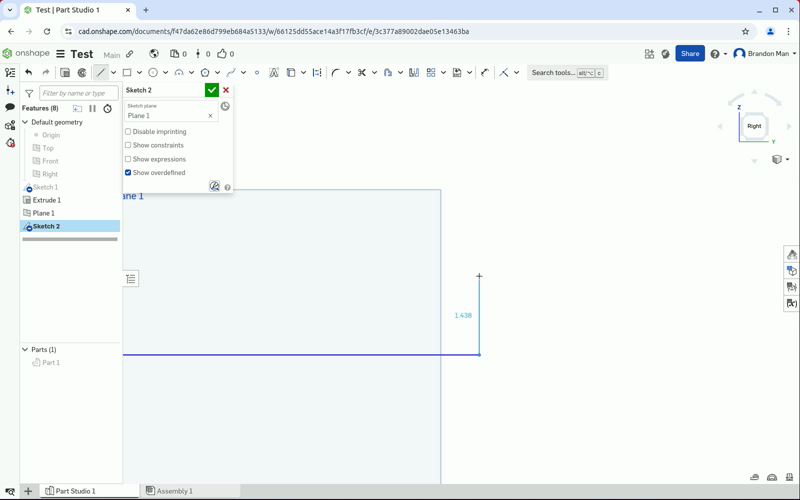
click(479, 275)
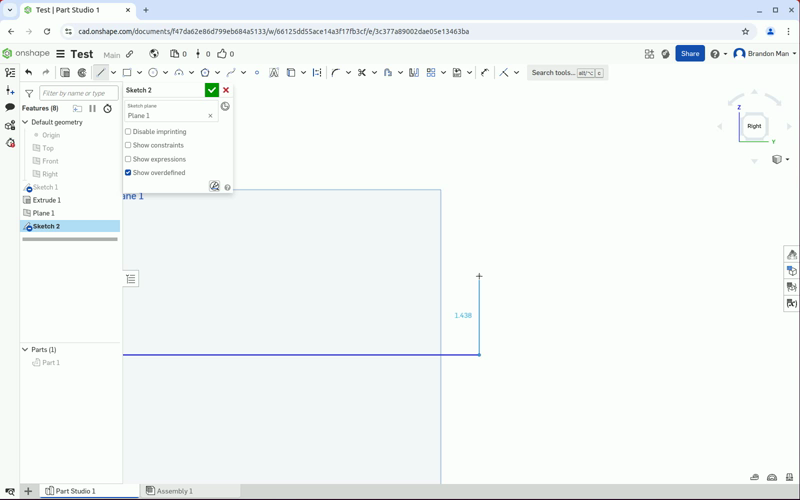
scroll(-6)
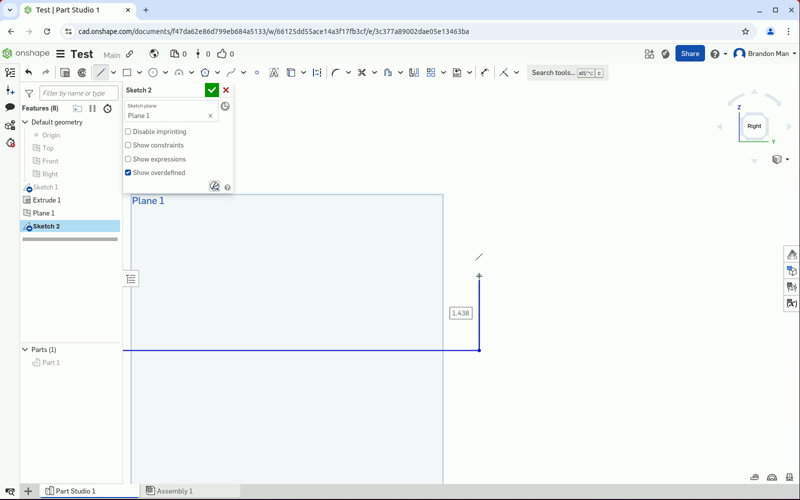
scroll(-6)
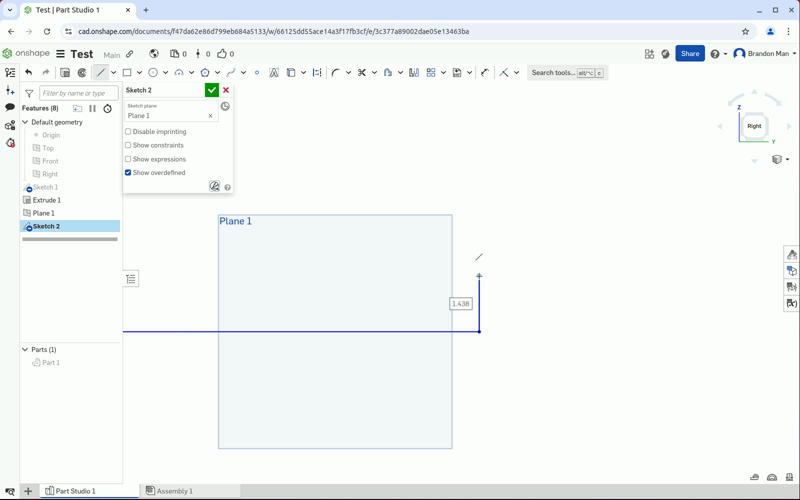
scroll(-6)
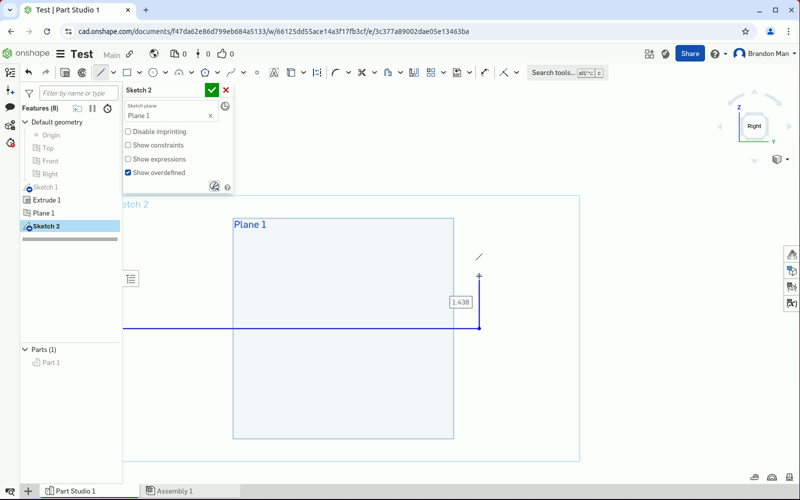
scroll(-6)
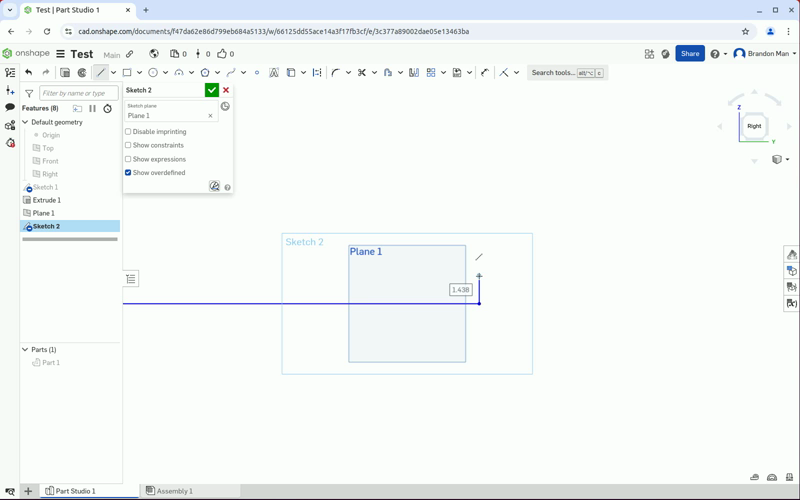
scroll(-6)
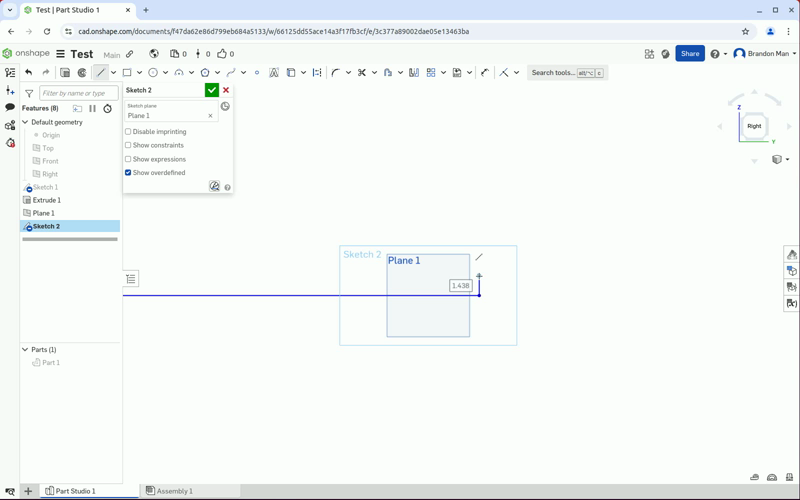
scroll(-6)
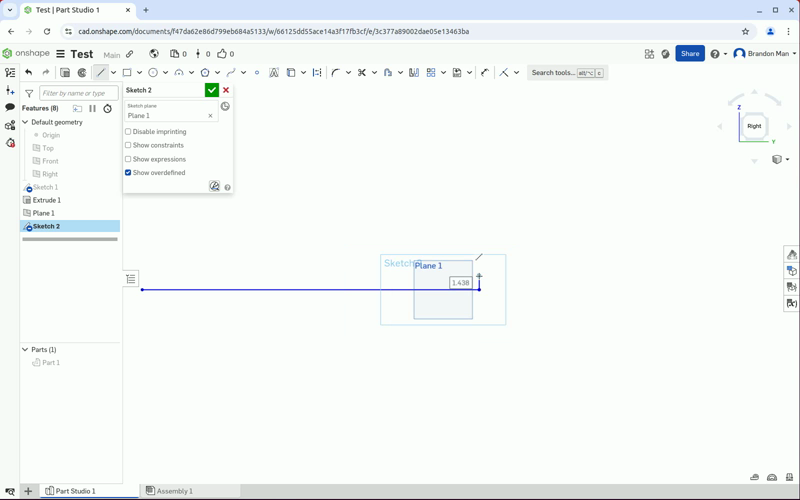
scroll(-6)
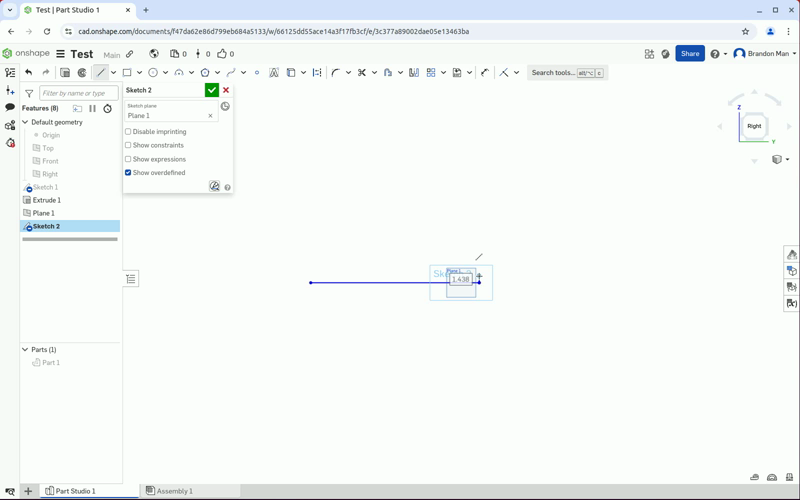
key_up(shift)
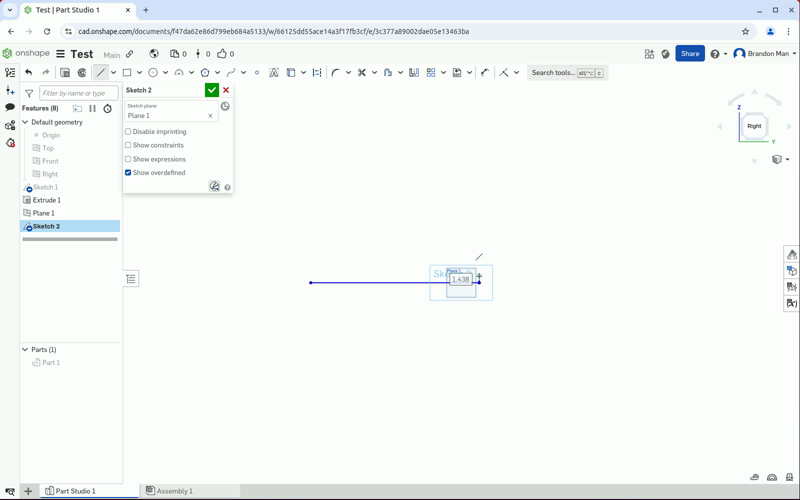
key_down(shift)
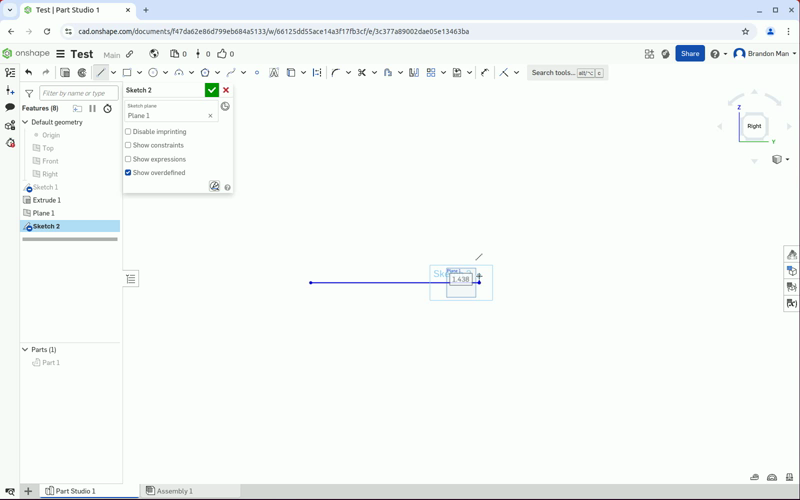
mouse_move(310, 275)
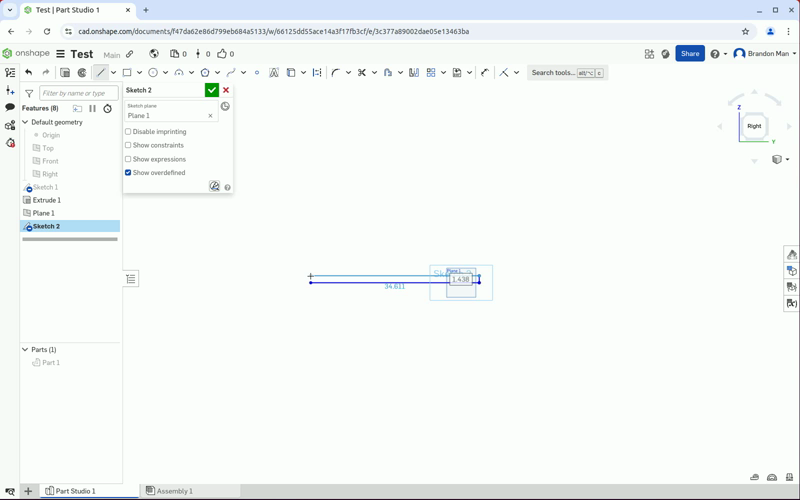
click(310, 275)
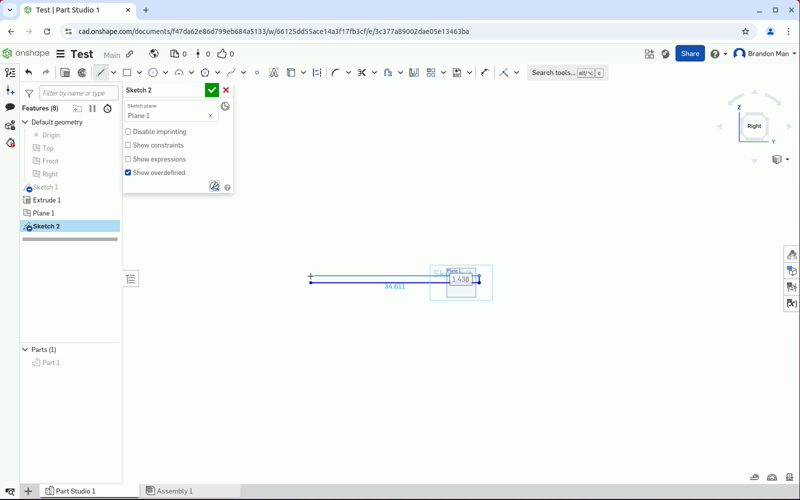
key_up(shift)
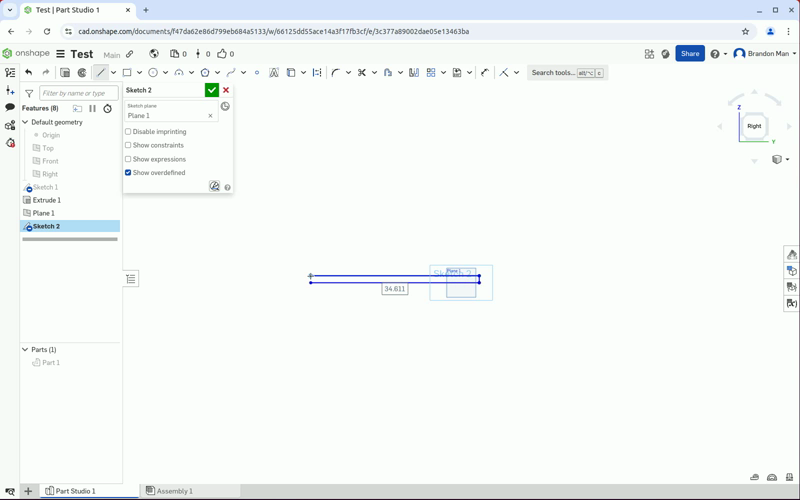
mouse_move(340, 275)
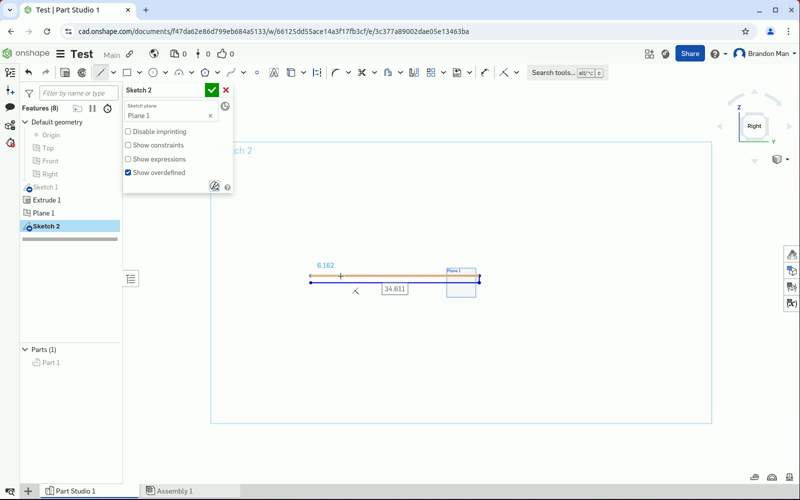
key_down(shift)
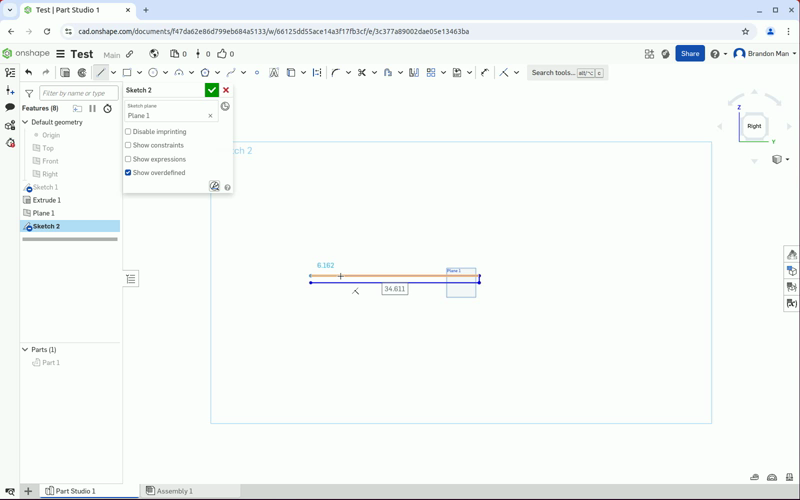
mouse_move(310, 282)
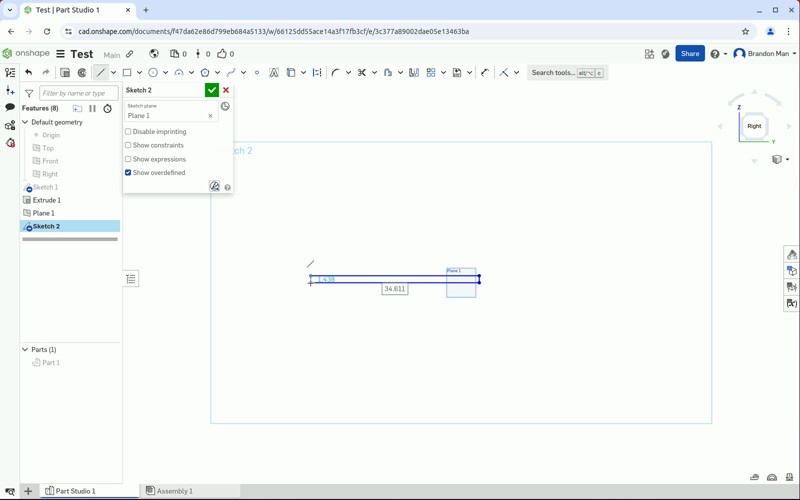
scroll(6)
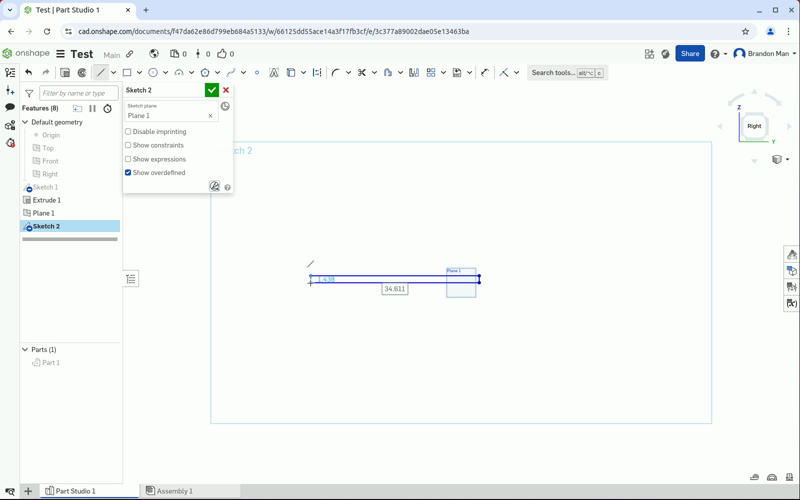
scroll(6)
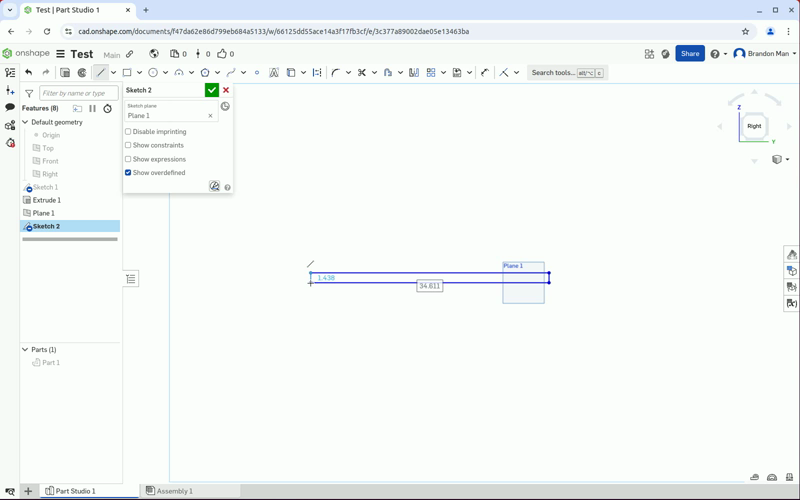
scroll(6)
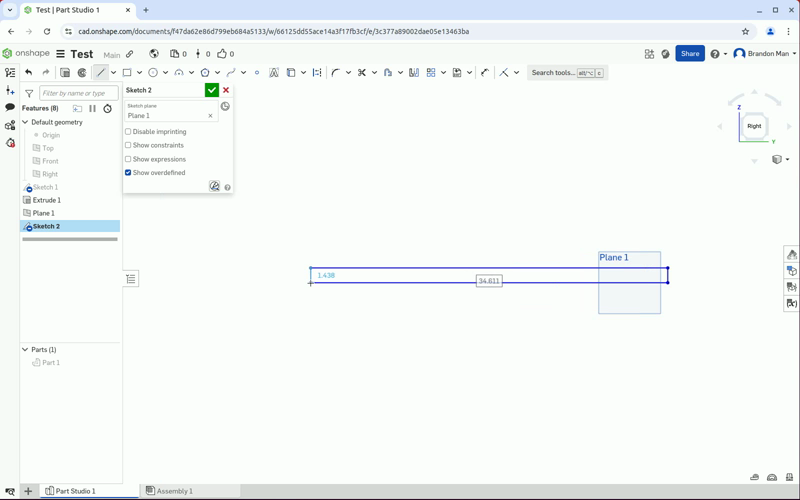
scroll(6)
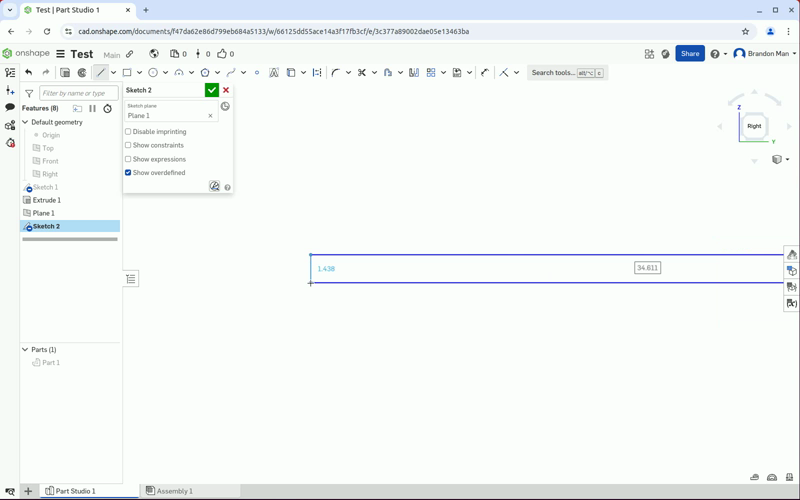
scroll(6)
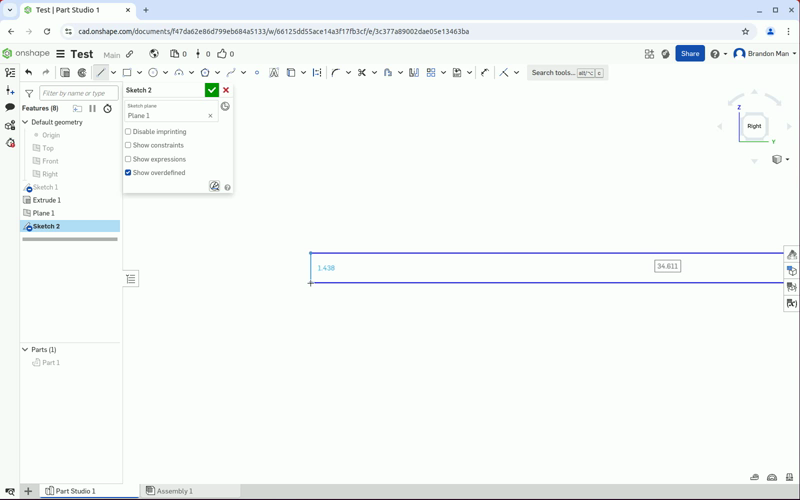
scroll(6)
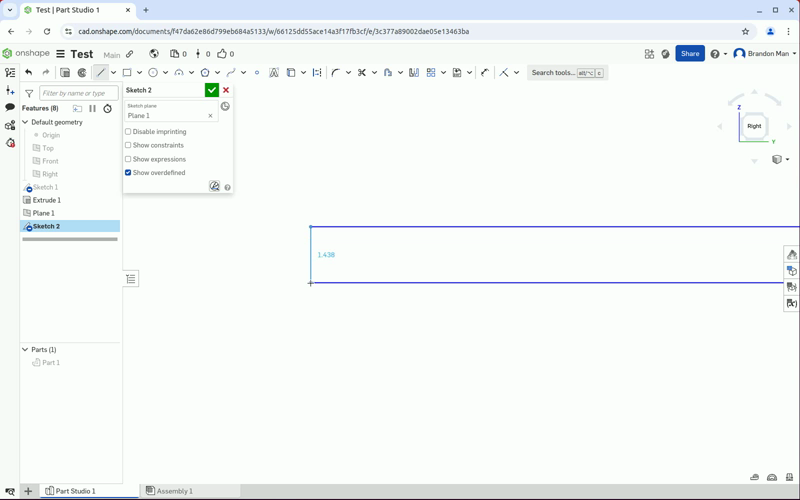
scroll(6)
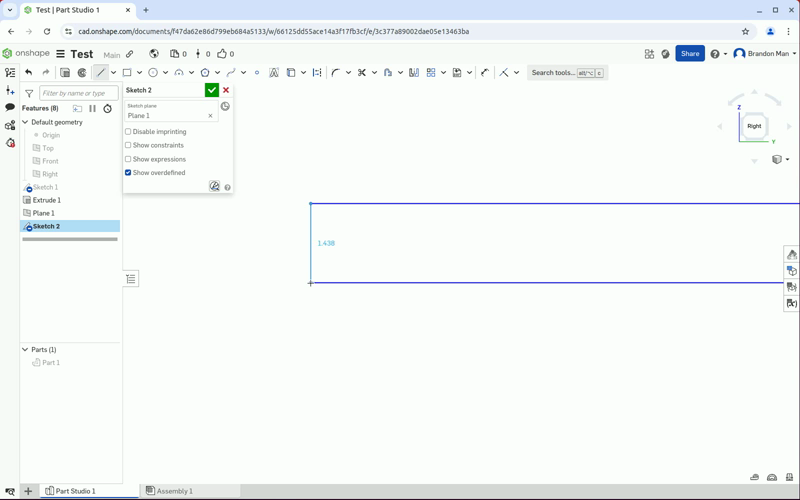
key_up(shift)
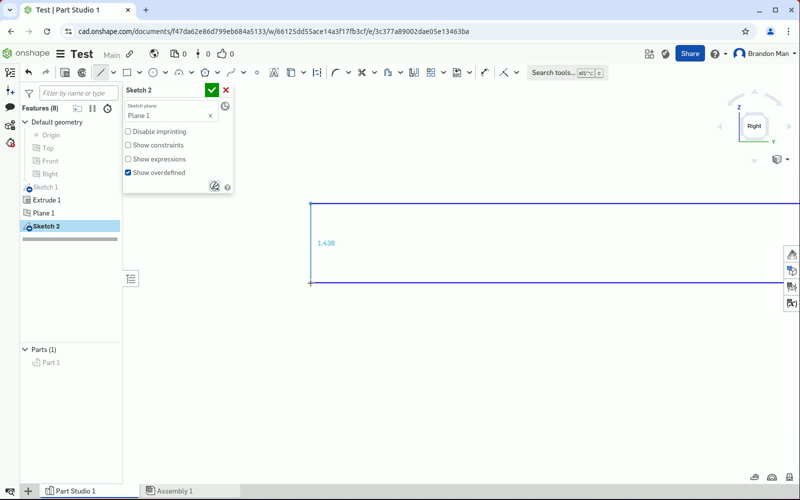
click(310, 282)
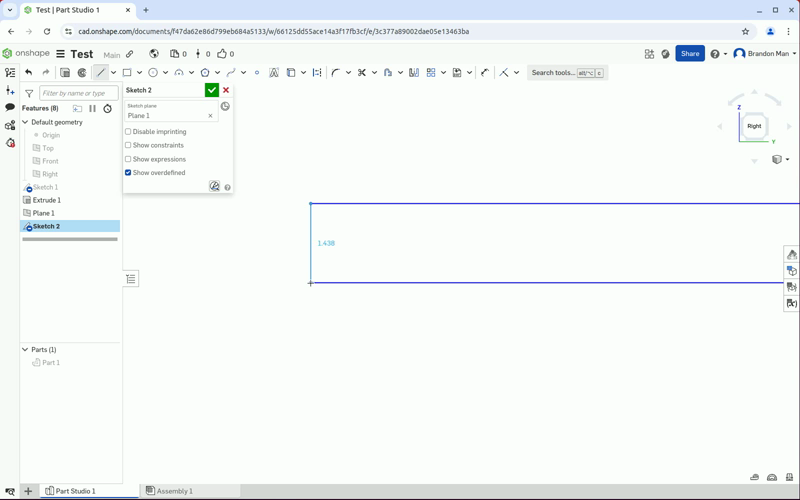
scroll(-6)
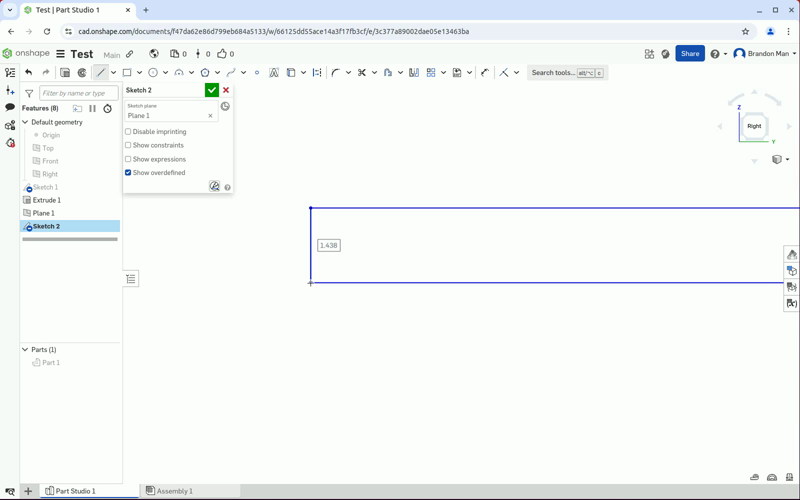
scroll(-6)
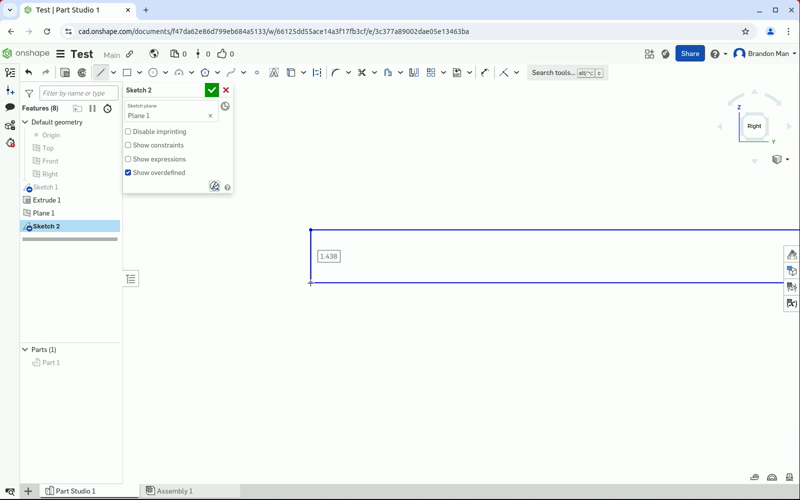
scroll(-6)
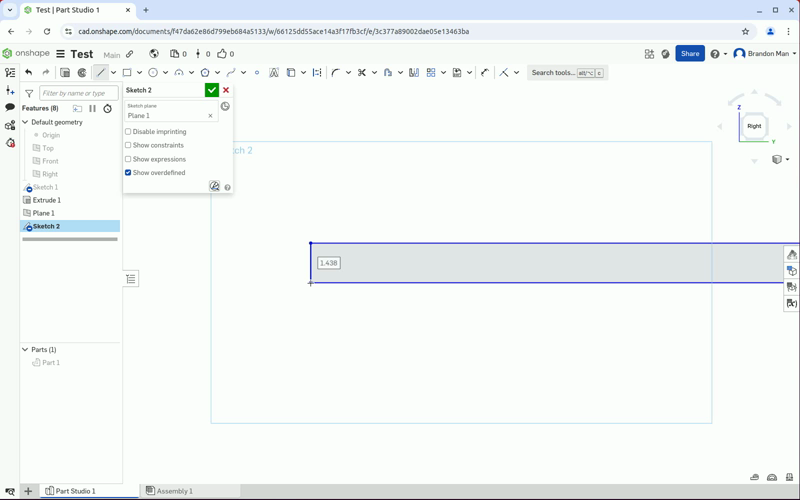
scroll(-6)
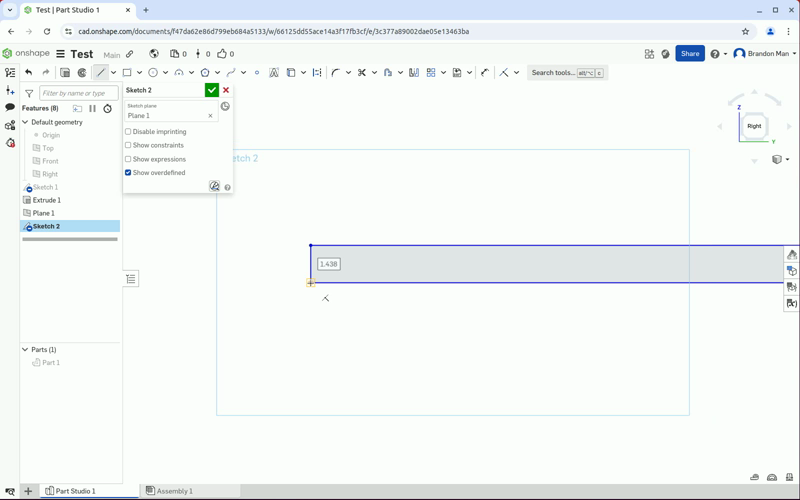
scroll(-6)
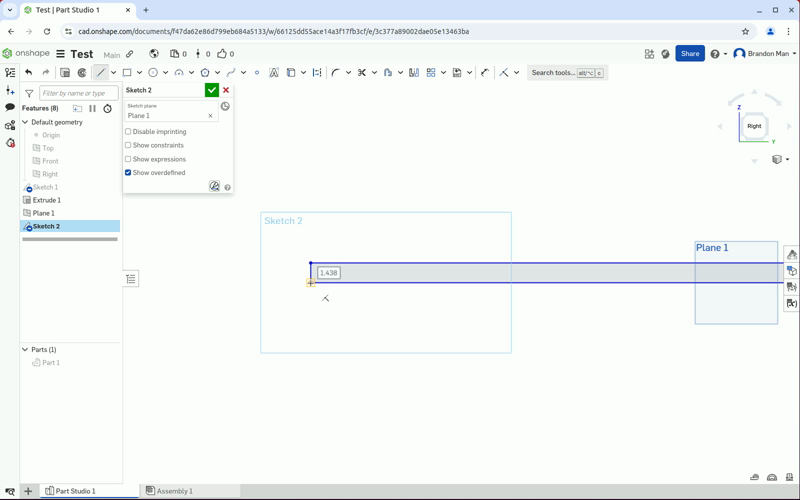
scroll(-6)
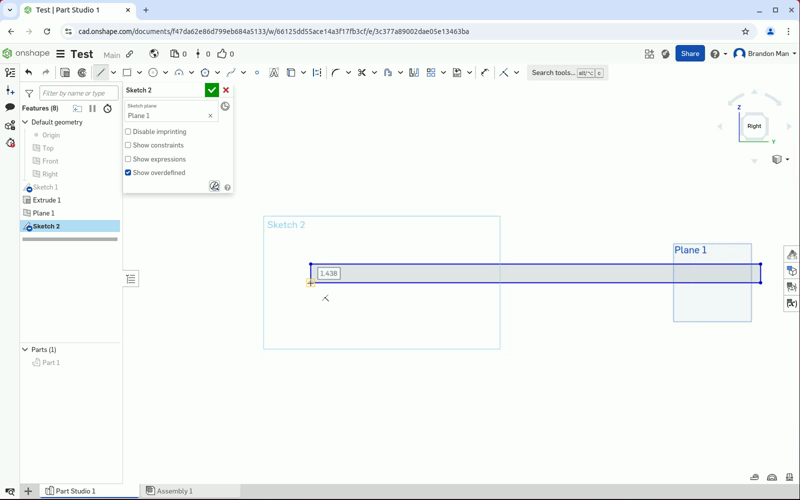
scroll(-6)
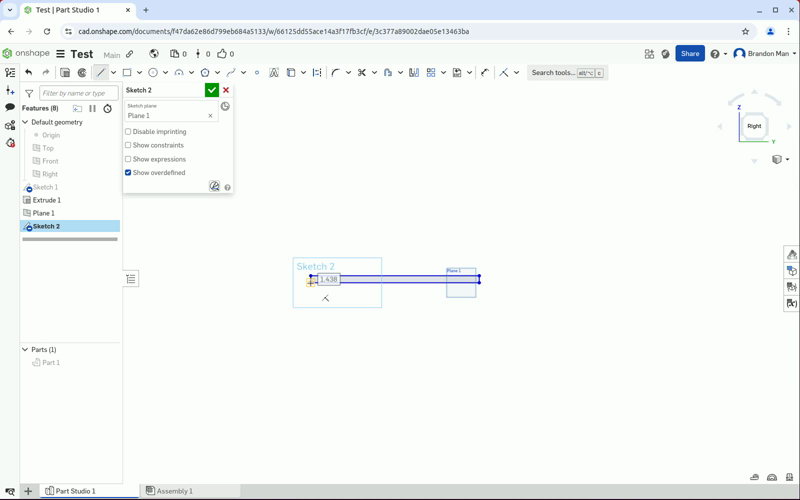
key(esc)
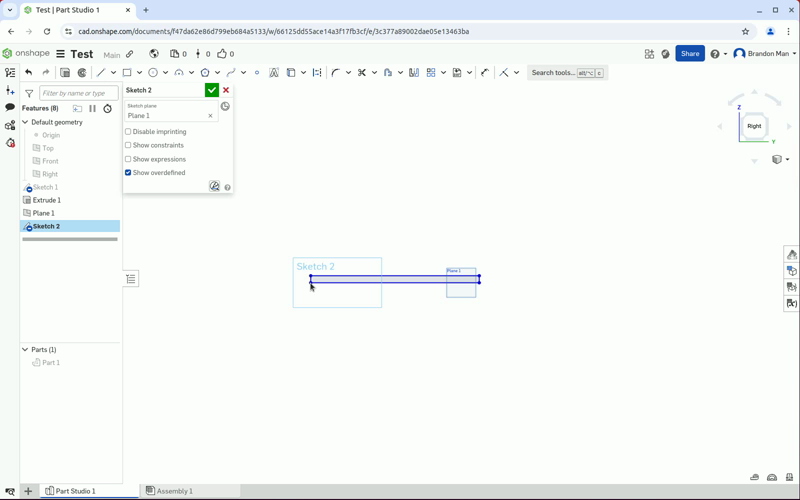
mouse_move(312, 280)
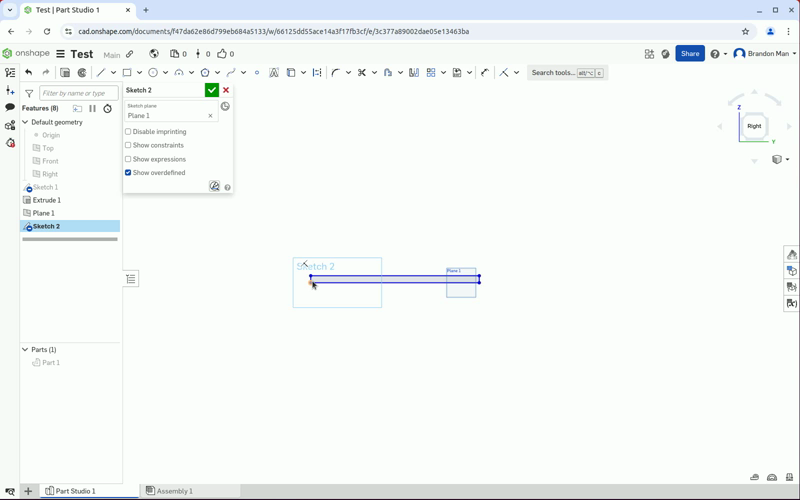
scroll(6)
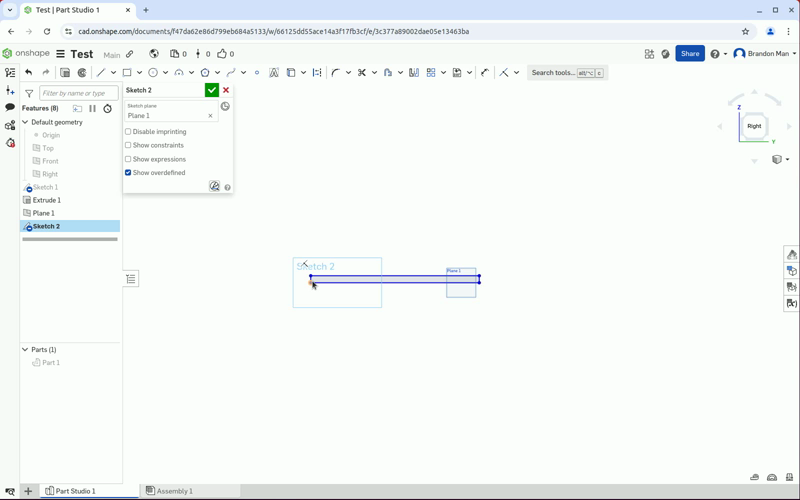
scroll(6)
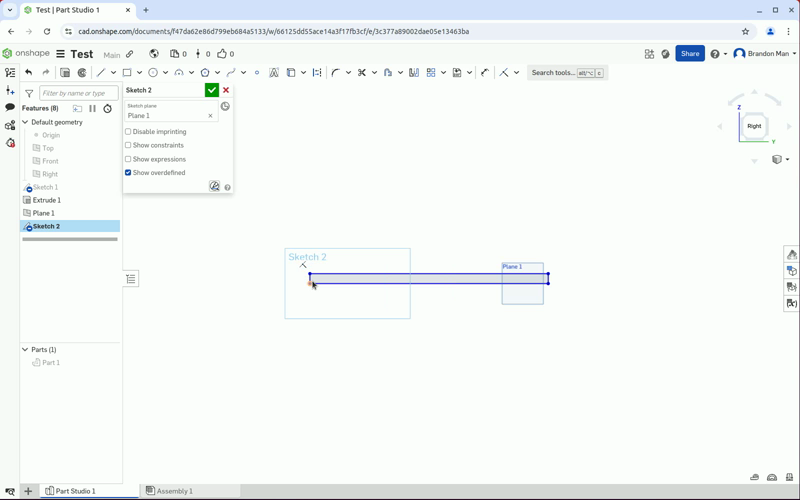
scroll(6)
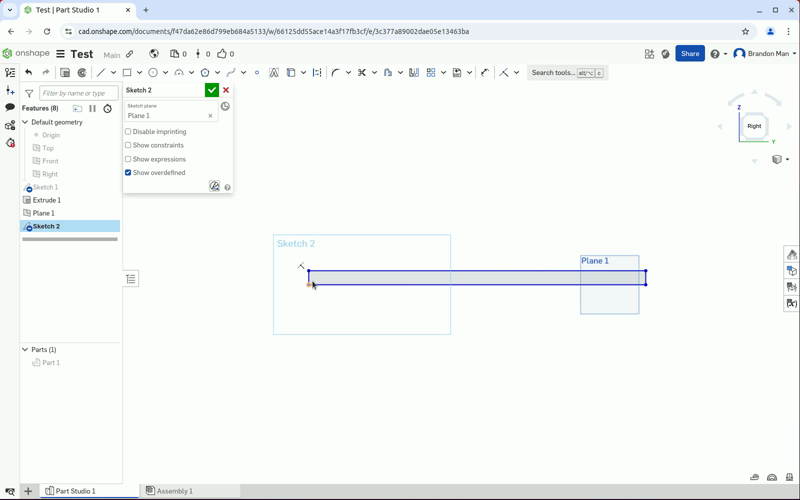
scroll(6)
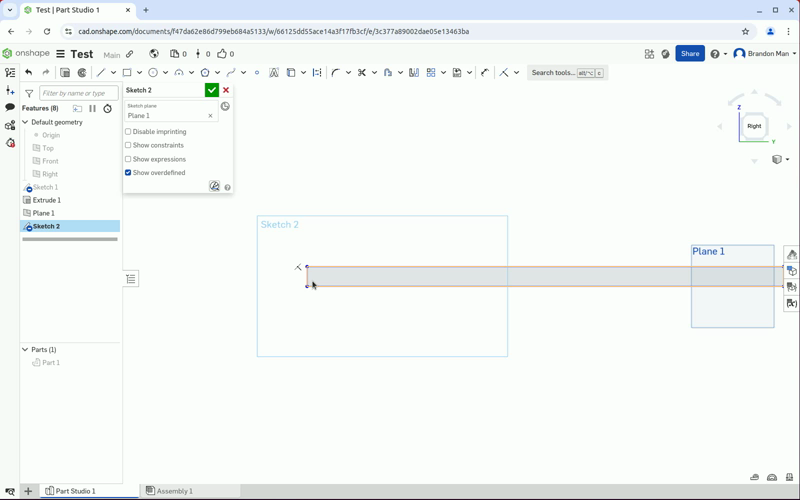
scroll(6)
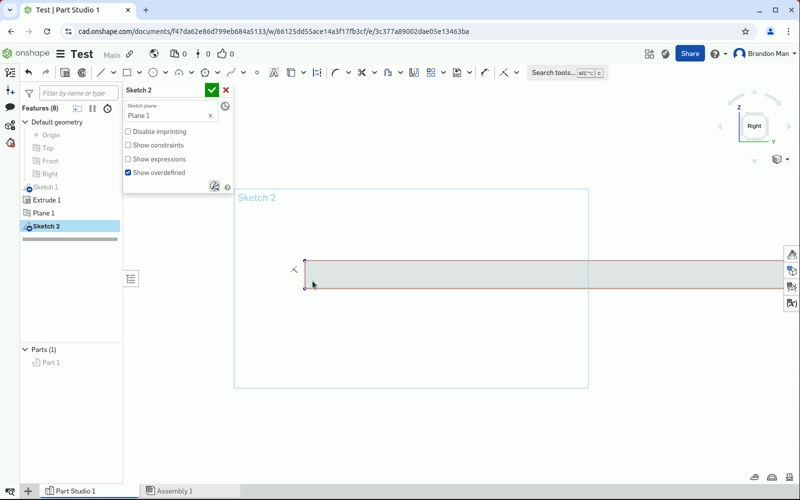
scroll(6)
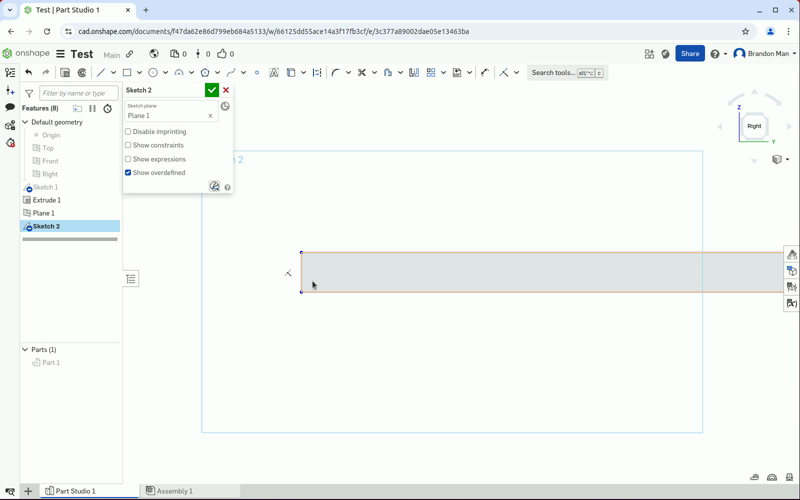
scroll(6)
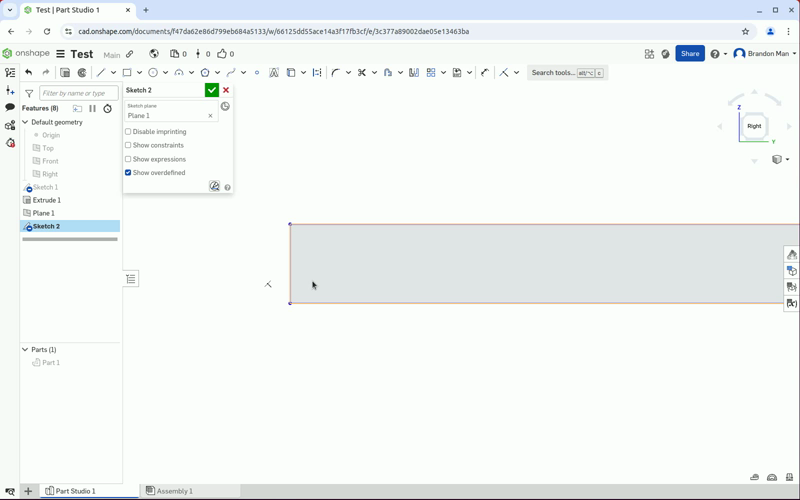
click(312, 280)
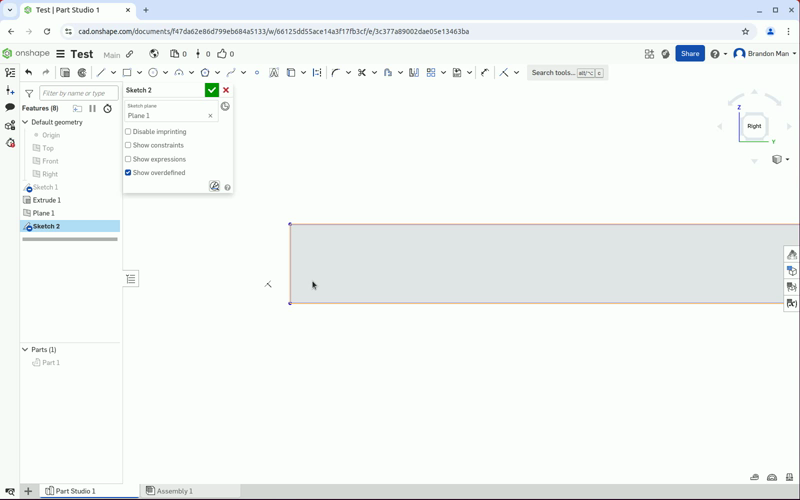
scroll(-6)
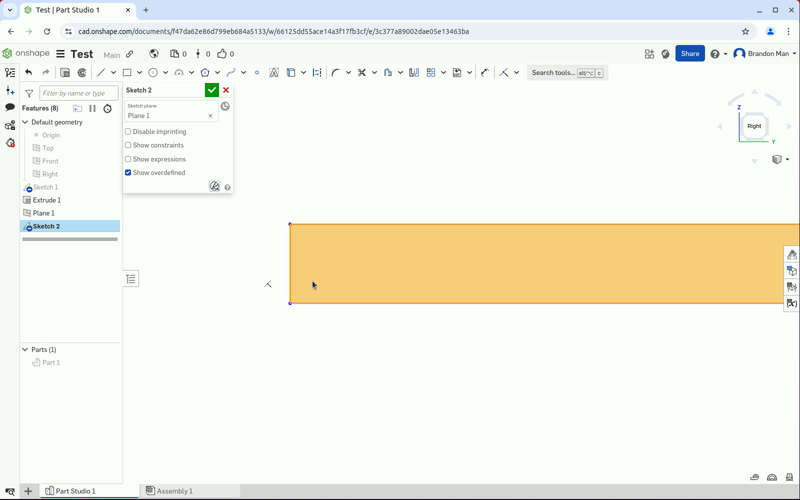
scroll(-6)
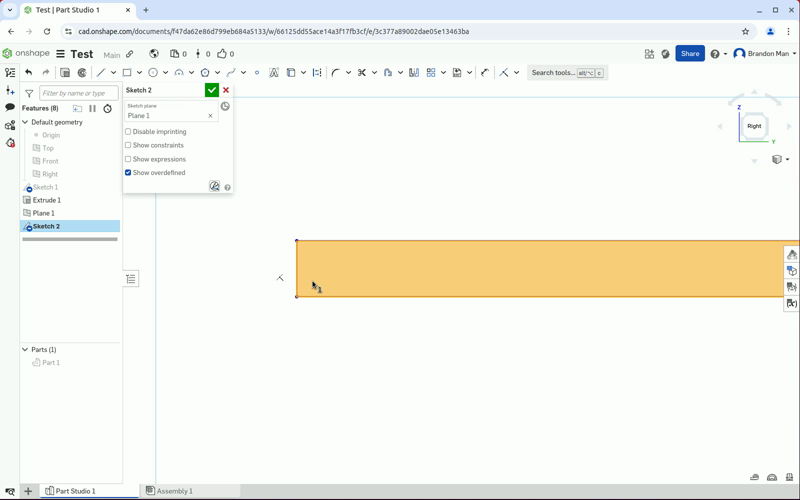
scroll(-6)
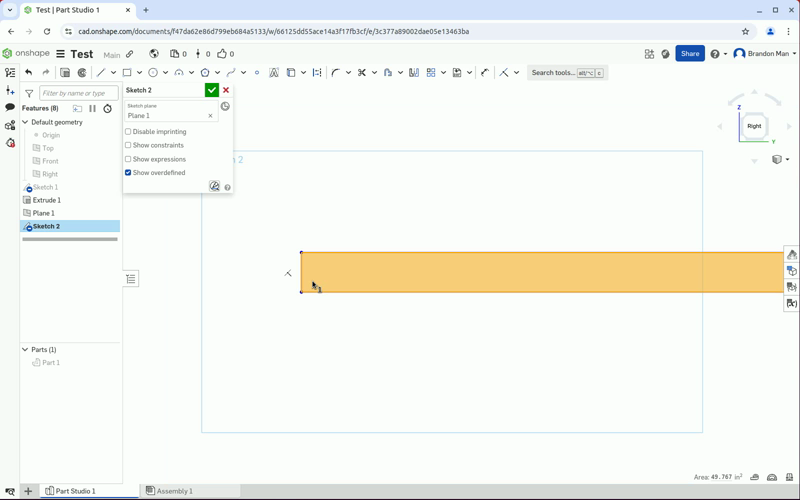
scroll(-6)
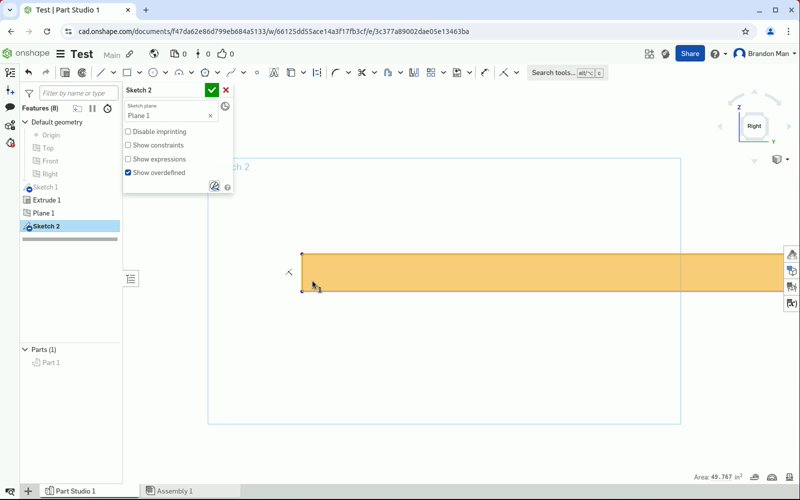
scroll(-6)
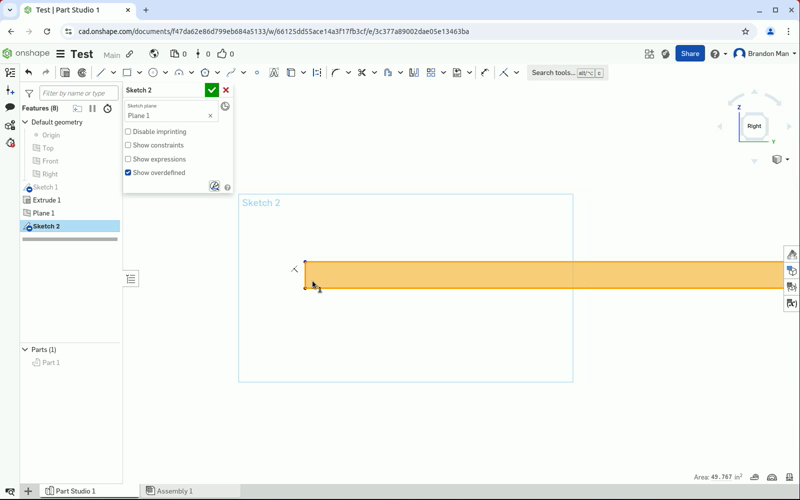
scroll(-6)
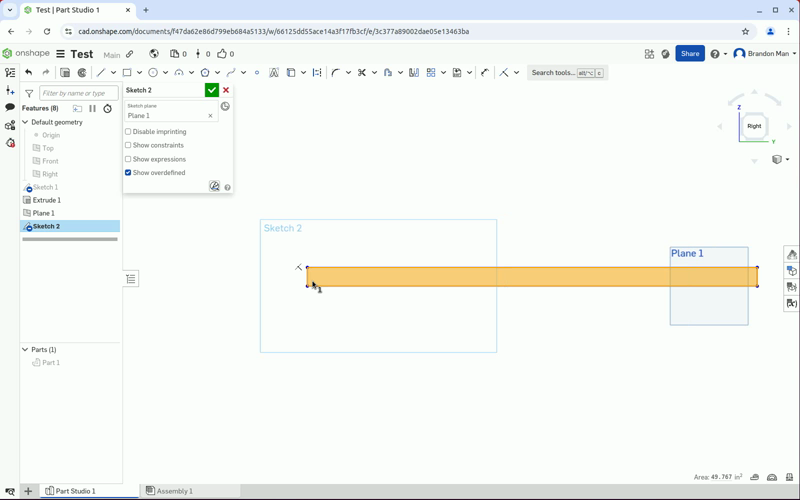
scroll(-6)
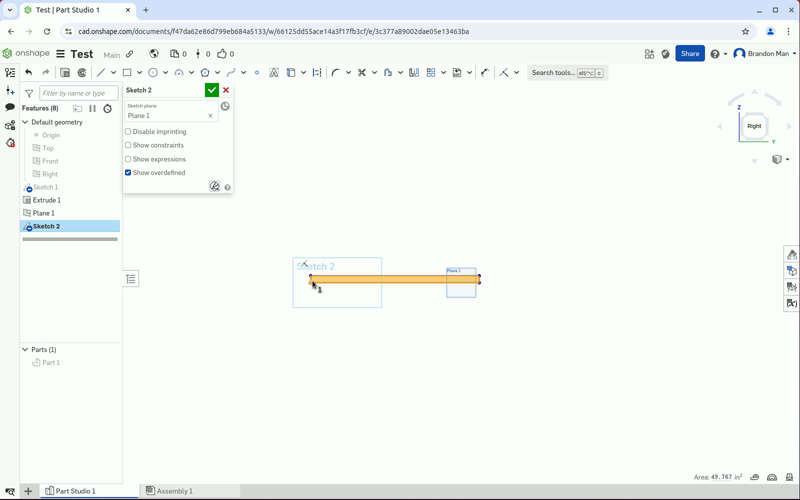
mouse_move(73, 352)
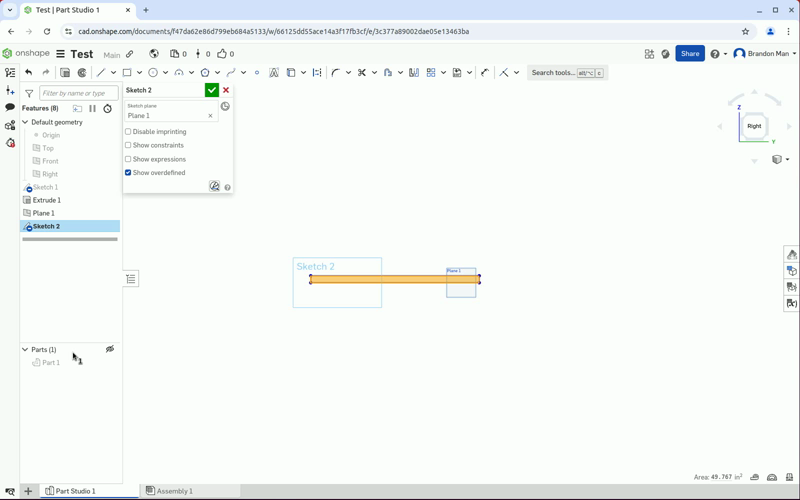
key(shift+y)
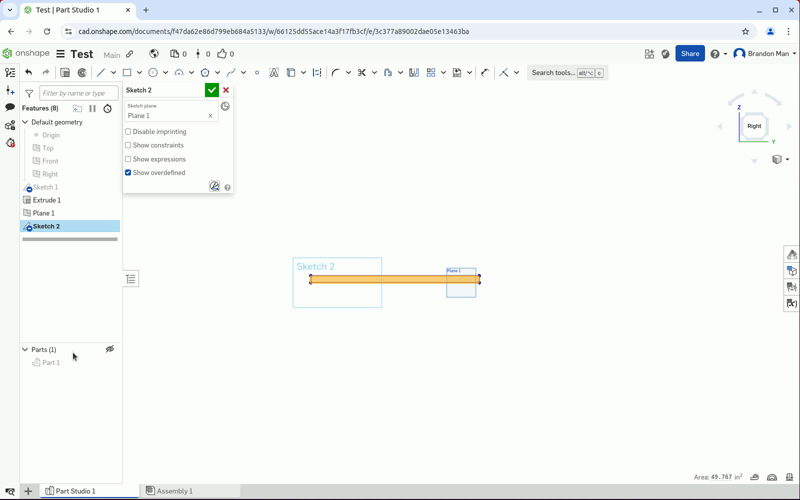
key(shift+e)
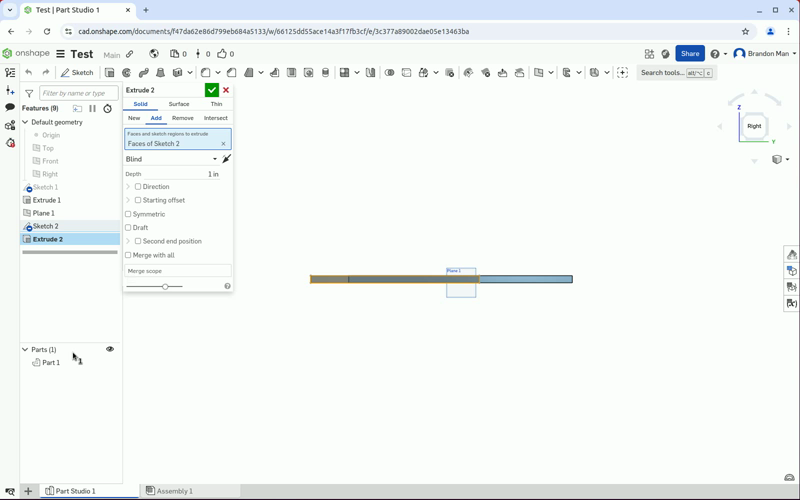
mouse_move(143, 106)
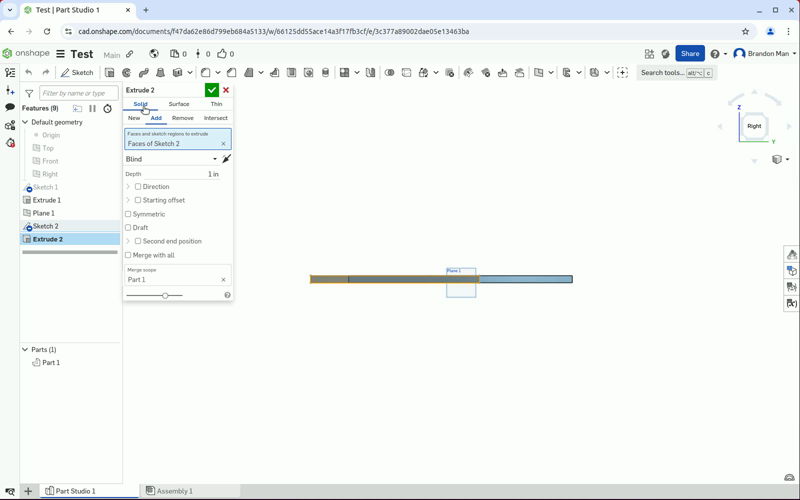
click(143, 106)
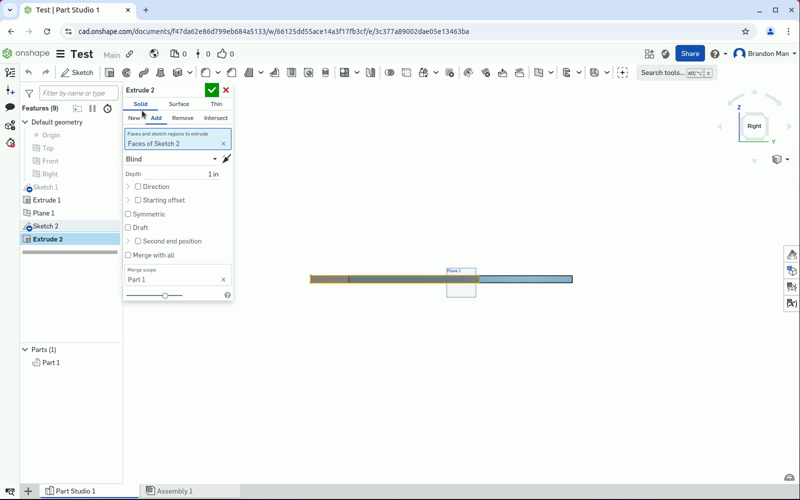
mouse_move(137, 120)
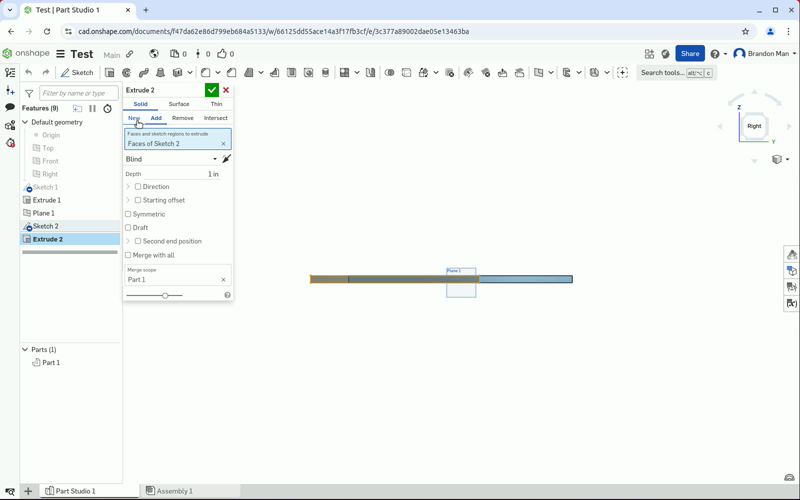
click(137, 120)
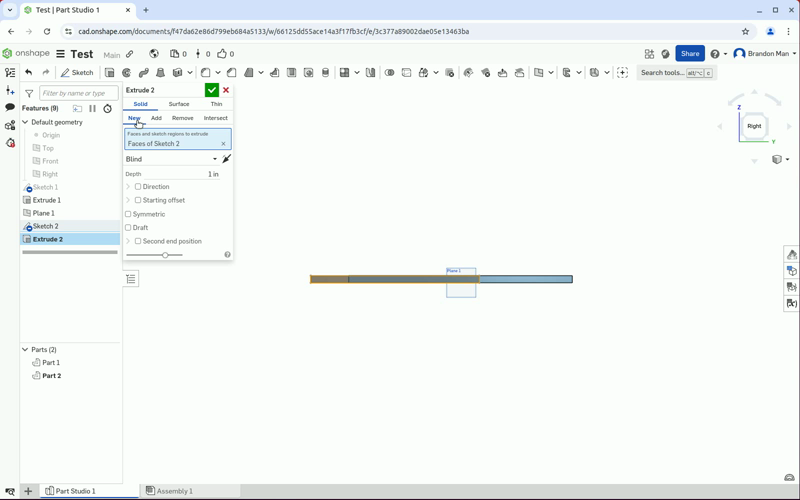
key(tab, 4)
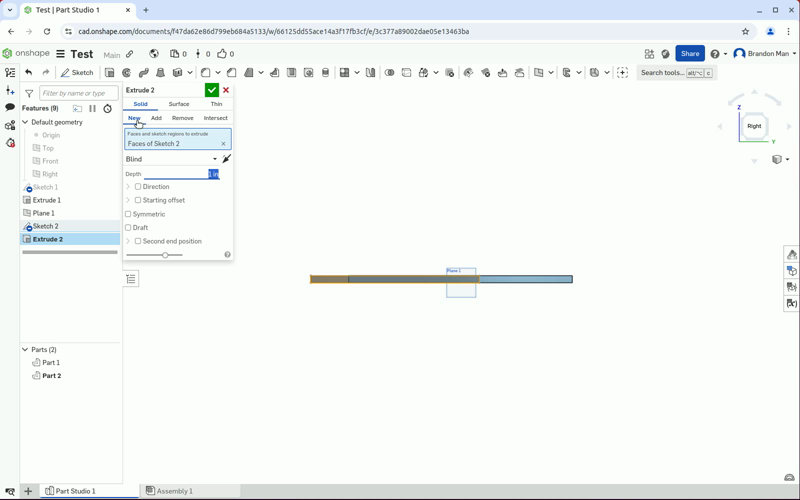
text(1.444)
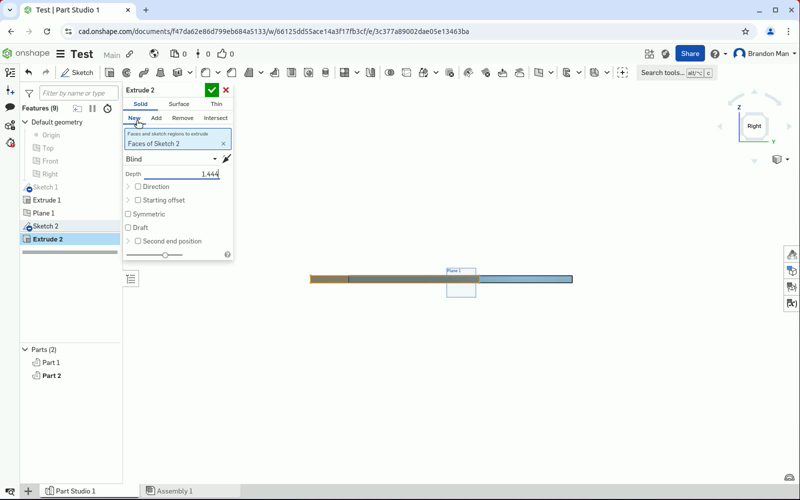
key(enter)
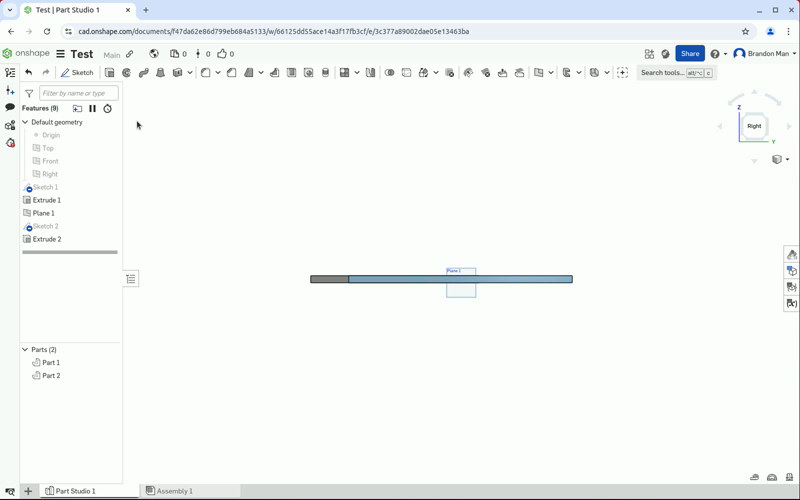
key(shift+h)
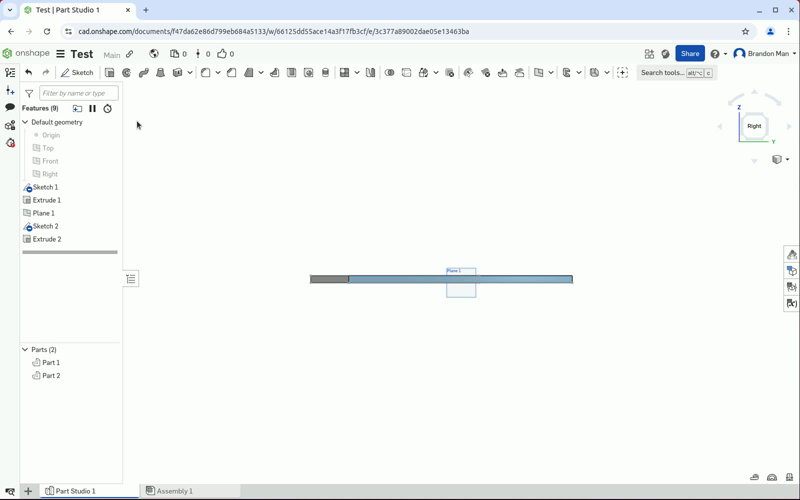
key(shift+h)
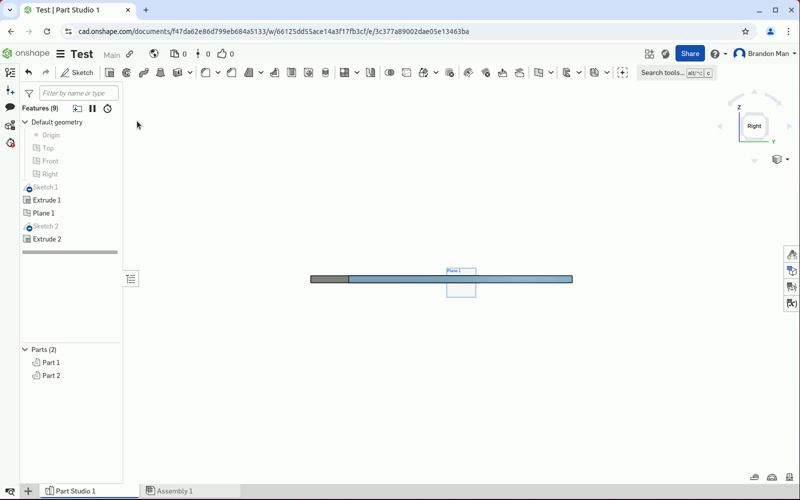
mouse_move(73, 189)
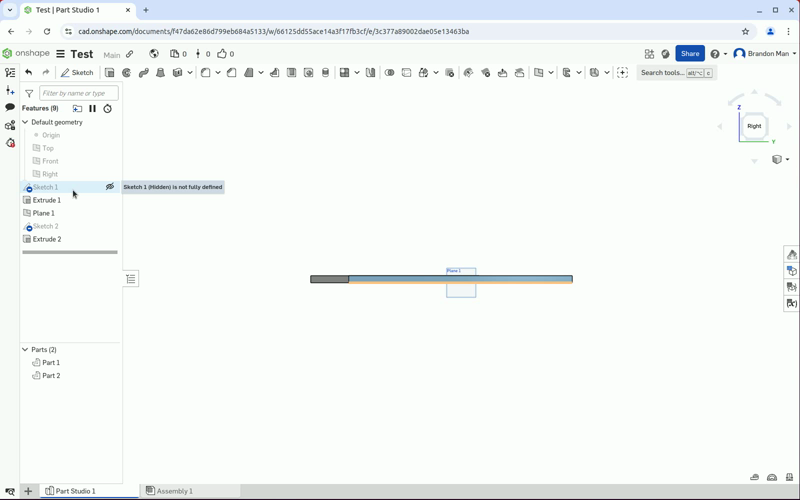
click(73, 189)
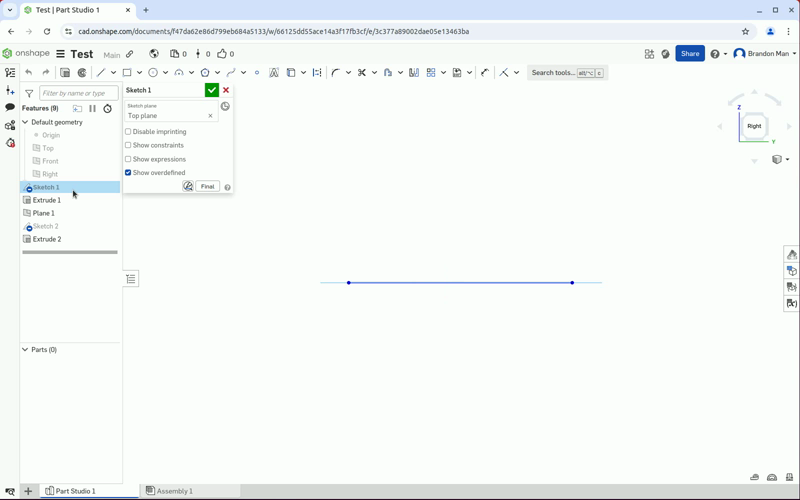
mouse_move(229, 92)
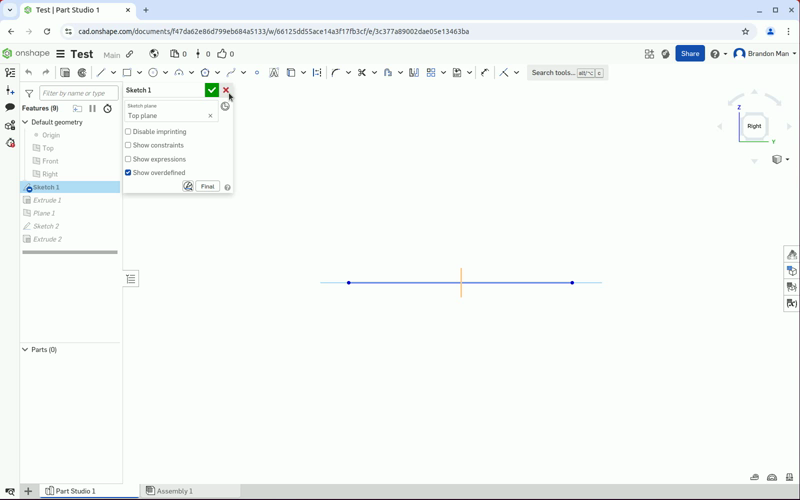
click(229, 92)
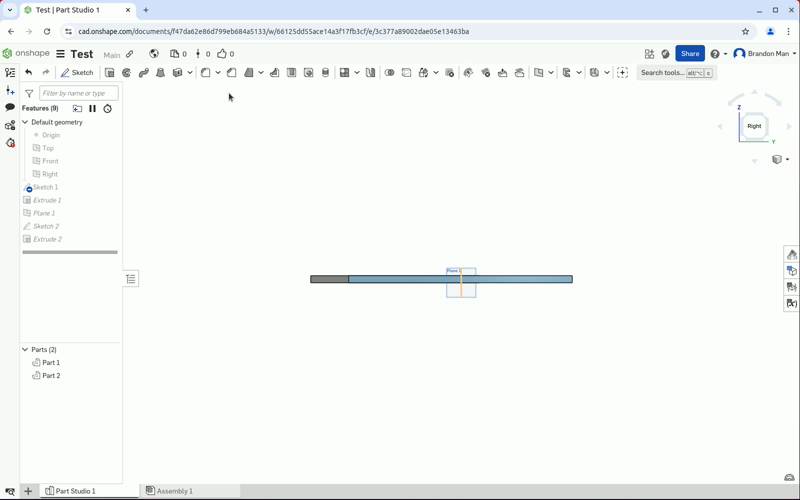
mouse_move(541, 75)
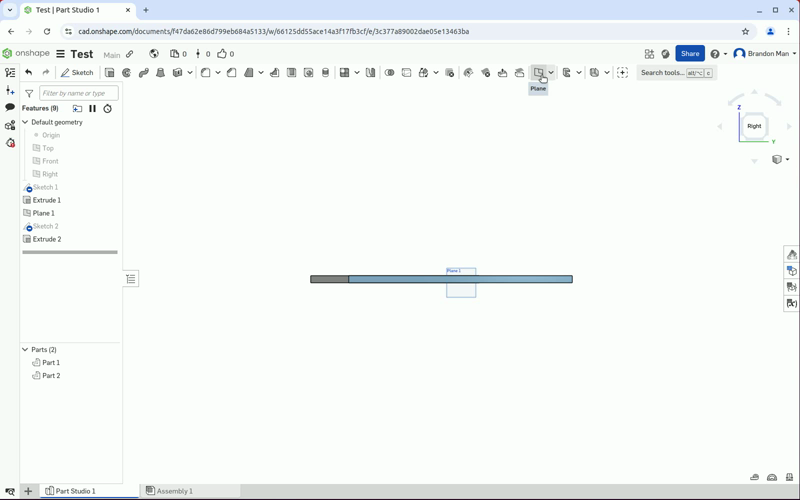
click(541, 75)
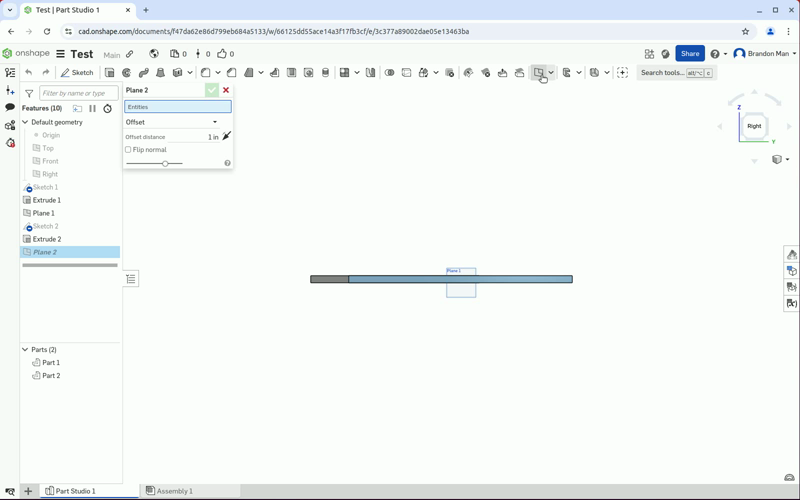
mouse_move(73, 176)
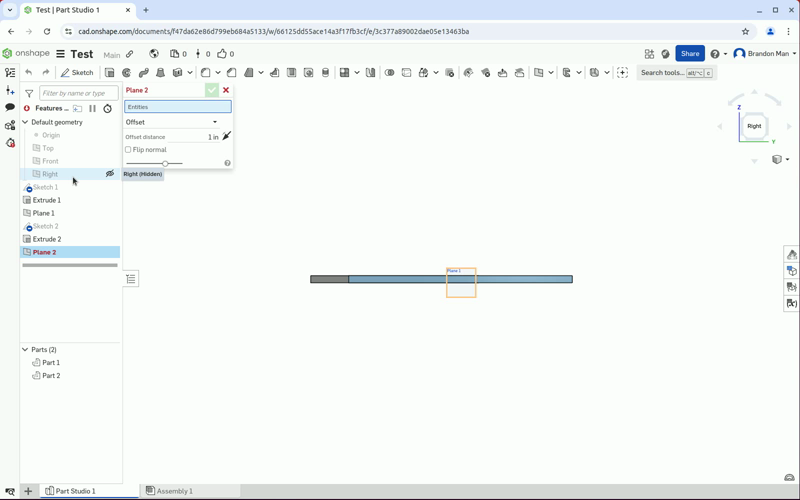
click(73, 176)
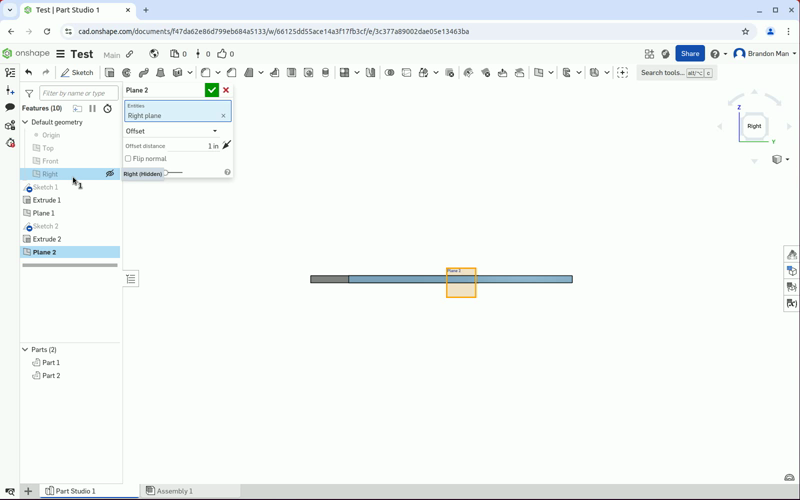
key(tab, 2)
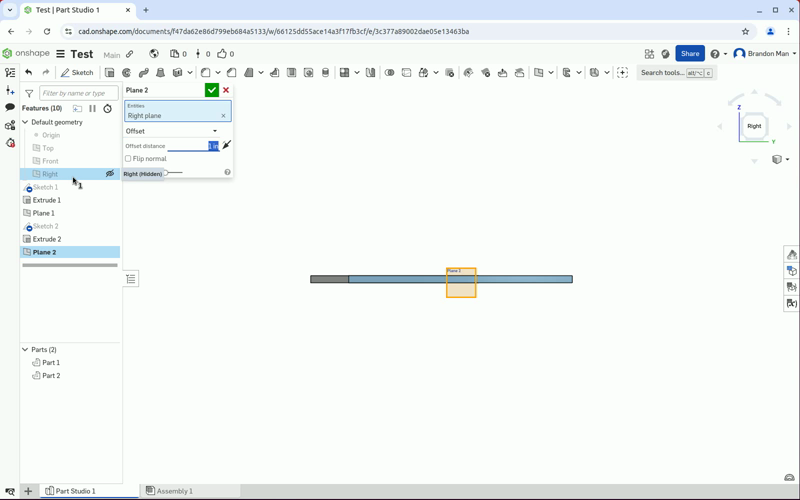
text(9.151)
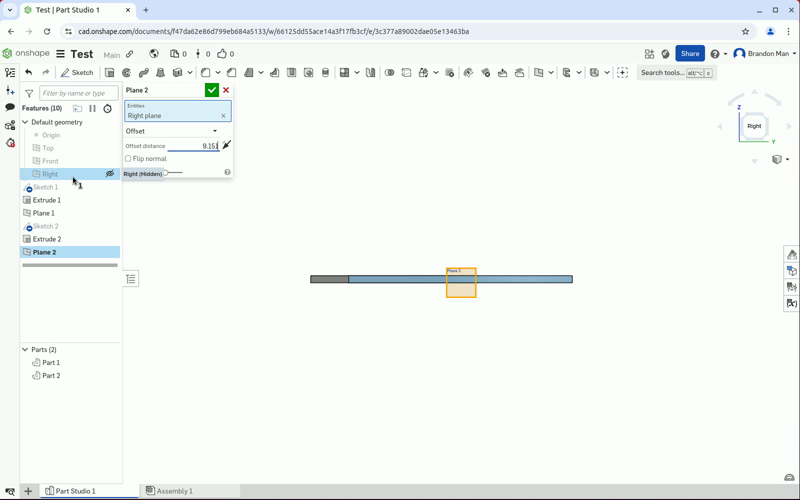
key(enter, 2)
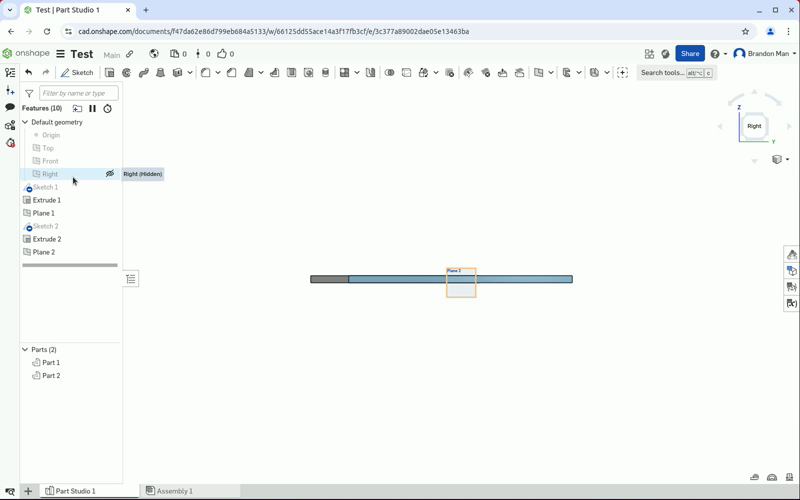
key(shift+s)
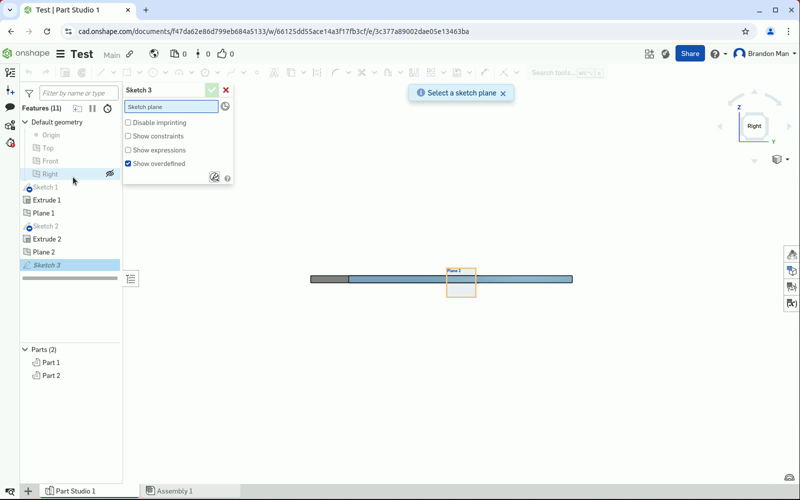
mouse_move(73, 254)
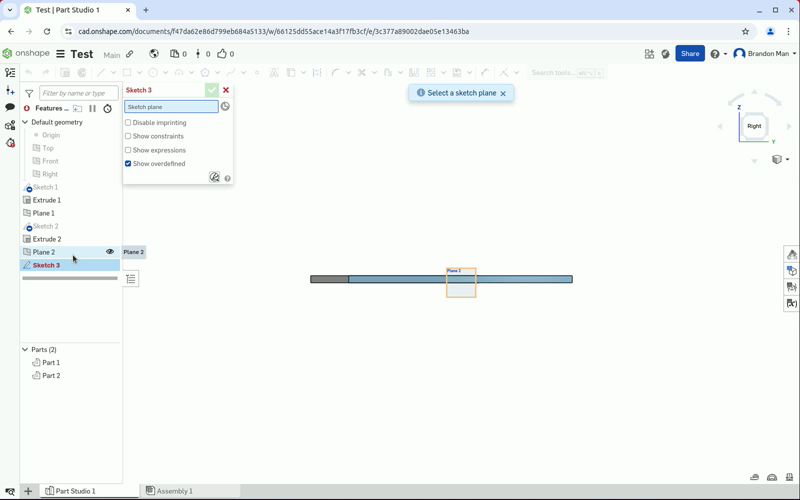
click(73, 254)
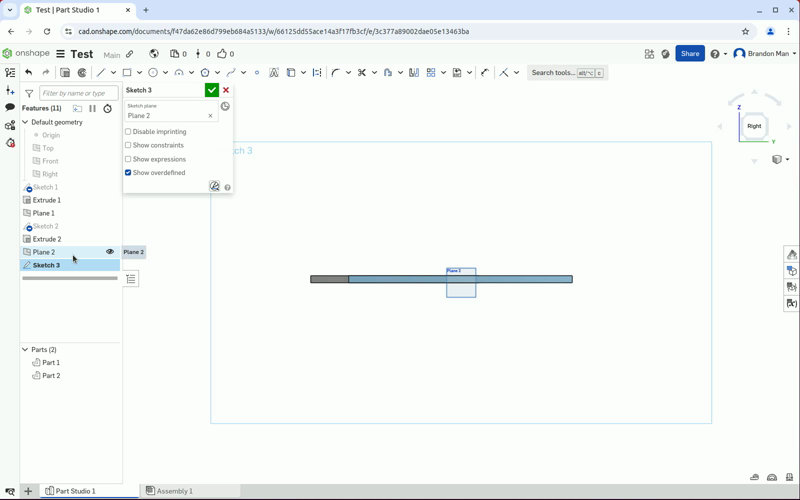
mouse_move(73, 352)
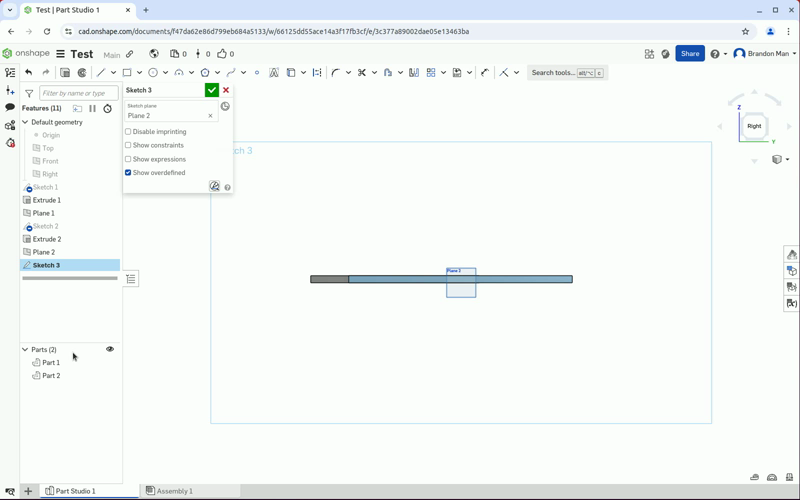
key(y)
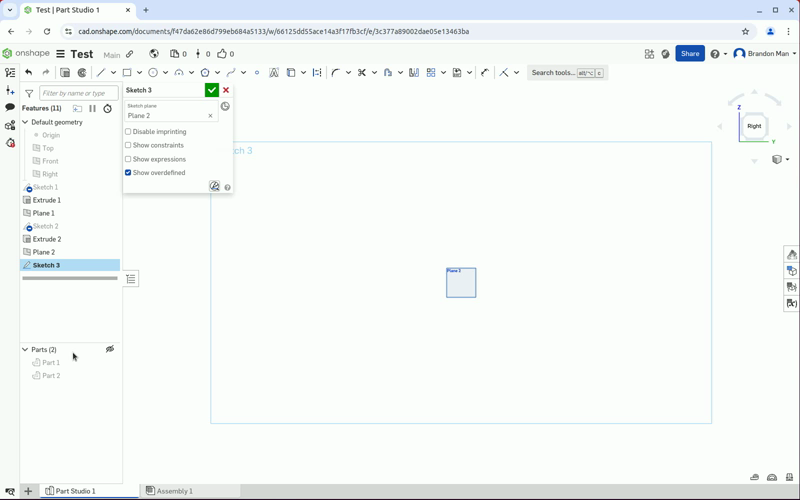
key(l)
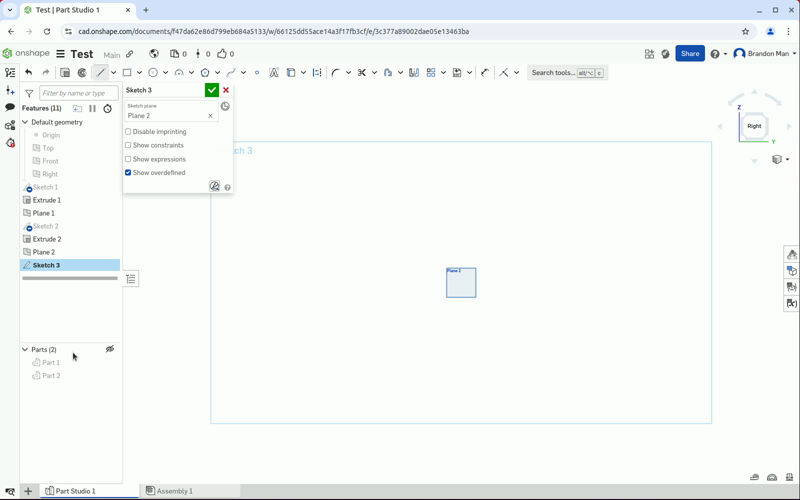
key_down(shift)
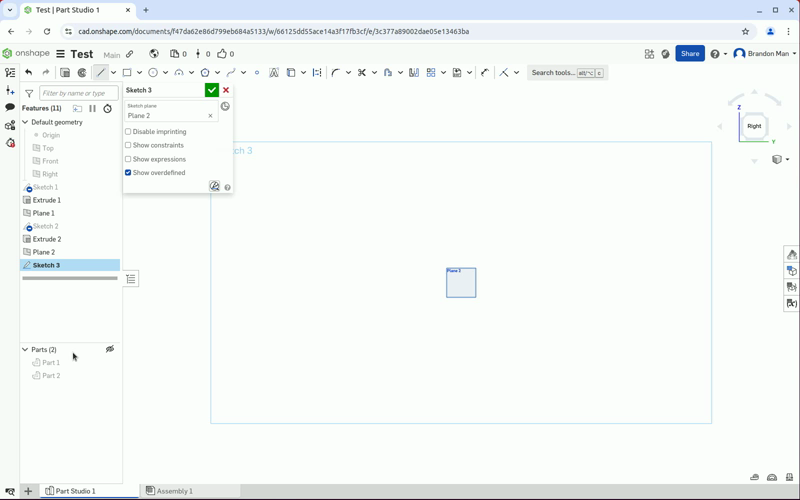
mouse_move(376, 282)
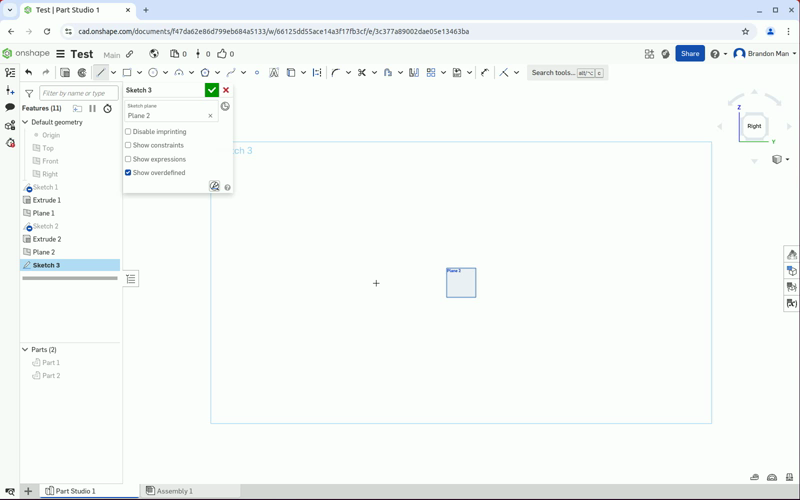
click(376, 282)
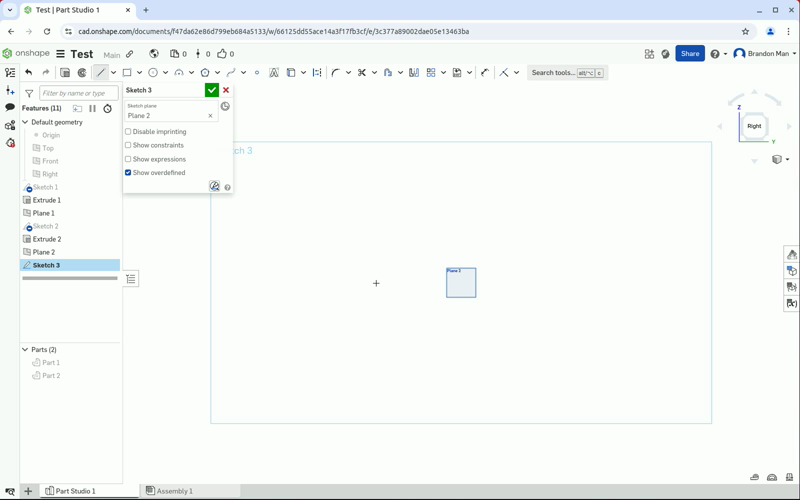
key_up(shift)
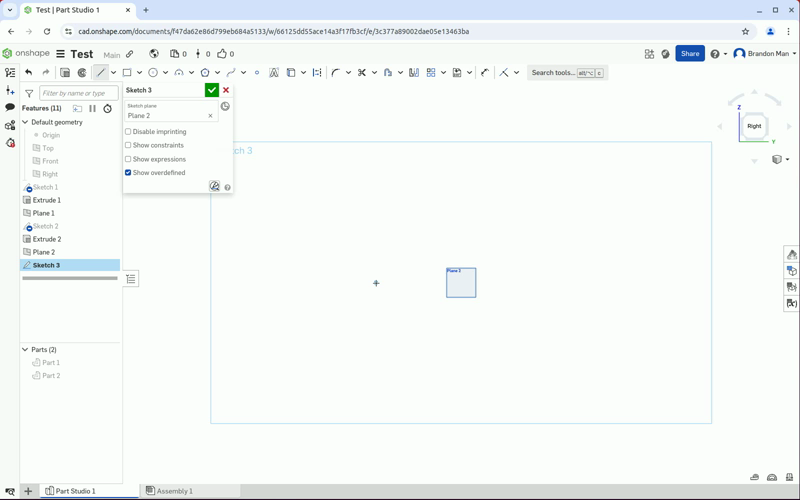
key_down(shift)
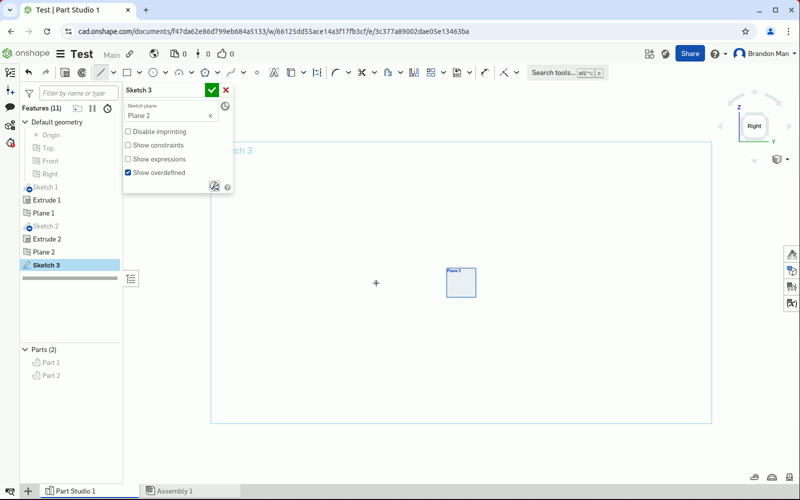
mouse_move(544, 282)
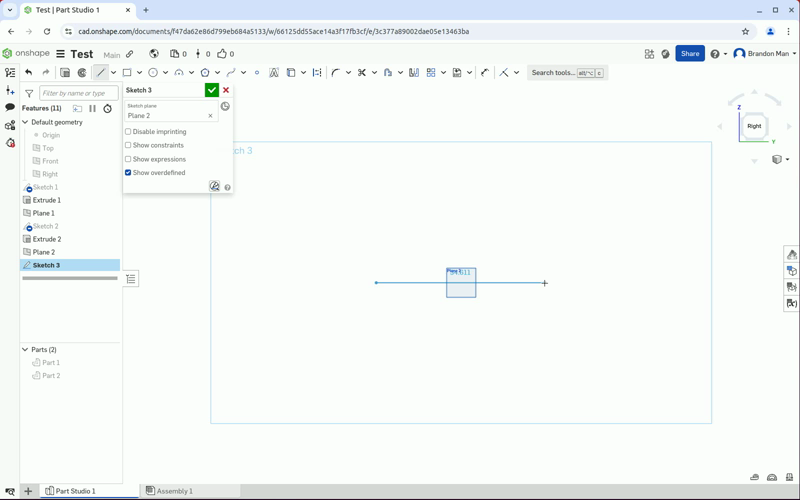
click(544, 282)
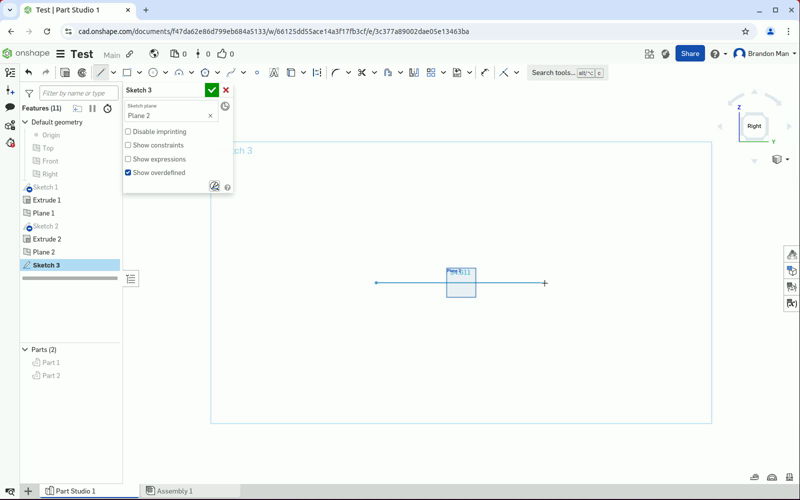
key_up(shift)
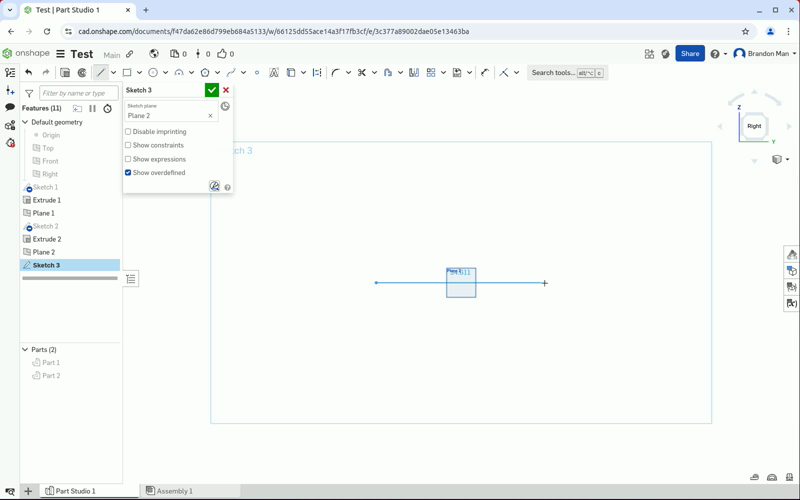
key_down(shift)
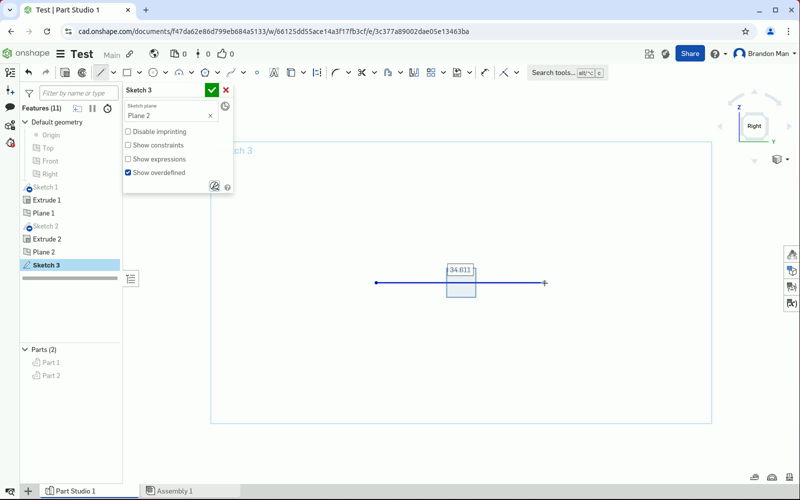
mouse_move(574, 282)
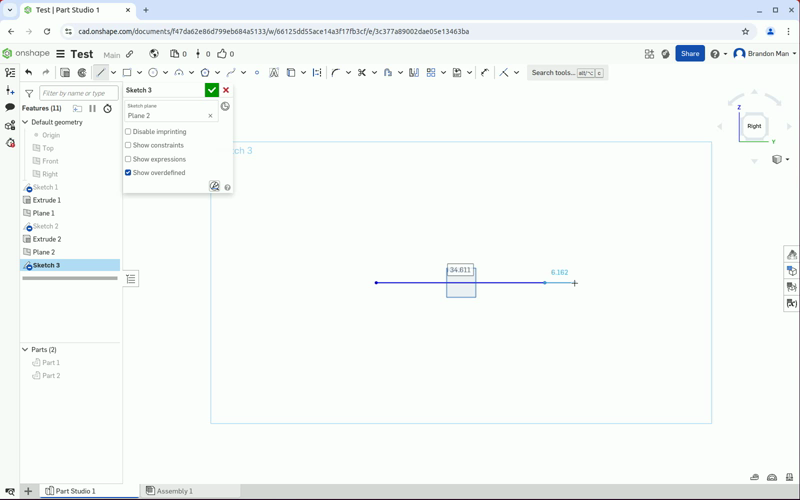
mouse_move(544, 275)
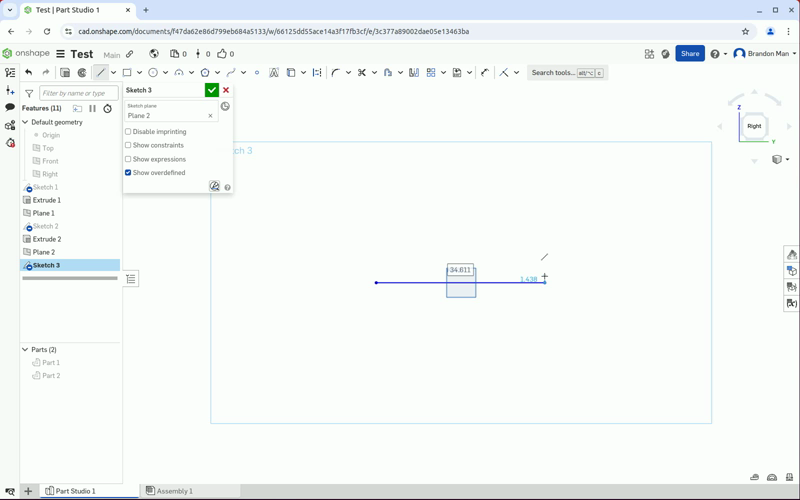
scroll(6)
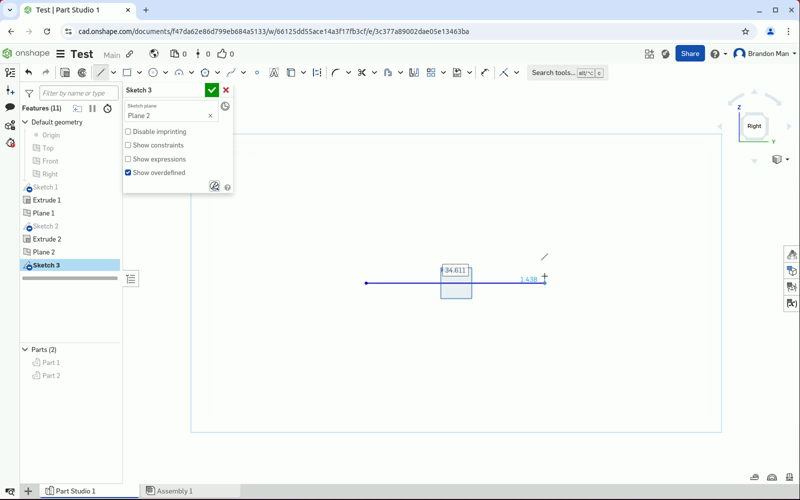
scroll(6)
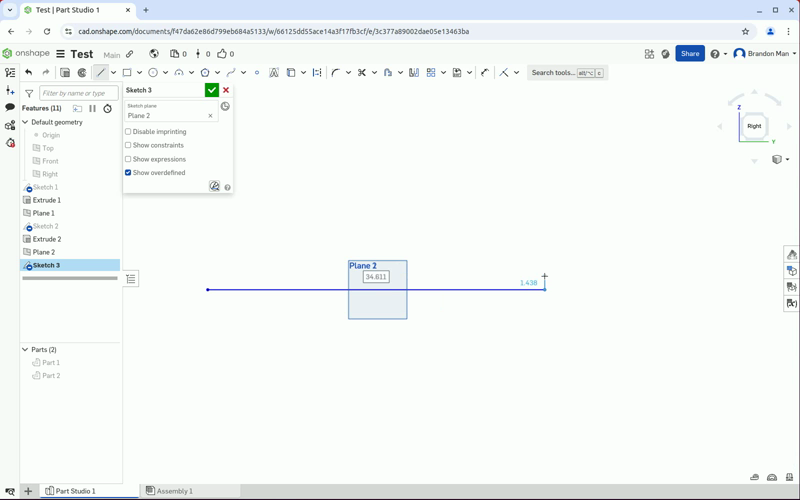
scroll(6)
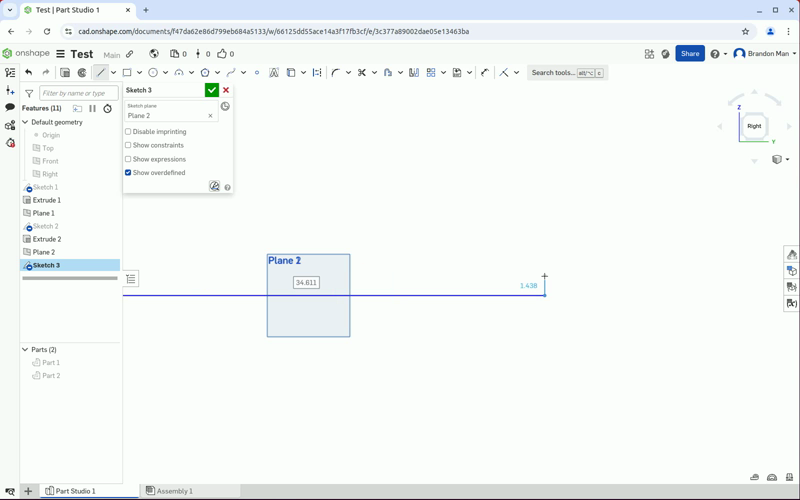
scroll(6)
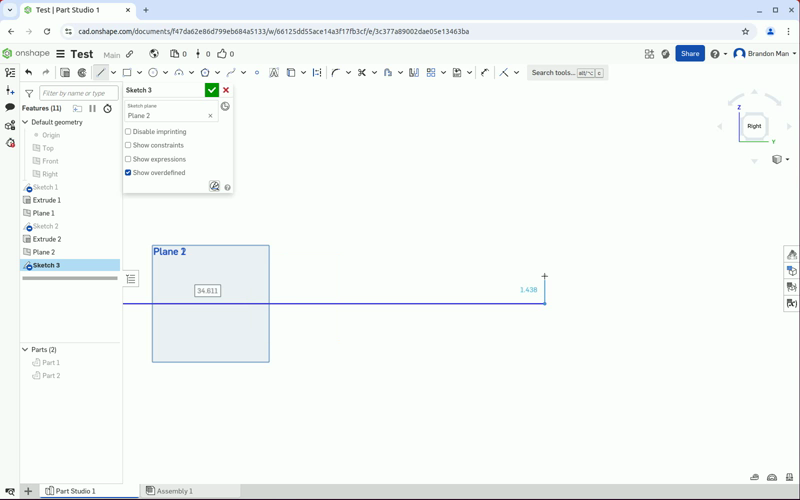
scroll(6)
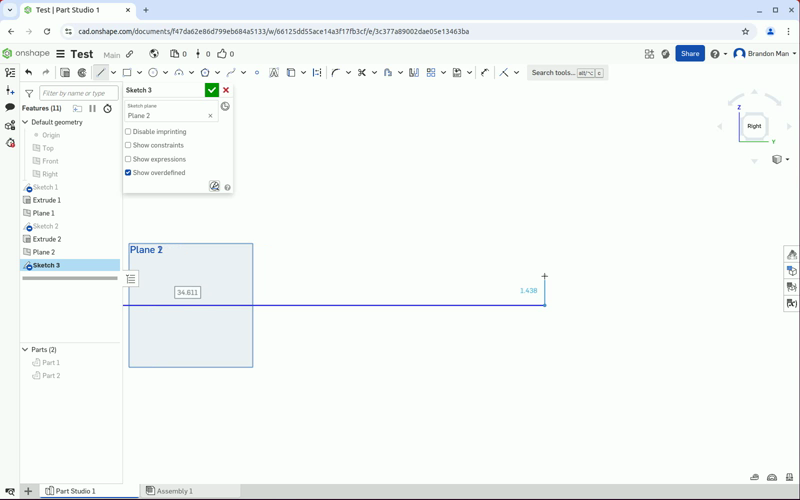
scroll(6)
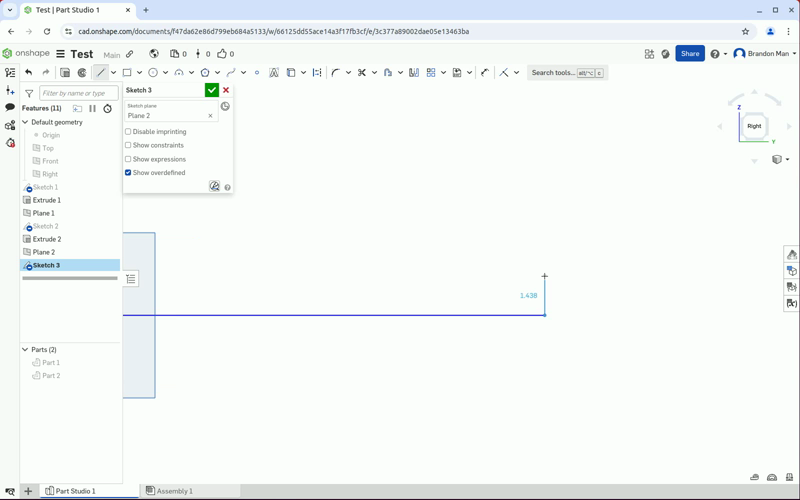
scroll(6)
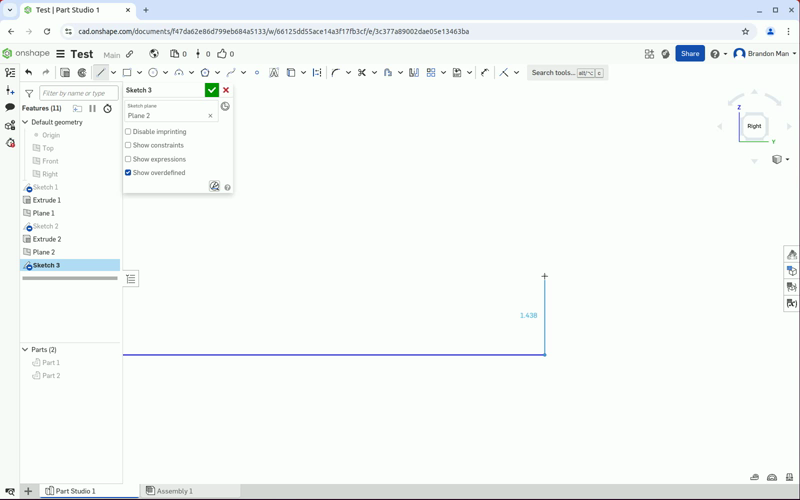
click(544, 275)
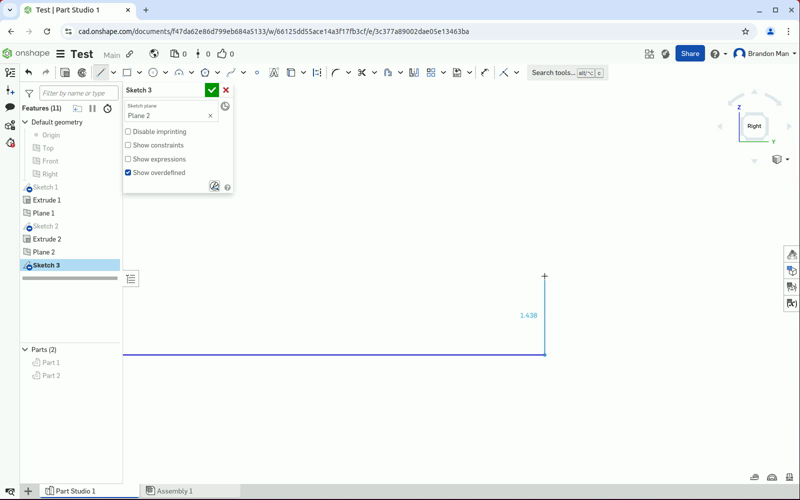
scroll(-6)
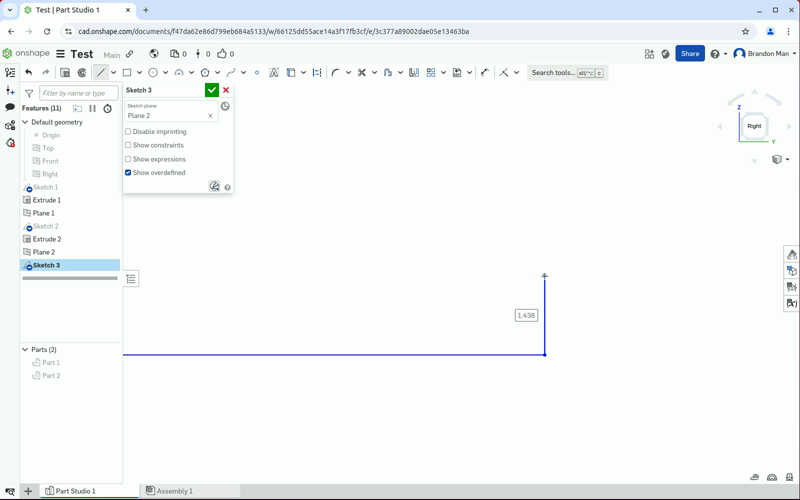
scroll(-6)
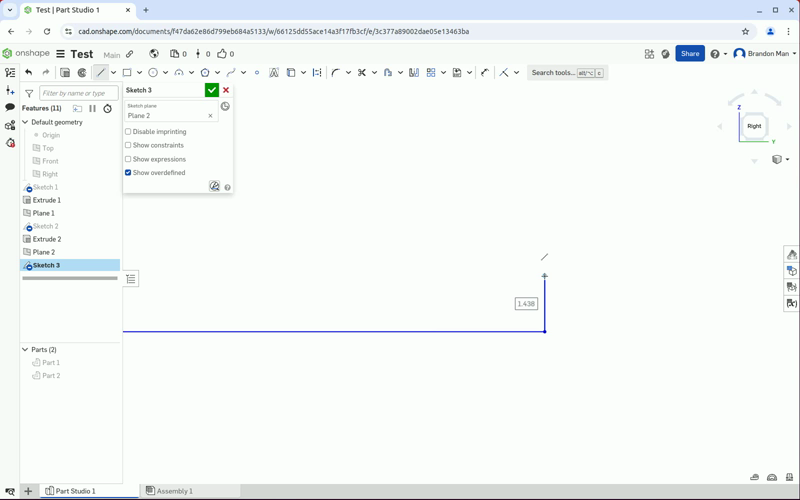
scroll(-6)
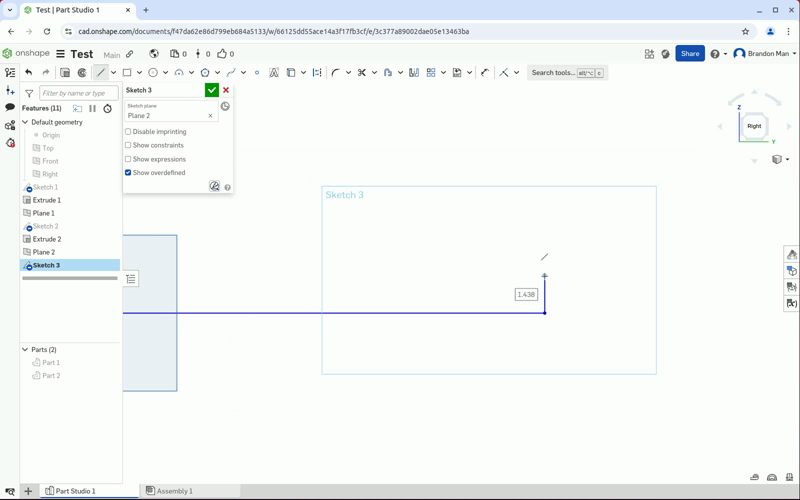
scroll(-6)
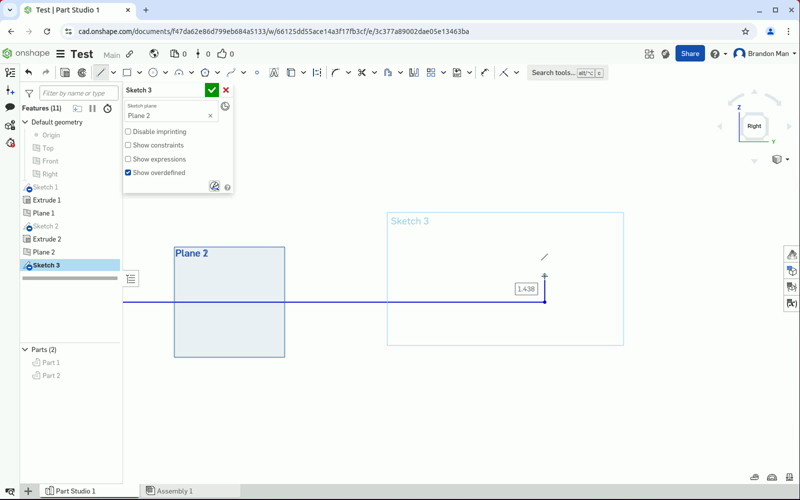
scroll(-6)
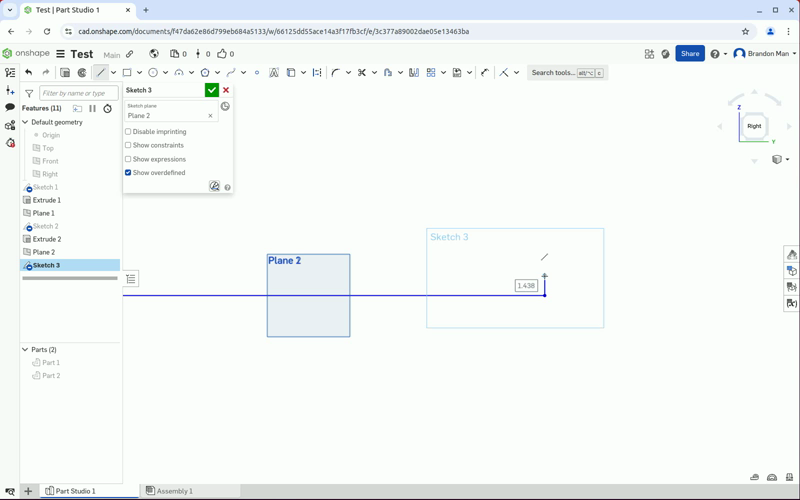
scroll(-6)
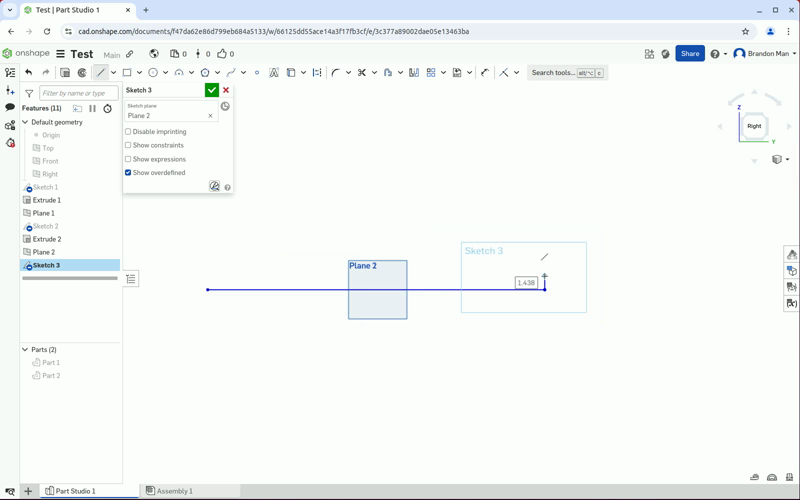
scroll(-6)
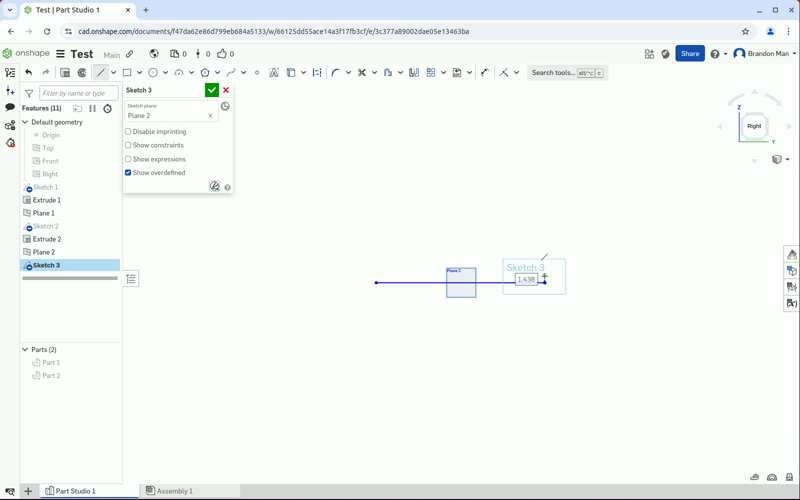
key_up(shift)
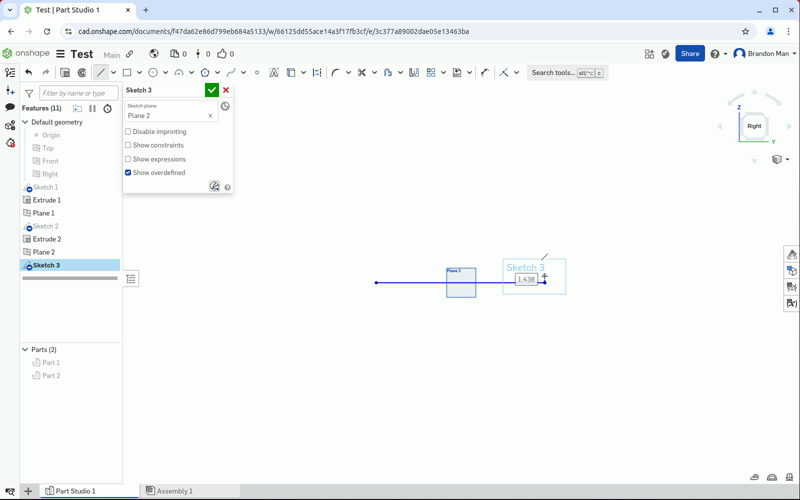
key_down(shift)
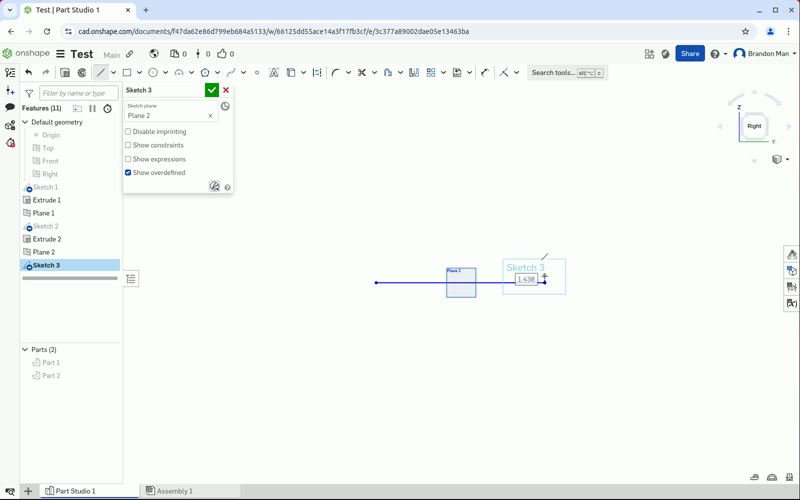
mouse_move(376, 275)
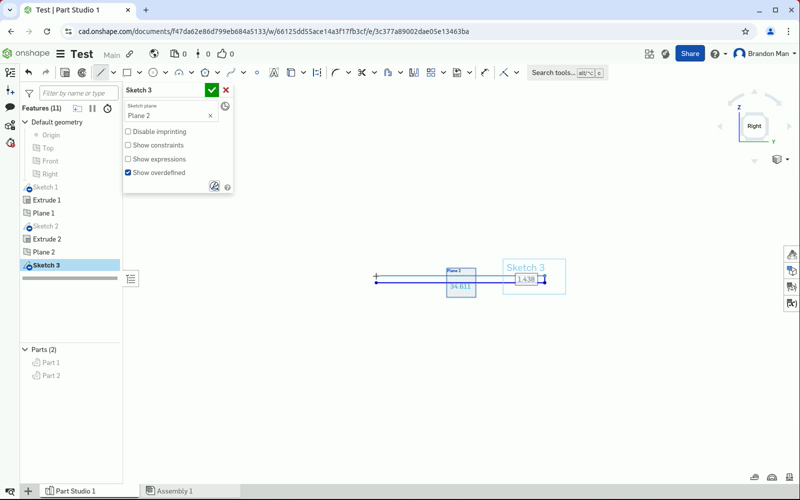
click(376, 275)
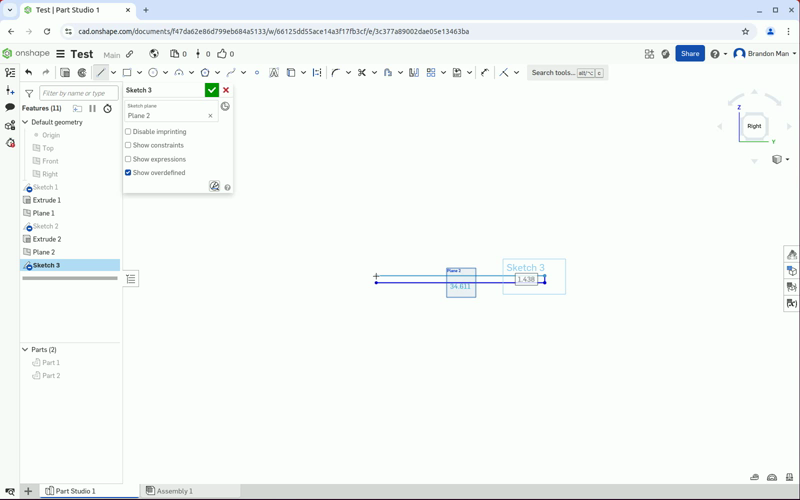
key_up(shift)
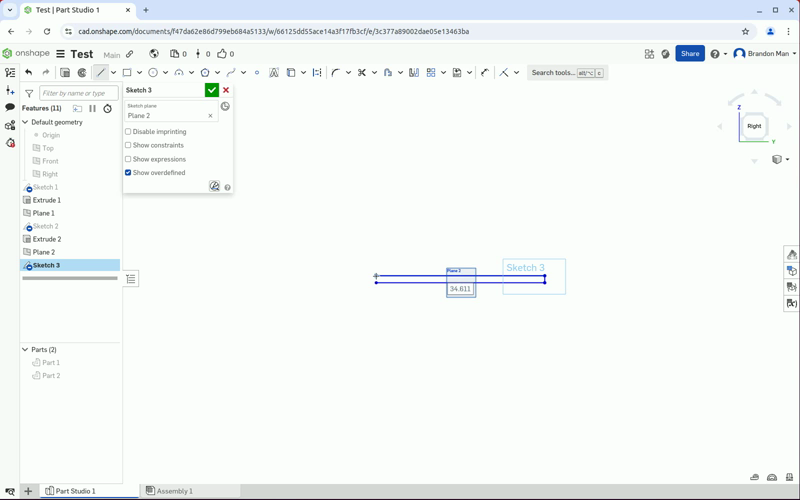
mouse_move(406, 275)
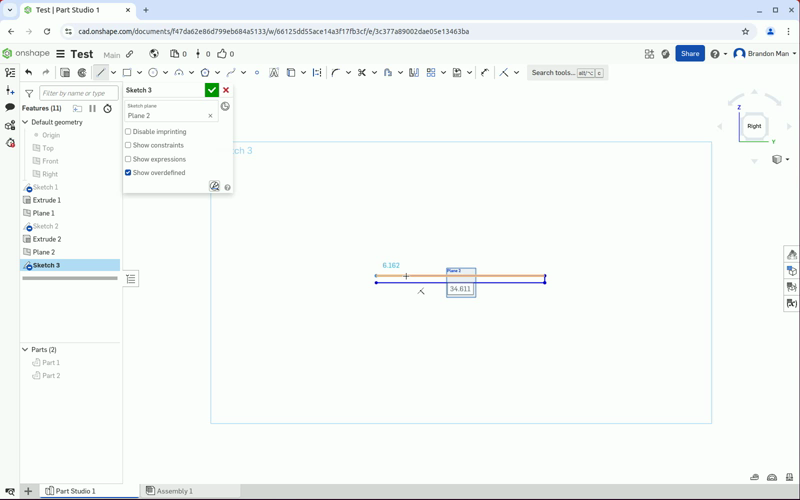
key_down(shift)
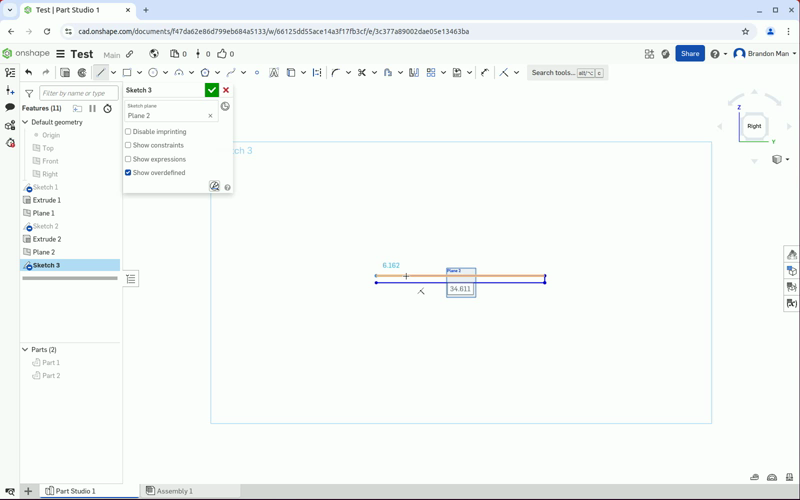
mouse_move(376, 282)
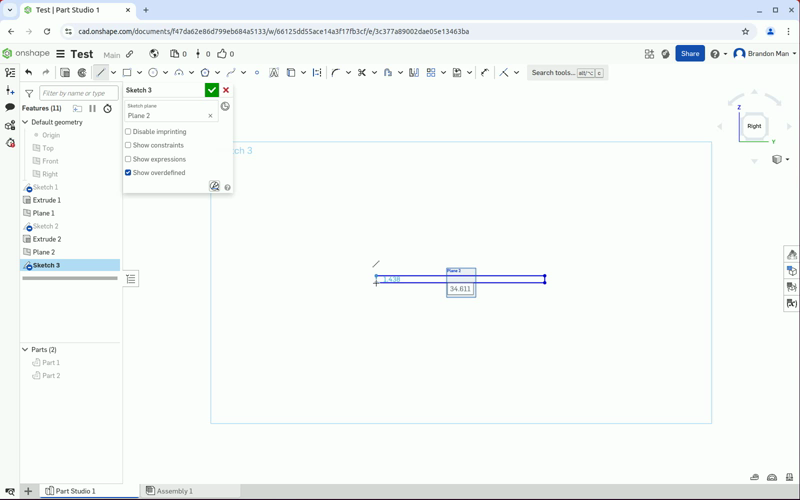
scroll(6)
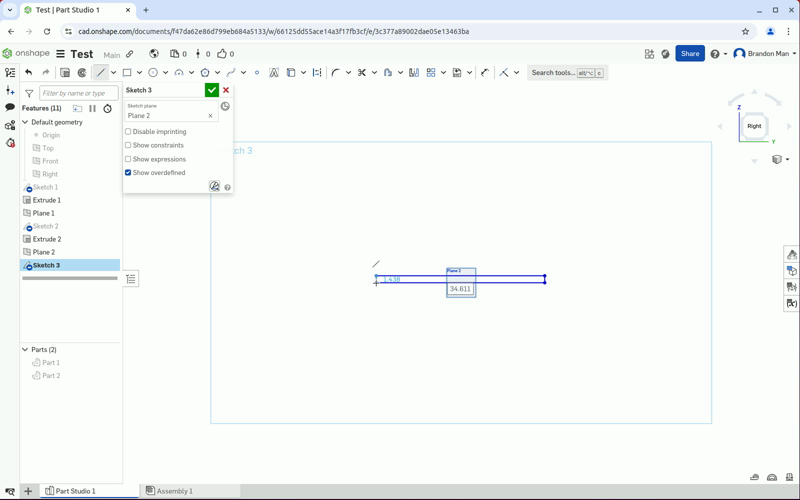
scroll(6)
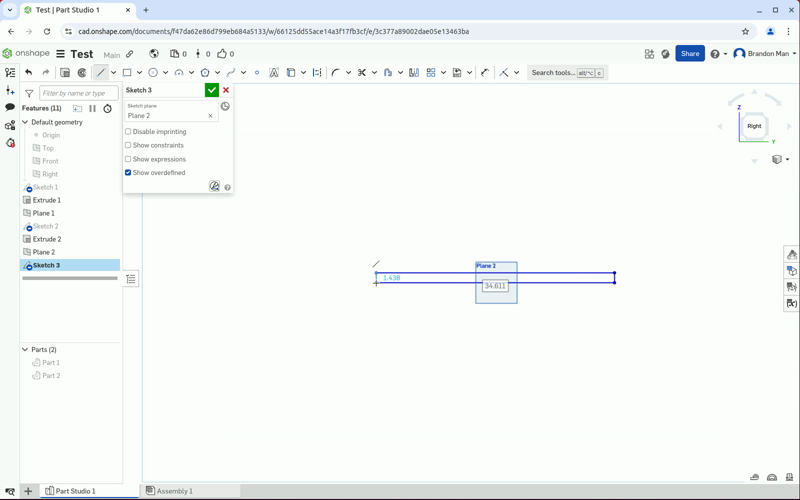
scroll(6)
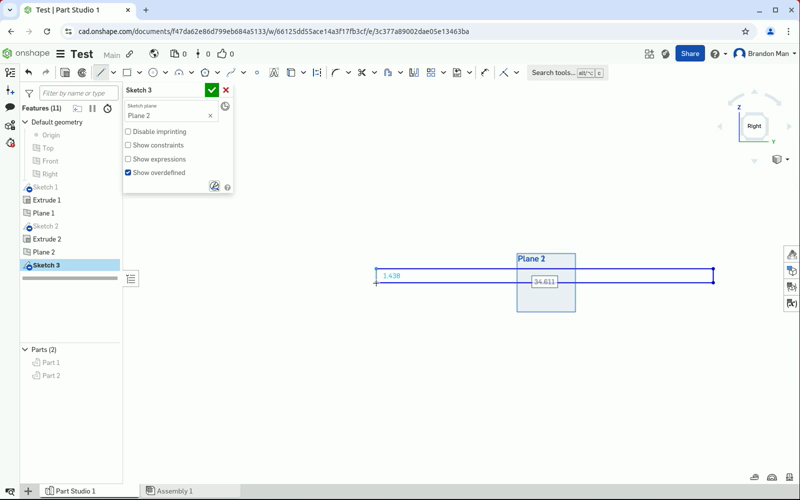
scroll(6)
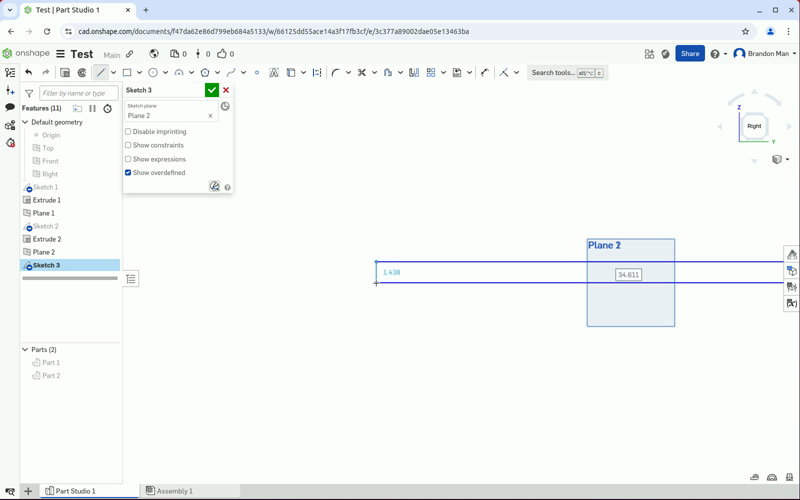
scroll(6)
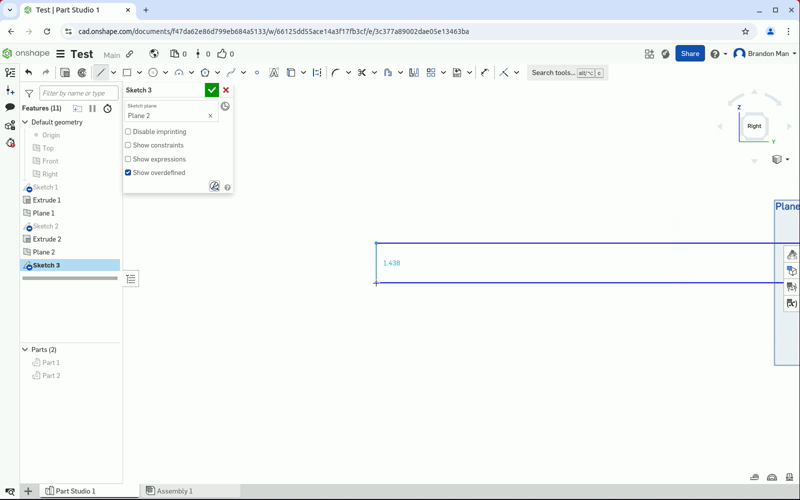
scroll(6)
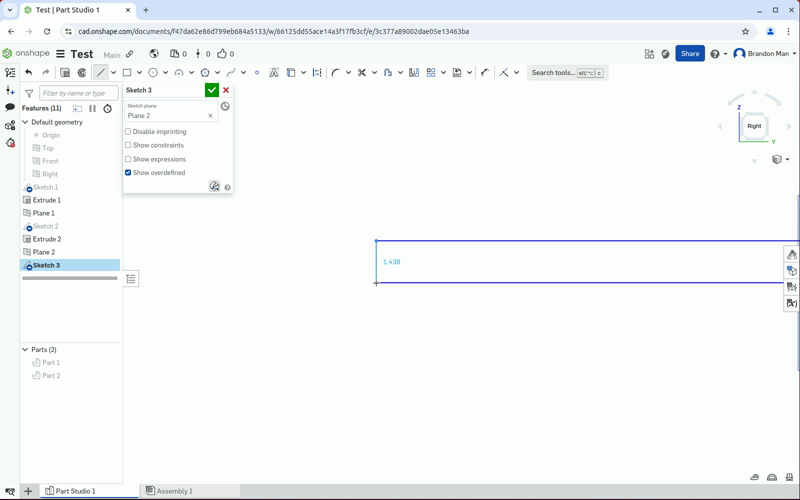
scroll(6)
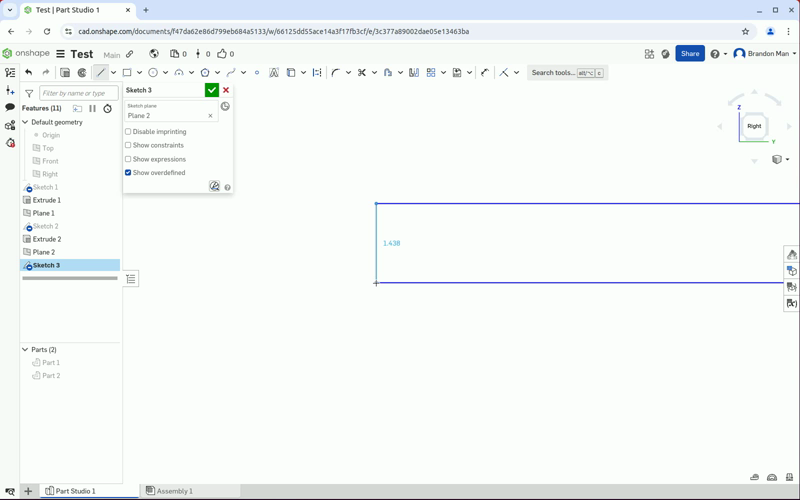
key_up(shift)
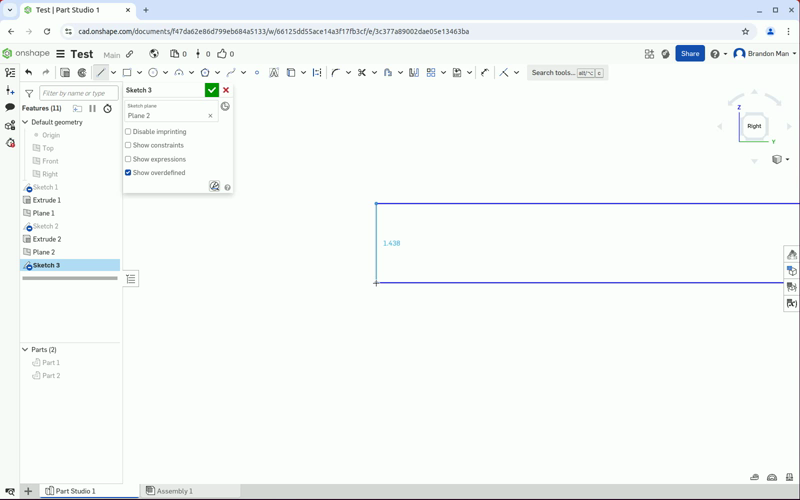
click(376, 282)
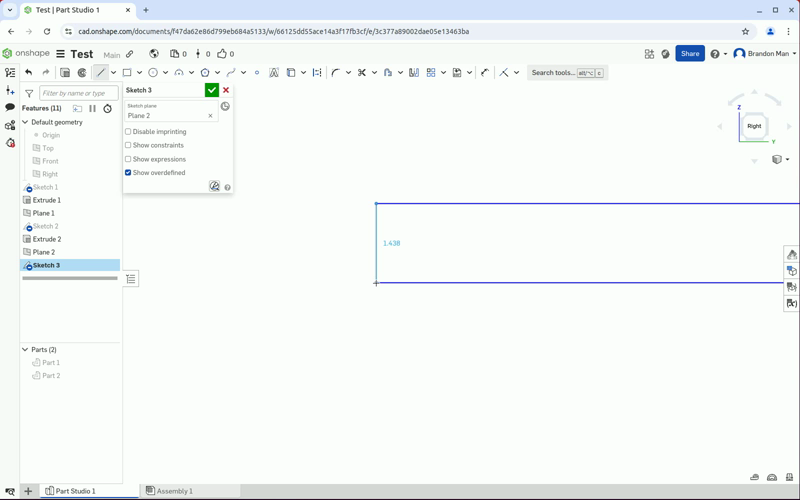
scroll(-6)
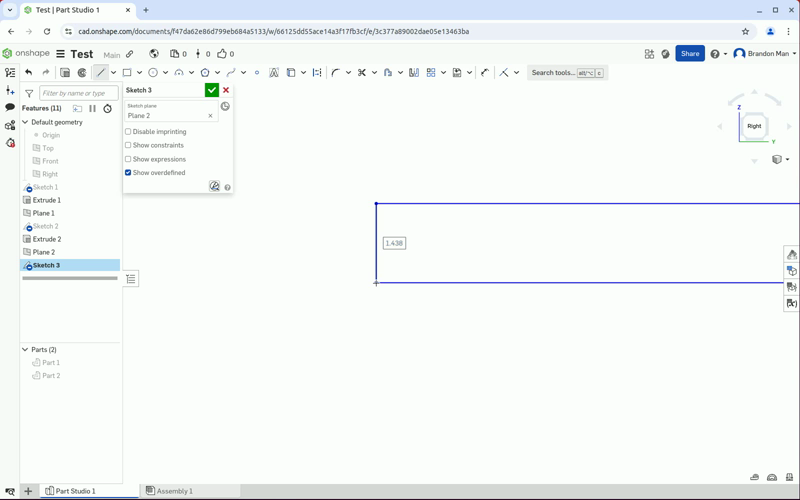
scroll(-6)
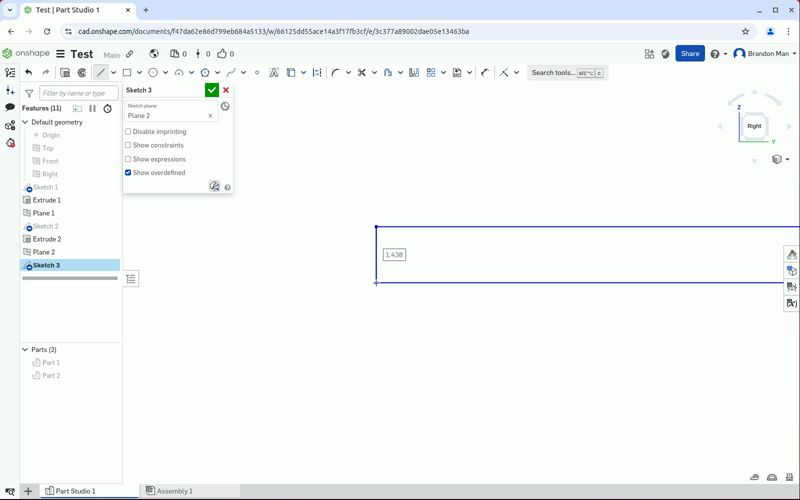
scroll(-6)
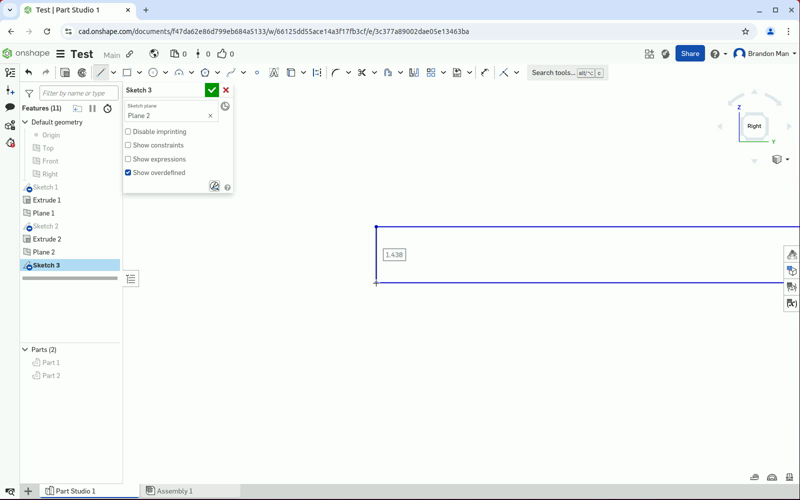
scroll(-6)
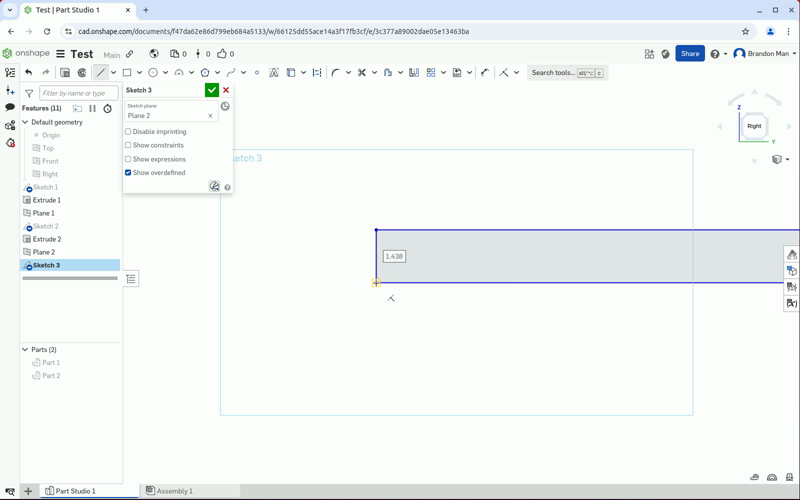
scroll(-6)
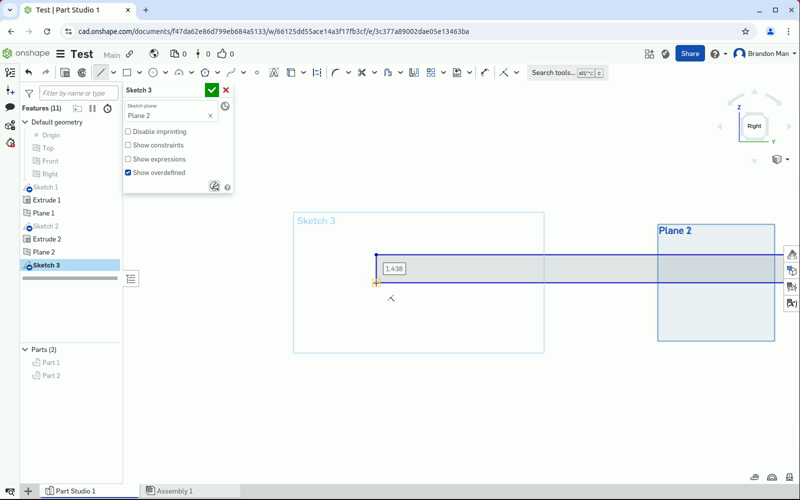
scroll(-6)
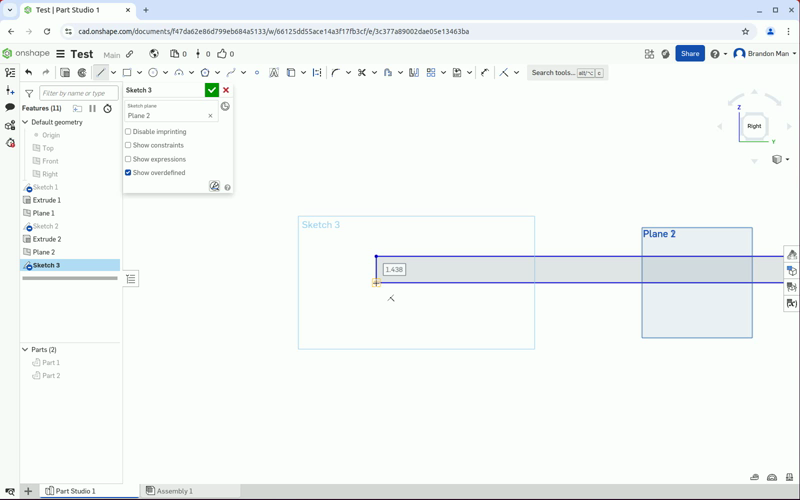
scroll(-6)
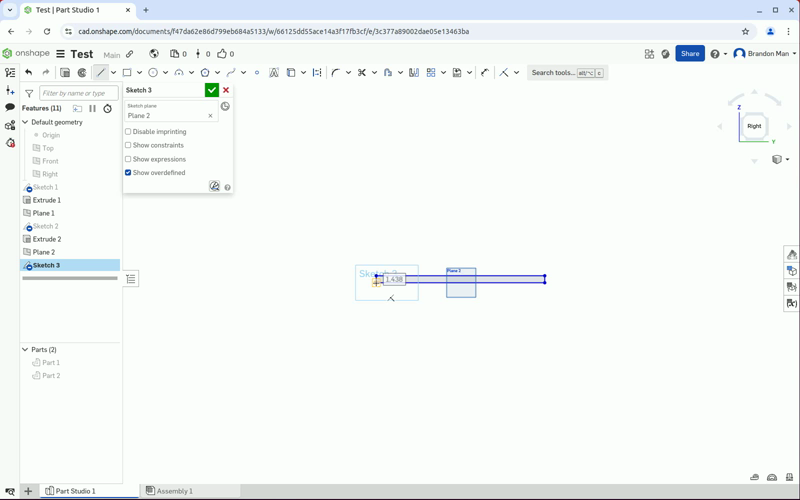
key(esc)
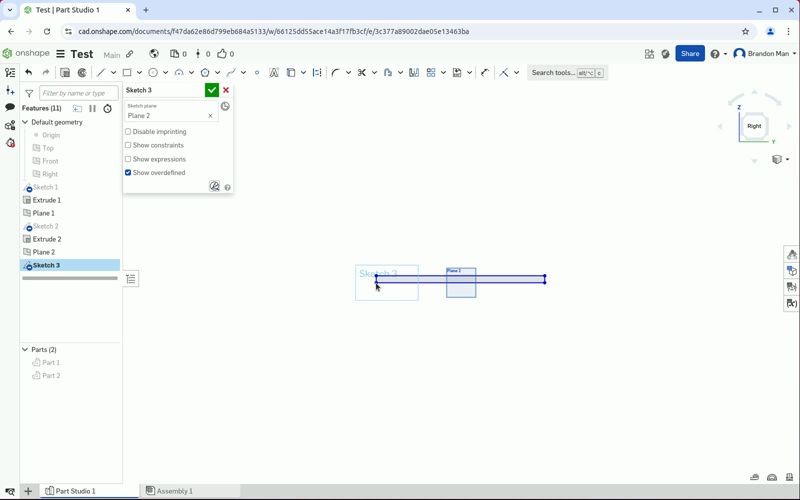
mouse_move(483, 280)
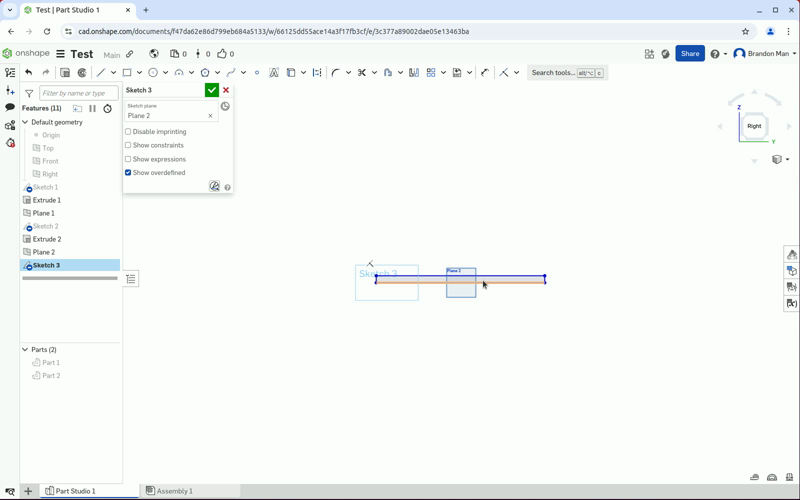
scroll(6)
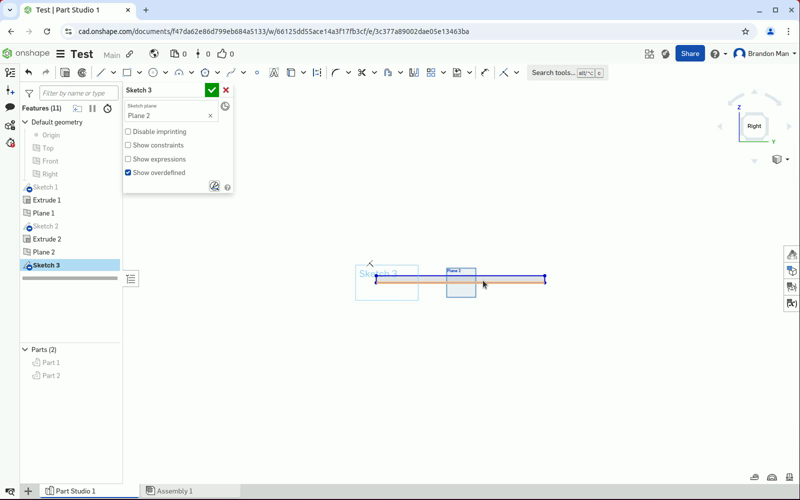
scroll(6)
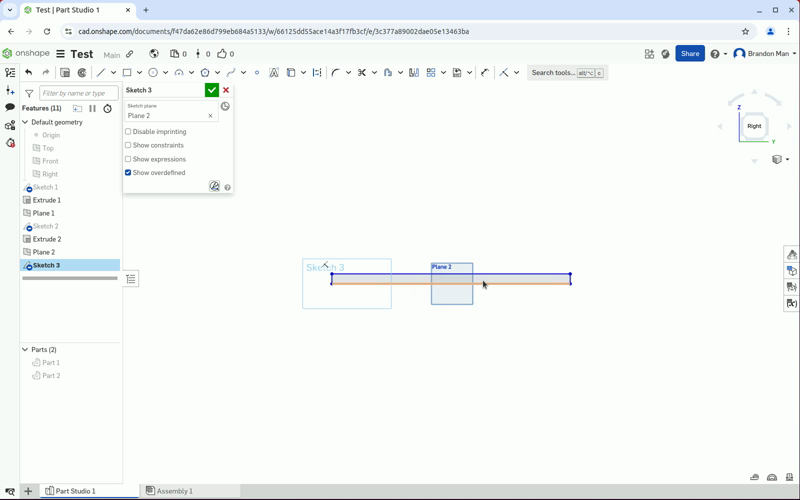
scroll(6)
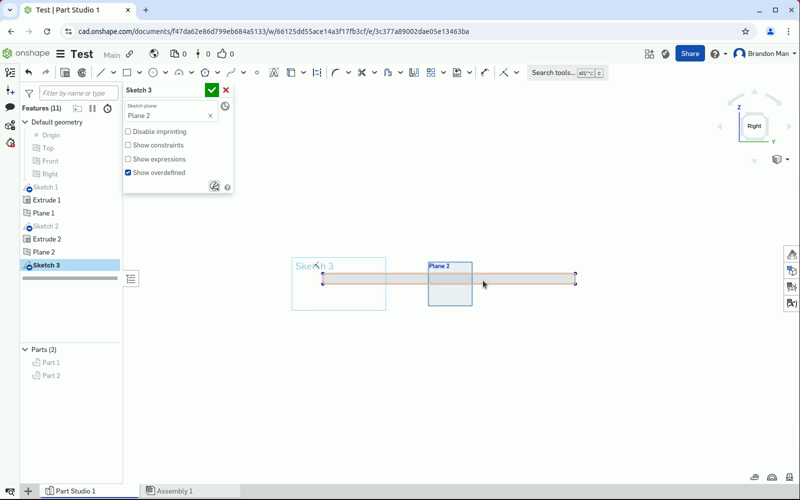
scroll(6)
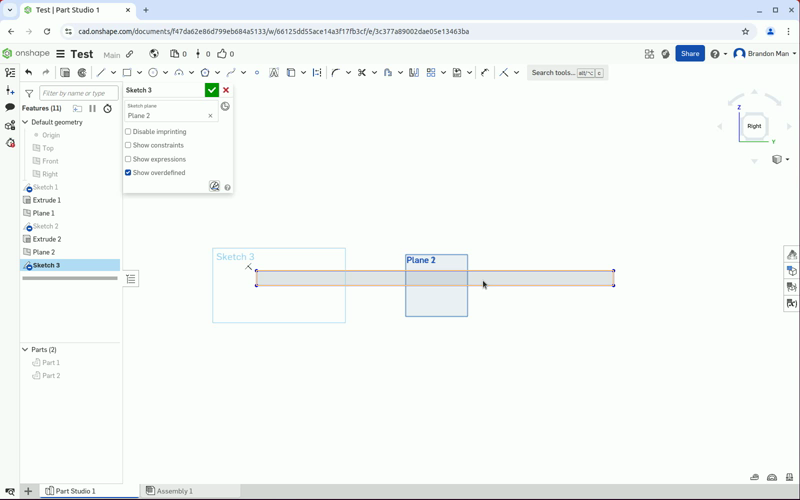
scroll(6)
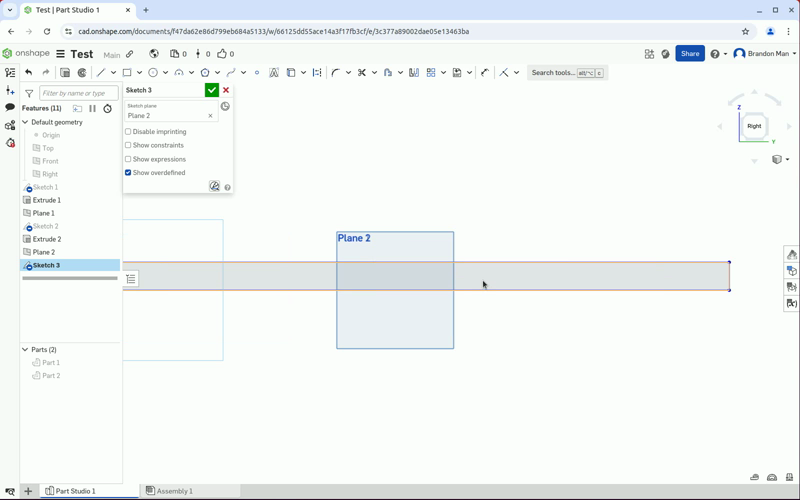
scroll(6)
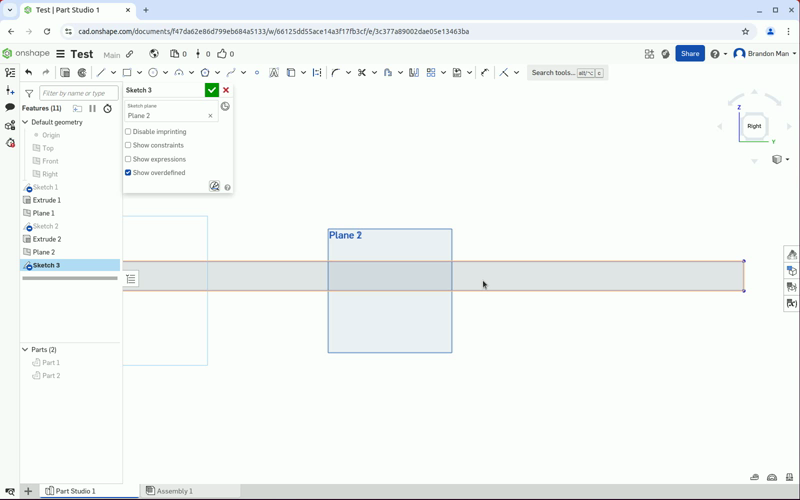
scroll(6)
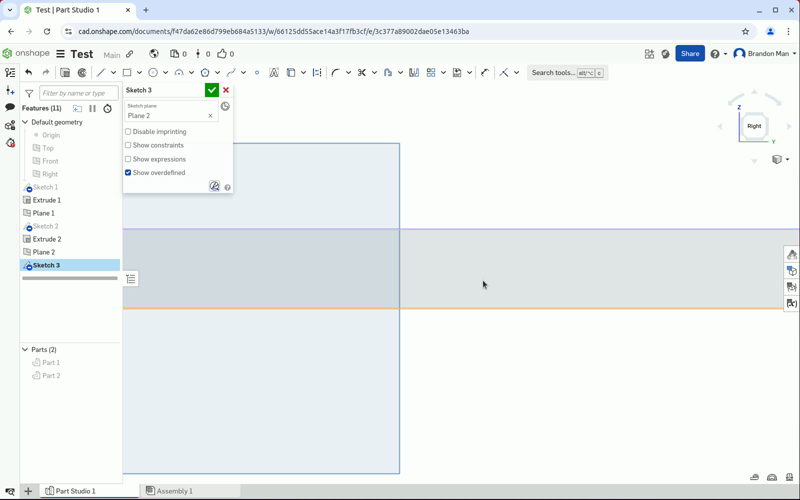
click(483, 280)
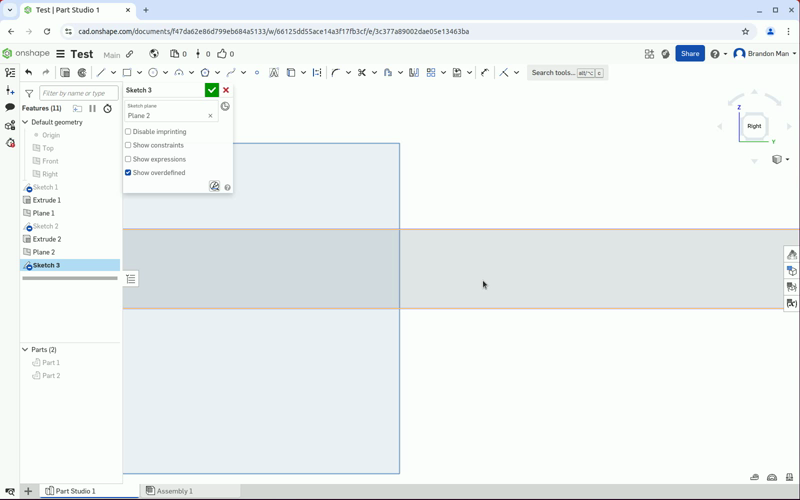
scroll(-6)
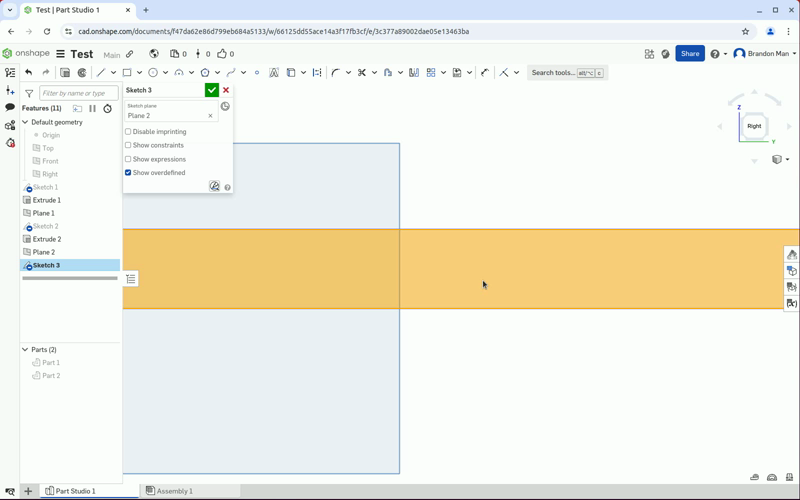
scroll(-6)
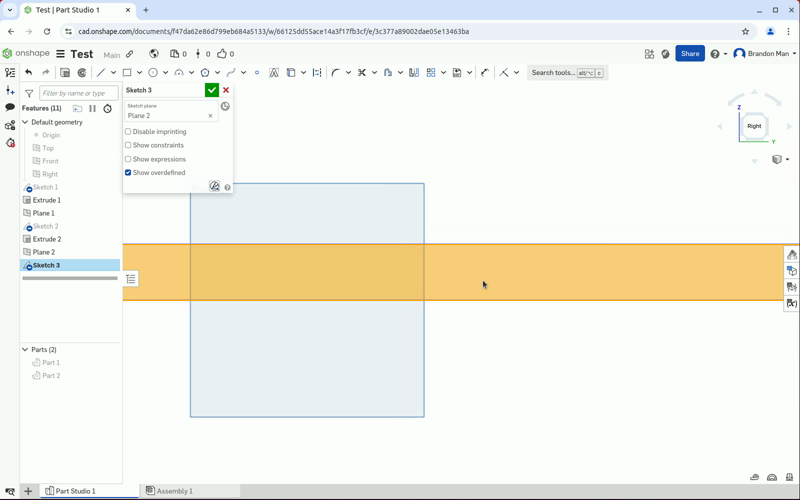
scroll(-6)
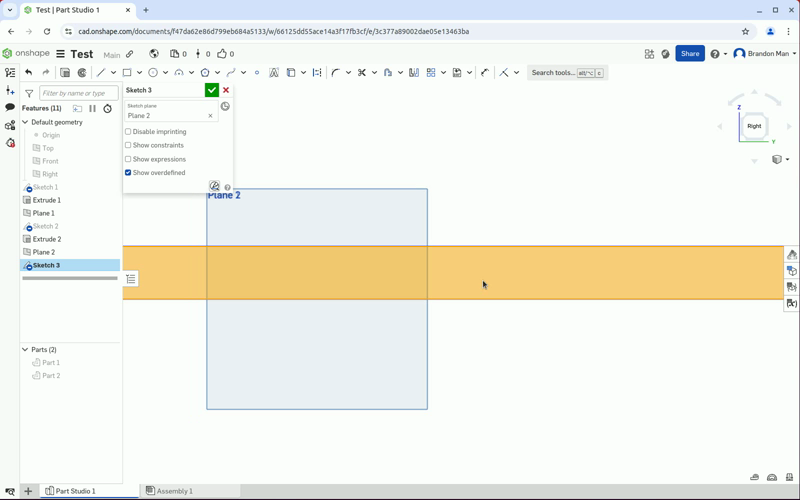
scroll(-6)
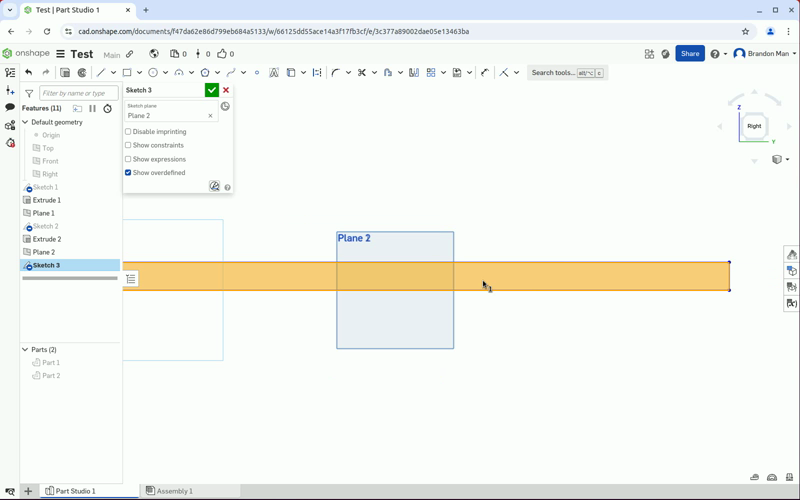
scroll(-6)
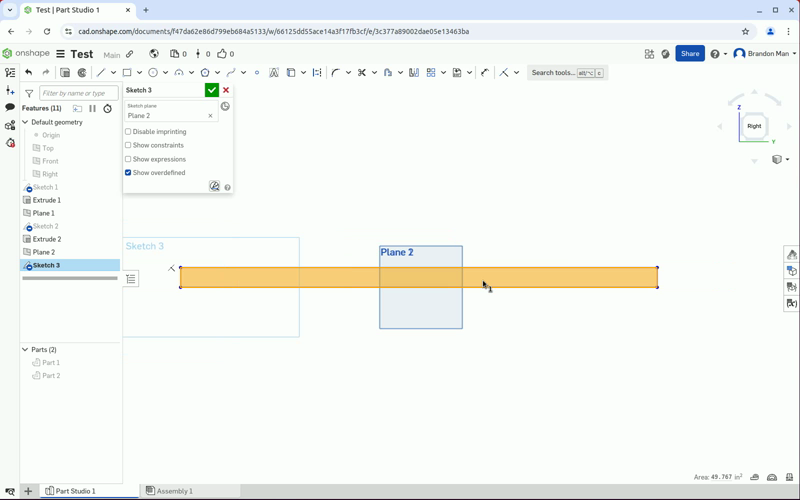
scroll(-6)
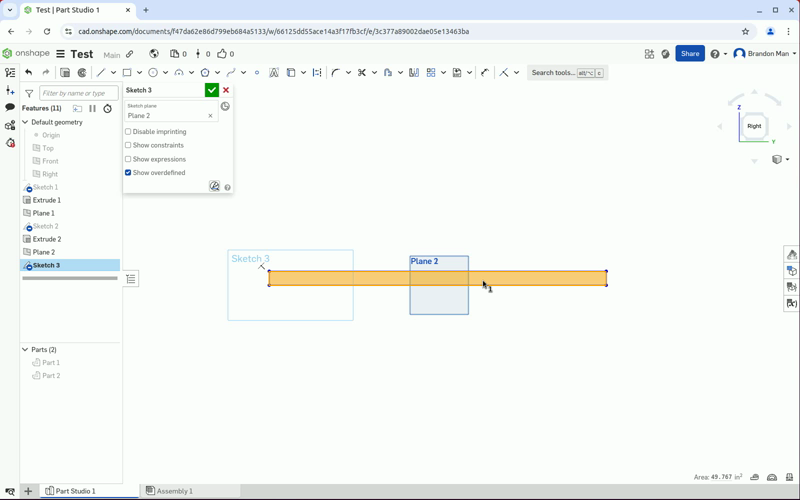
scroll(-6)
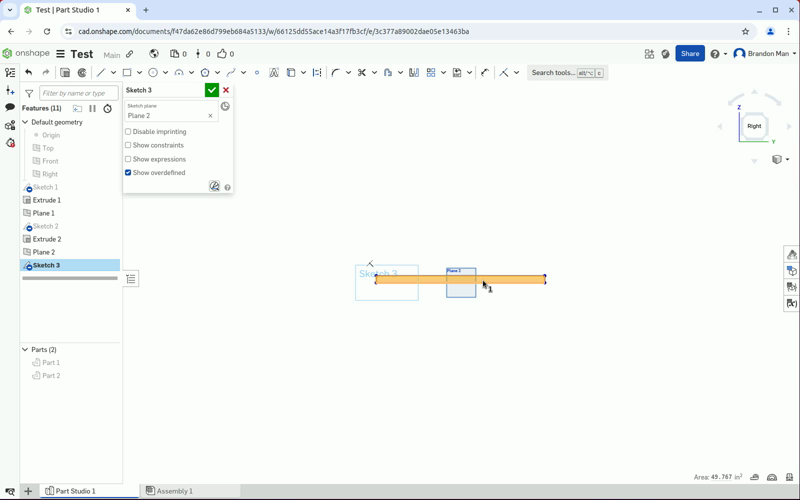
mouse_move(73, 352)
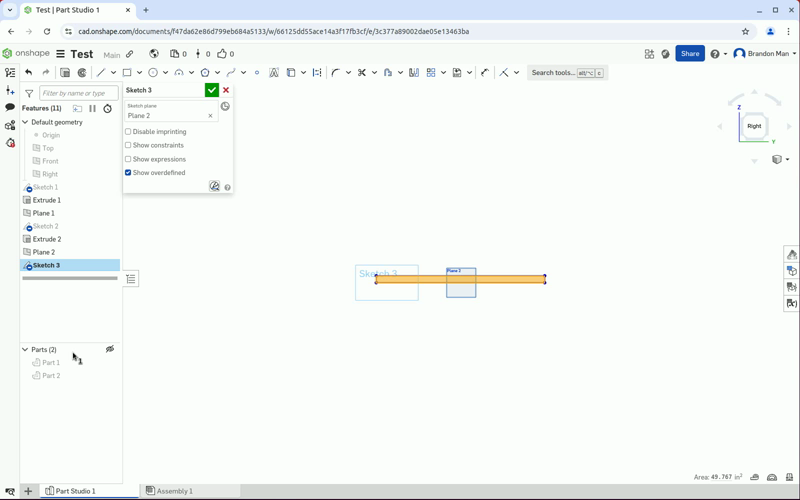
key(shift+y)
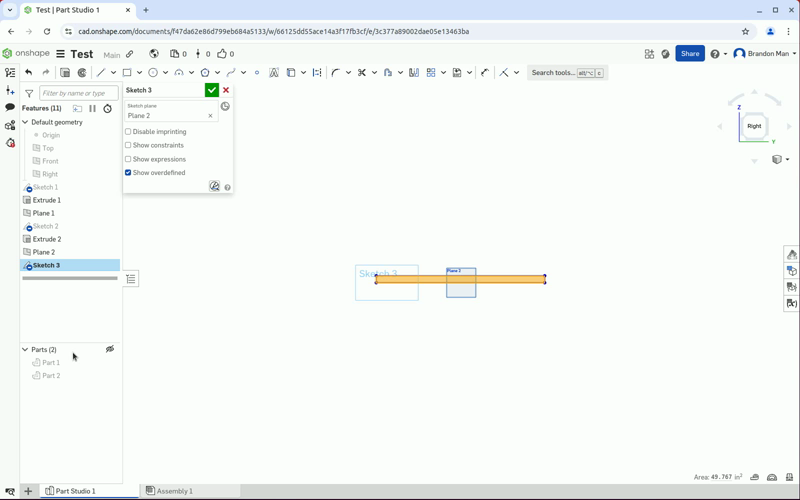
key(shift+e)
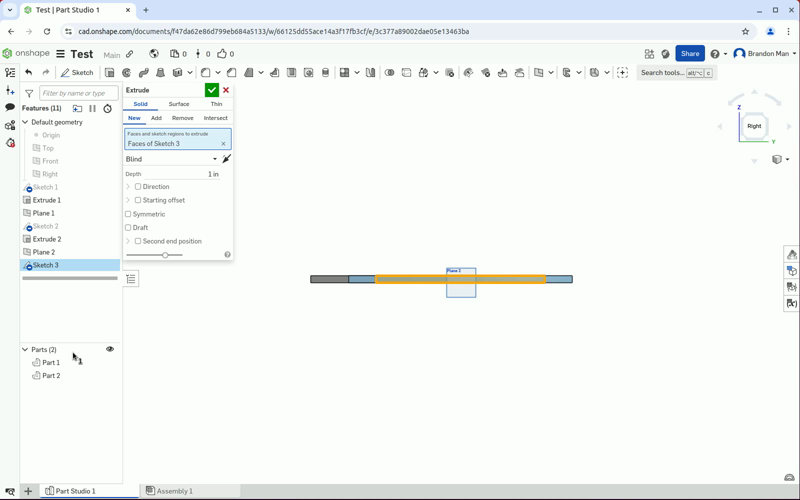
mouse_move(143, 106)
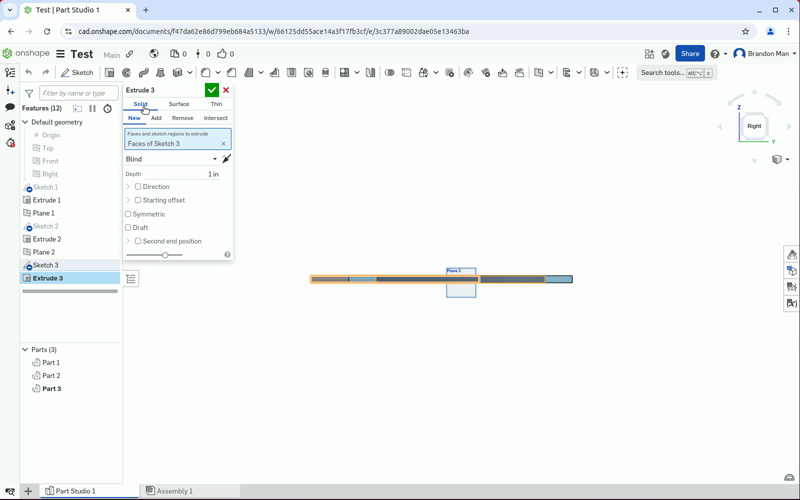
click(143, 106)
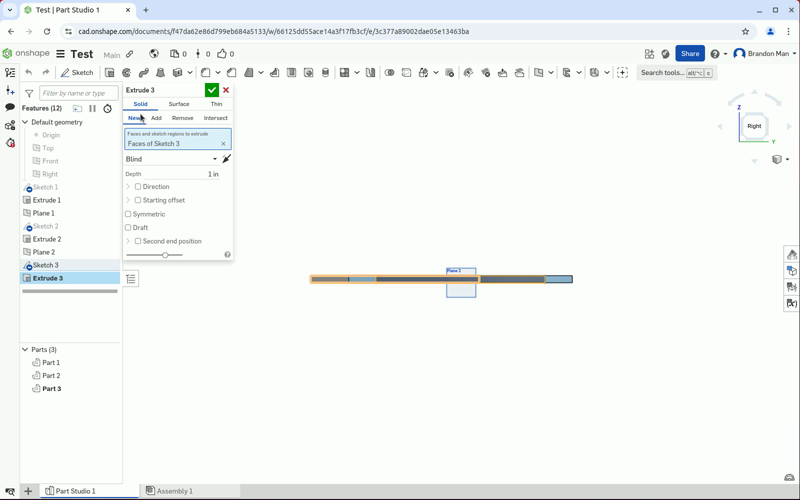
mouse_move(137, 120)
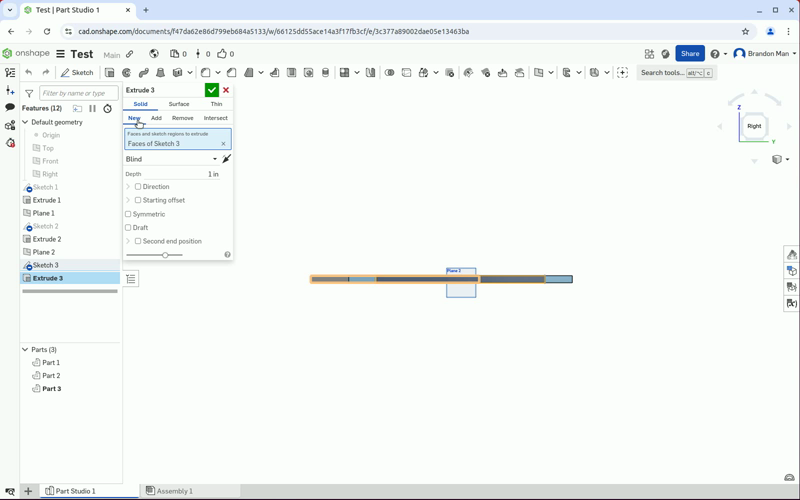
click(137, 120)
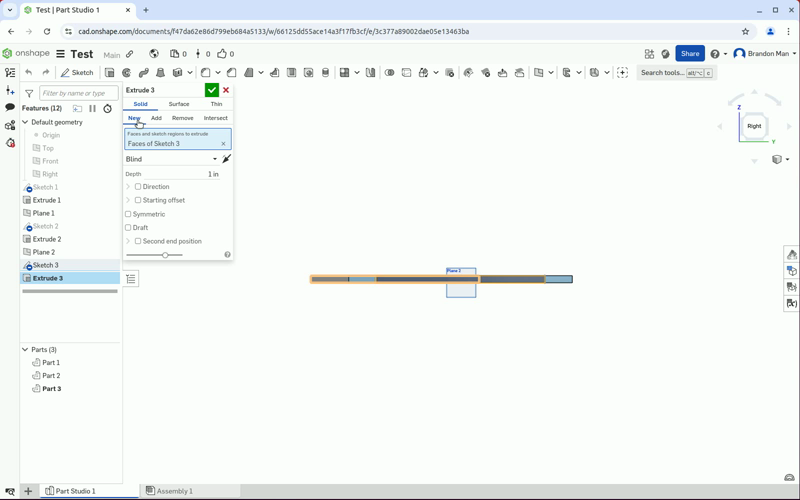
key(tab, 4)
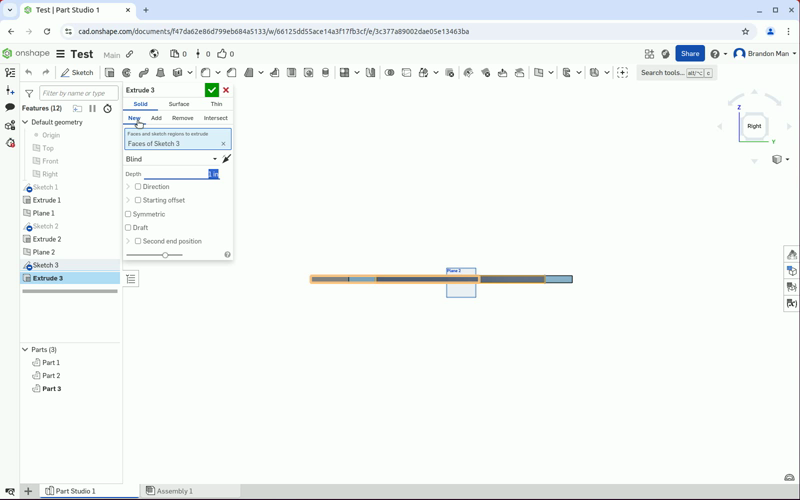
text(1.444)
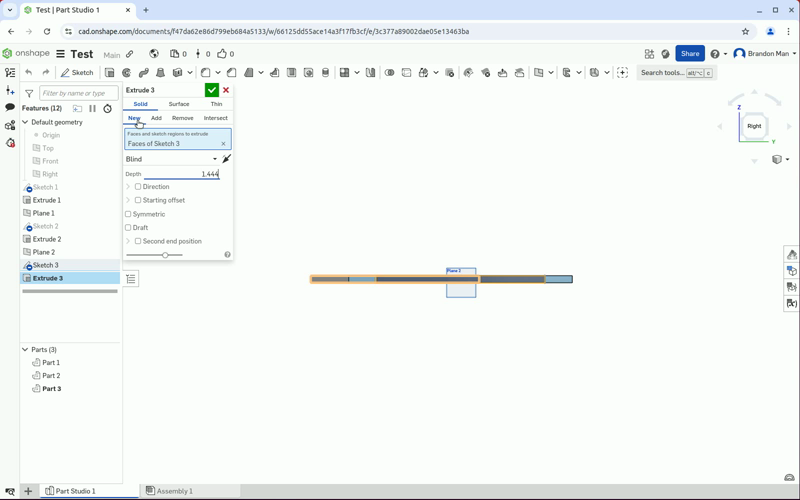
key(enter)
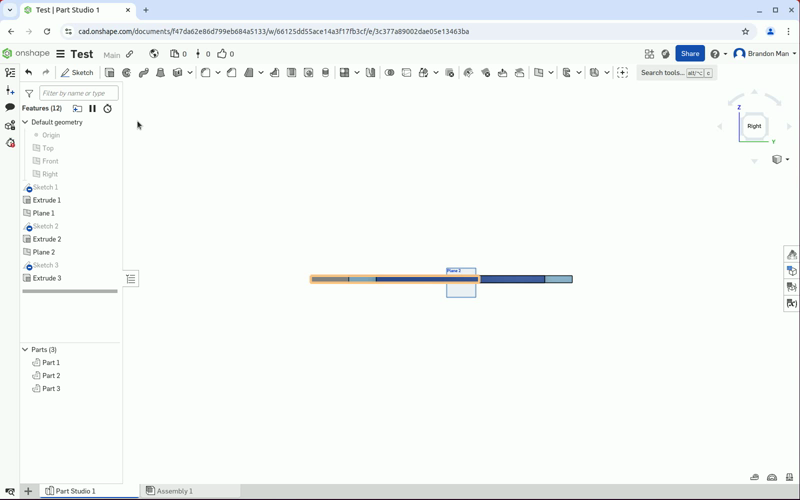
key(shift+h)
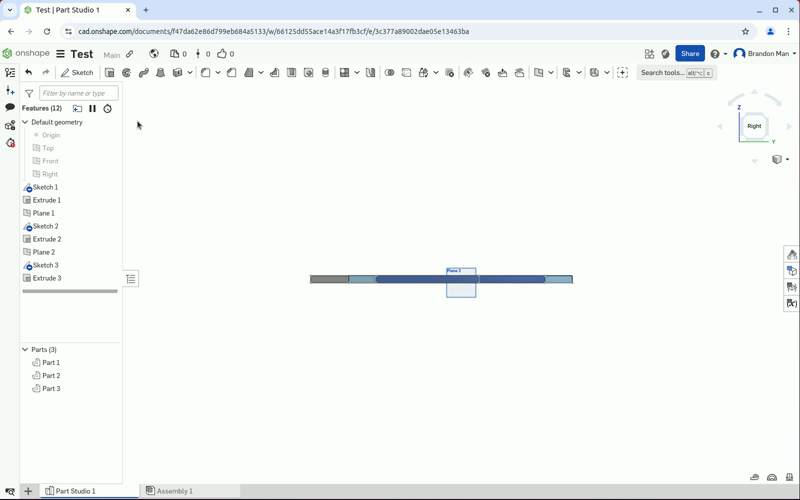
key(shift+h)
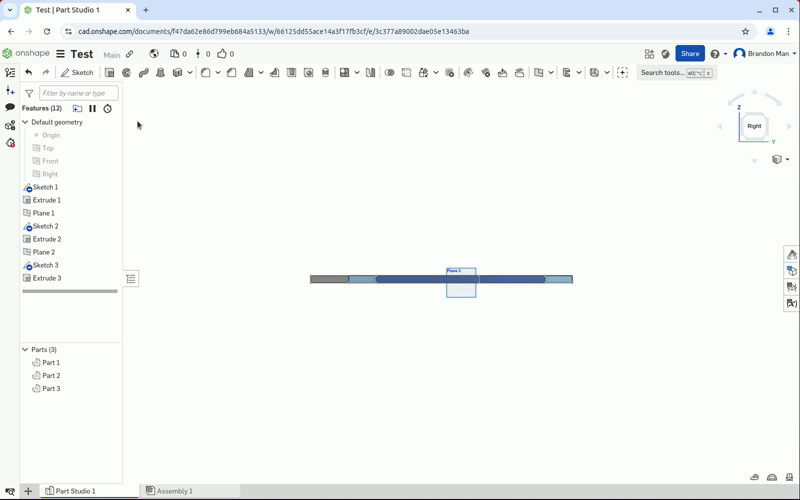
key(shift+7)
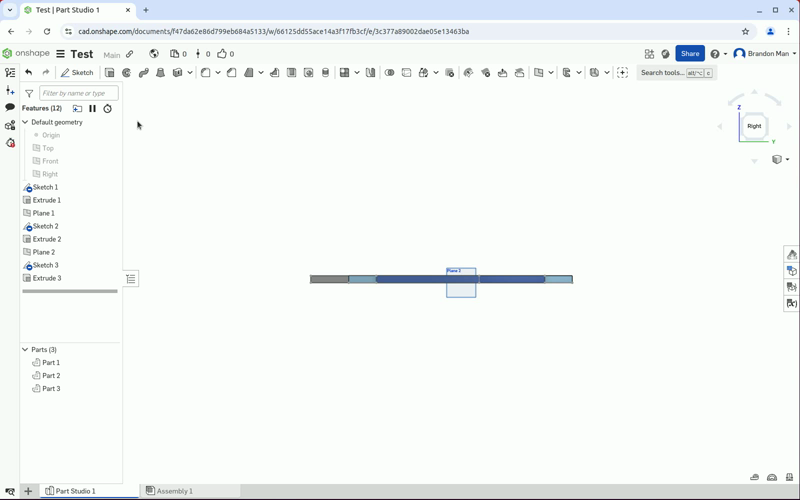
key(right, 2)
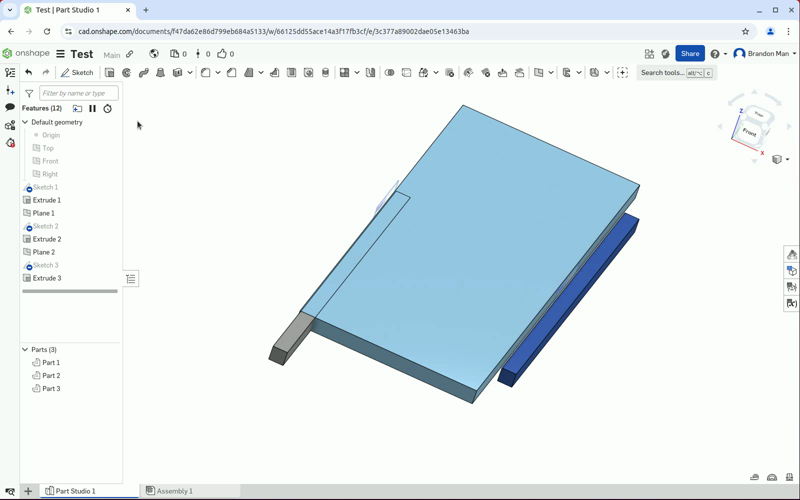
key(down, 2)
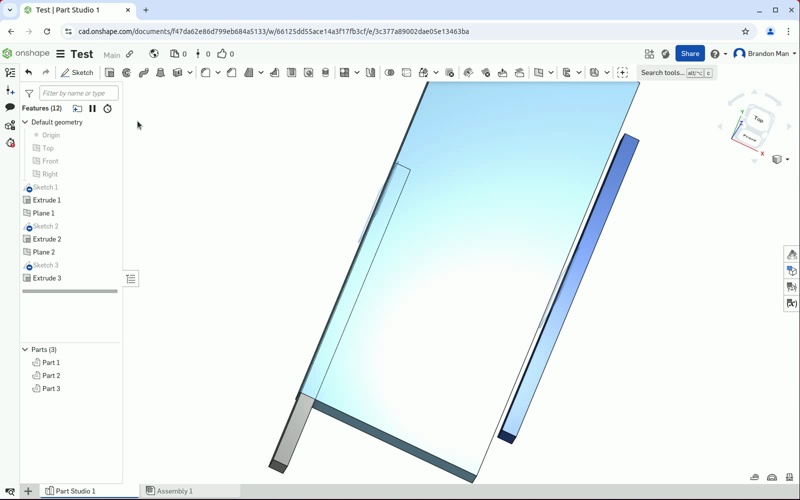
key(up, 2)
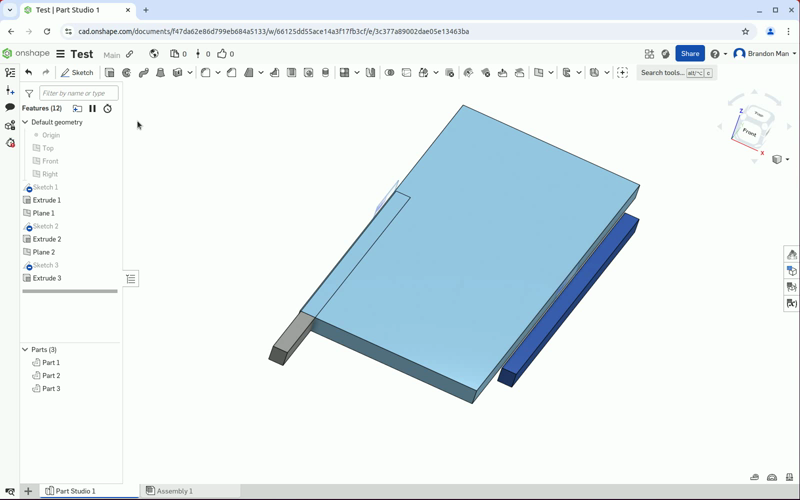
key(left, 2)
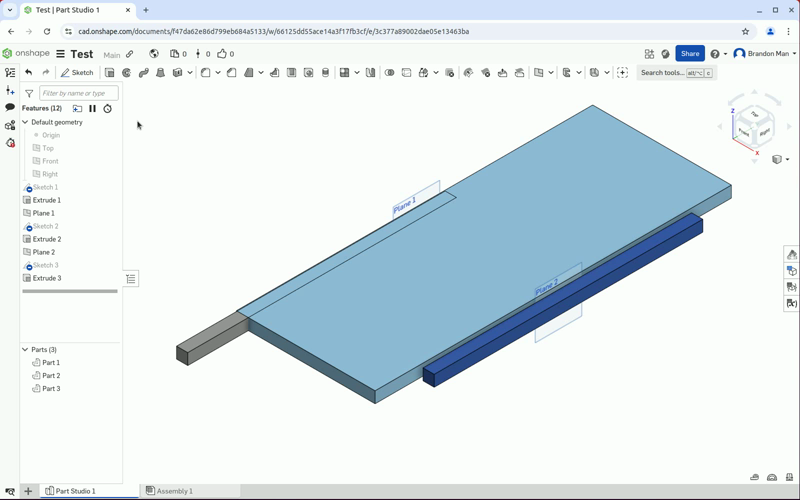
mouse_move(73, 189)
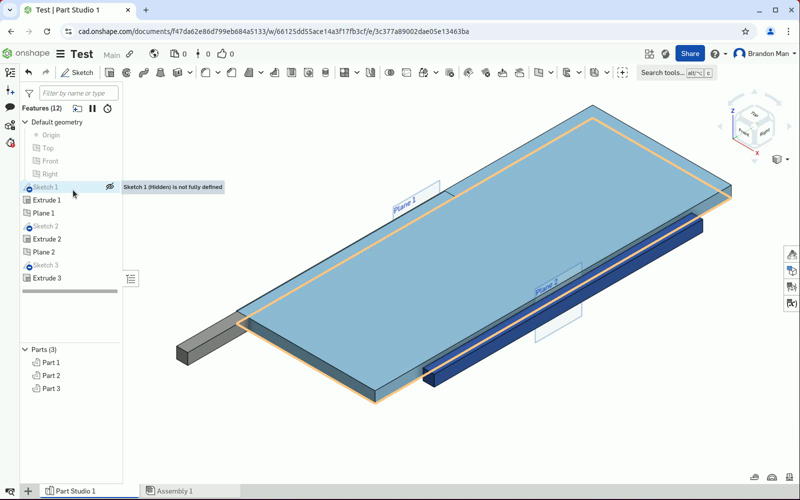
click(73, 189)